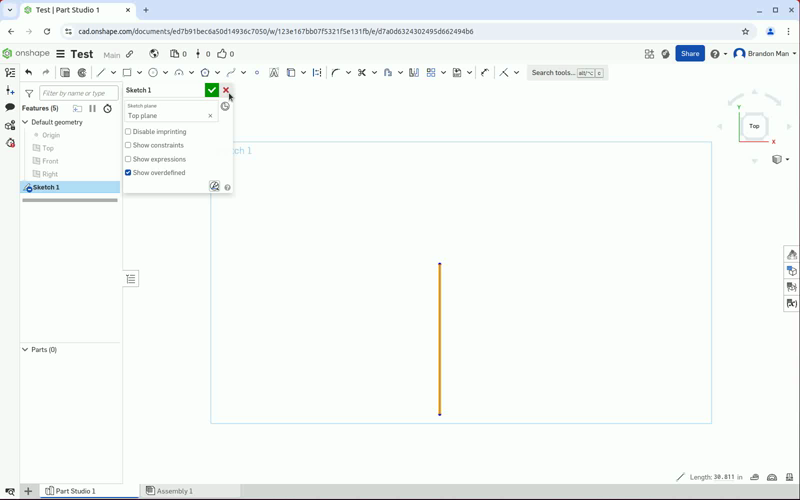
key(shift+h)
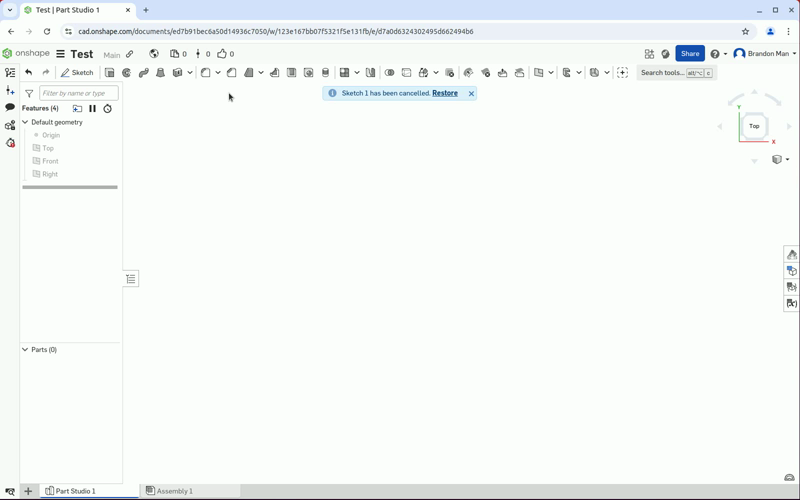
mouse_move(73, 352)
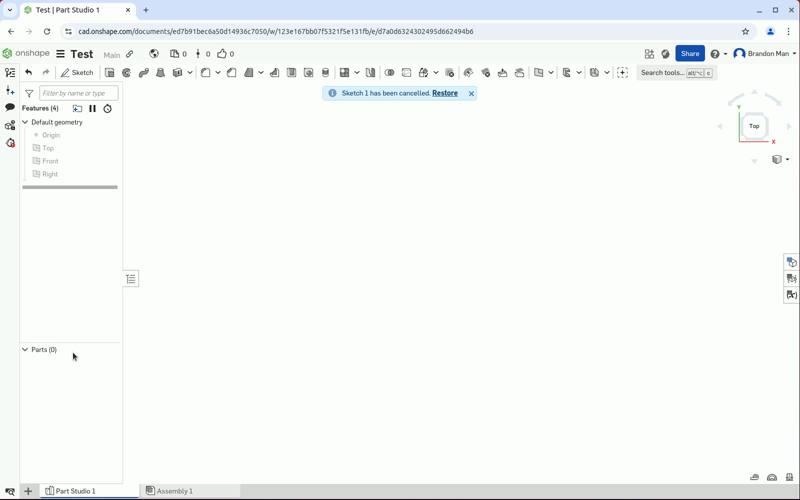
key(y)
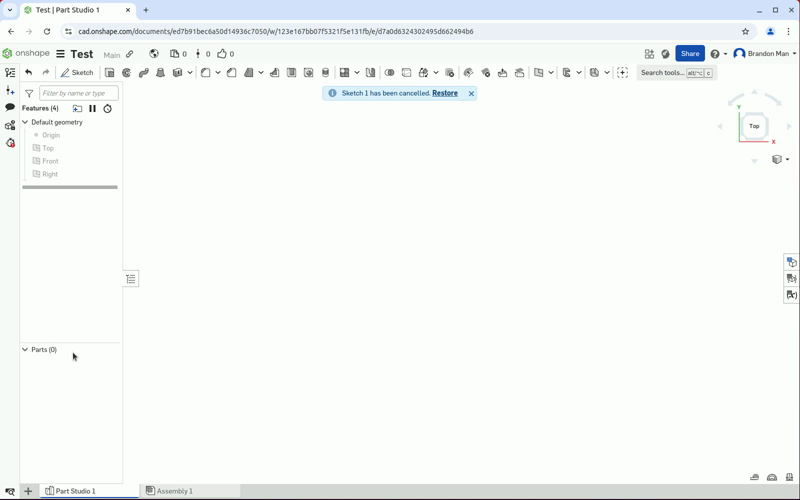
key(shift+p)
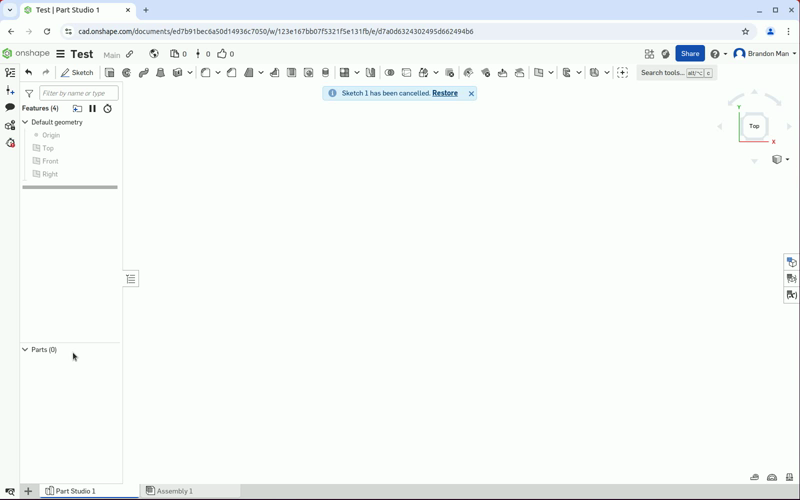
key(space)
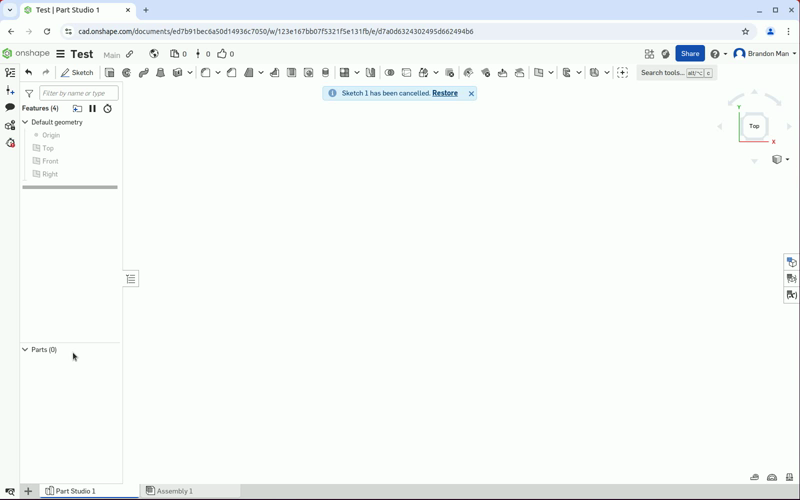
key_down(shift)
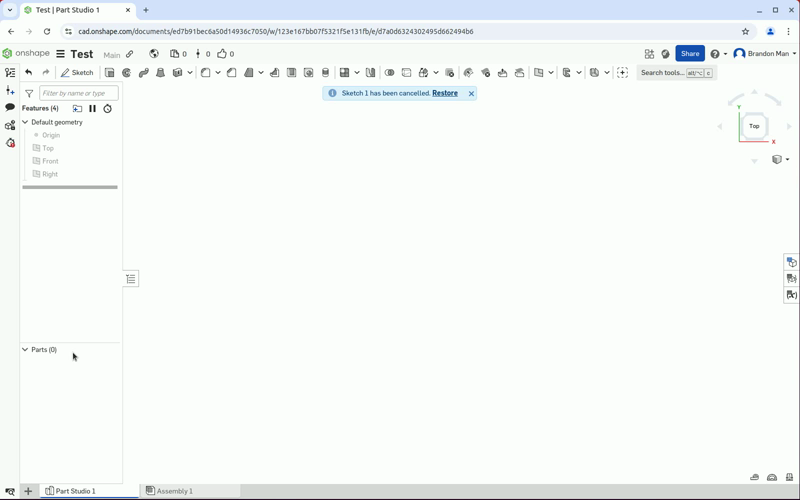
key(up)
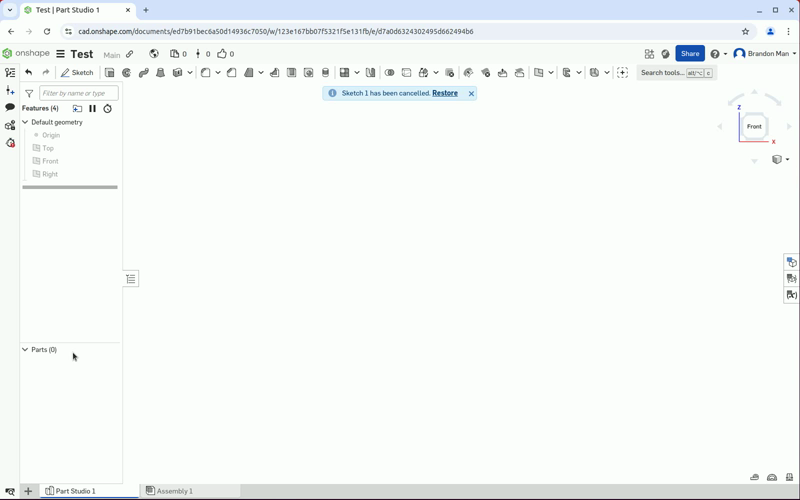
key_up(shift)
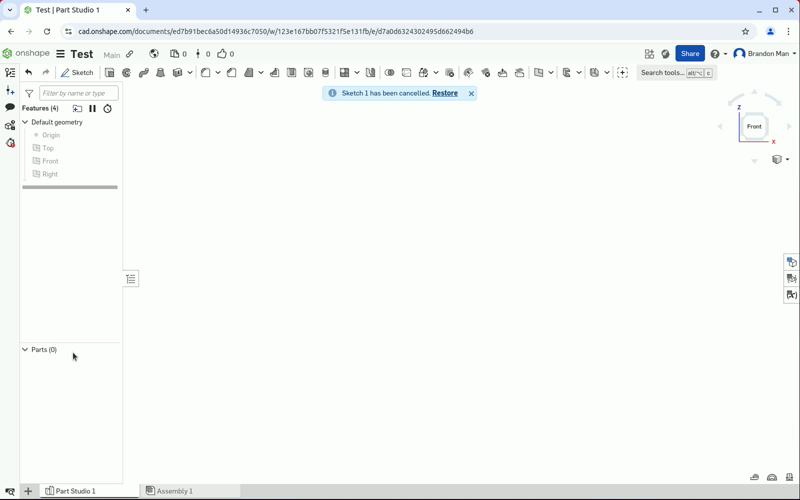
mouse_move(73, 352)
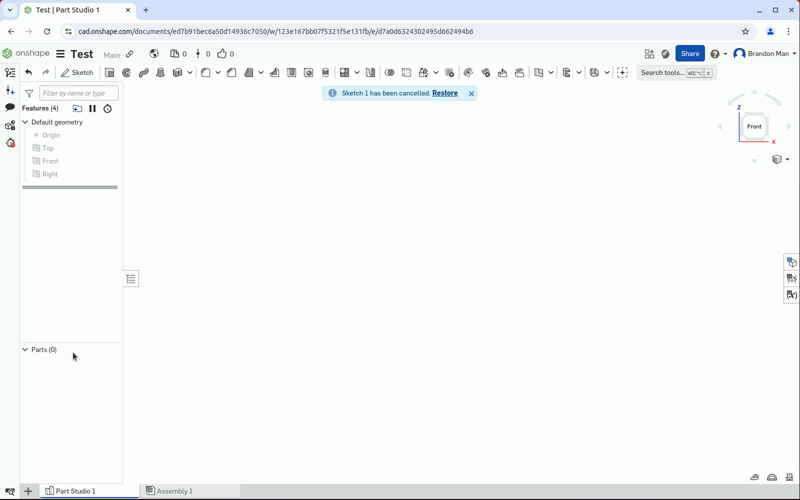
key(shift+y)
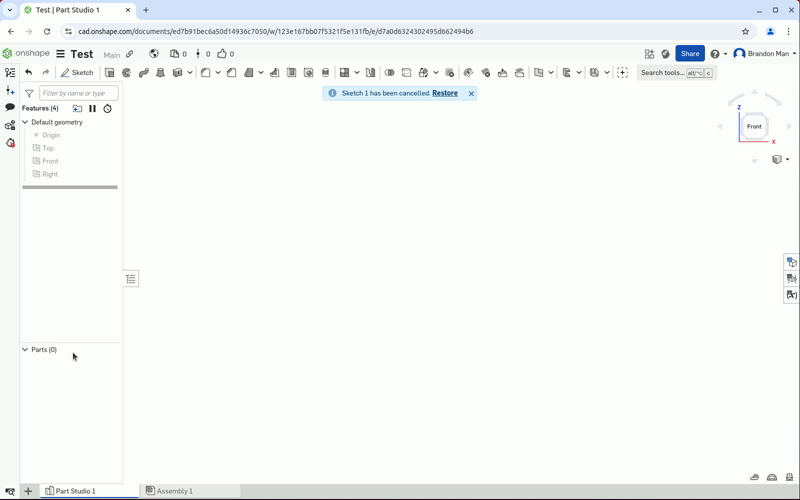
key(shift+s)
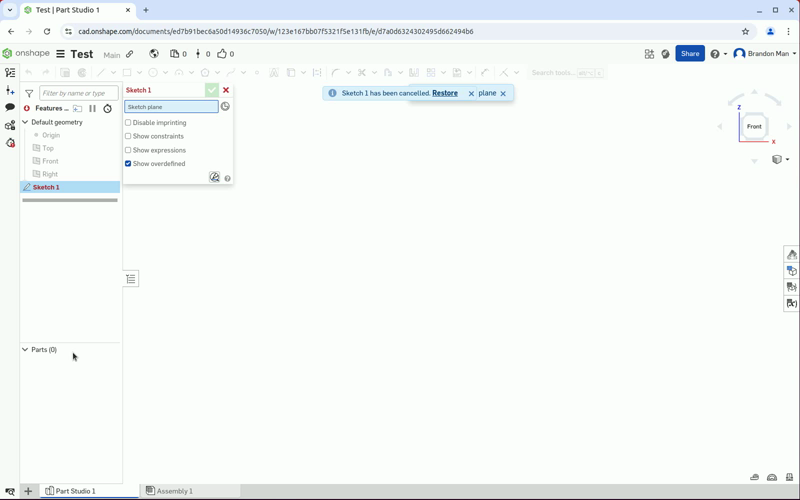
mouse_move(73, 163)
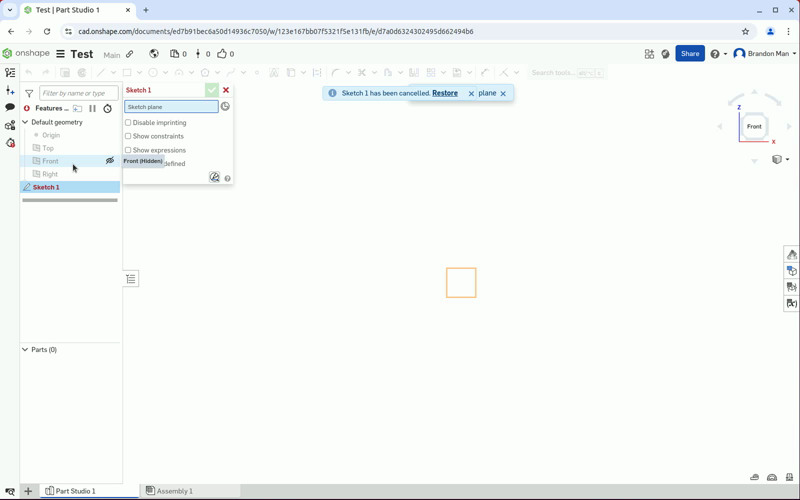
click(73, 163)
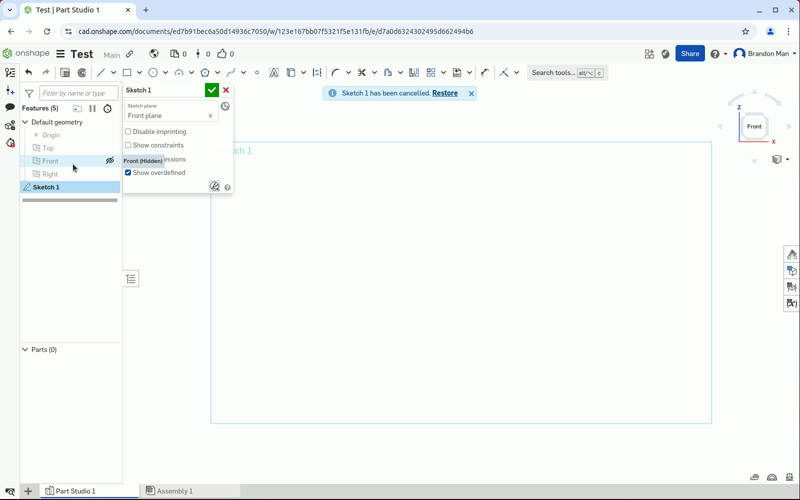
mouse_move(73, 352)
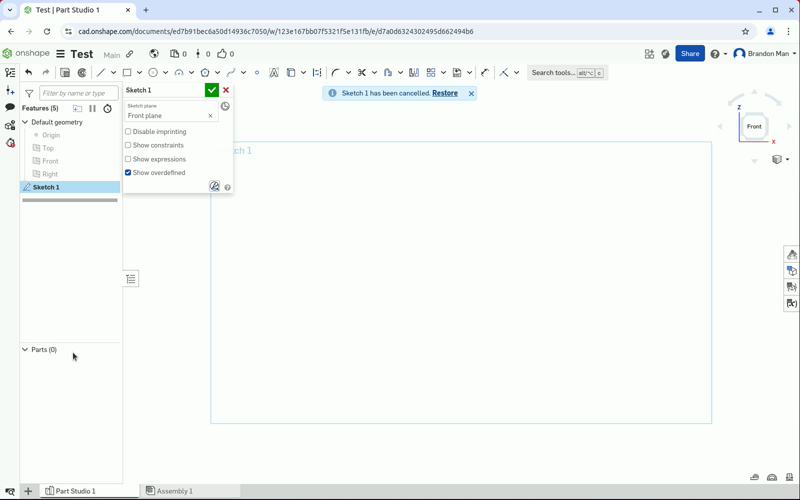
key(y)
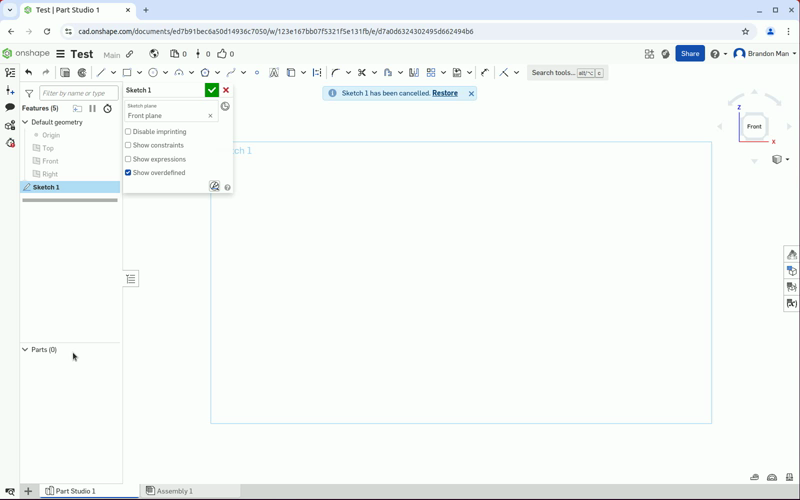
key(l)
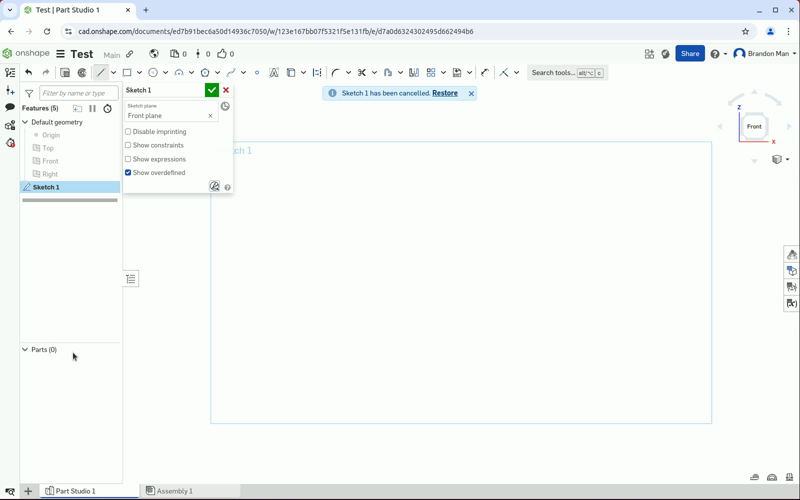
key_down(shift)
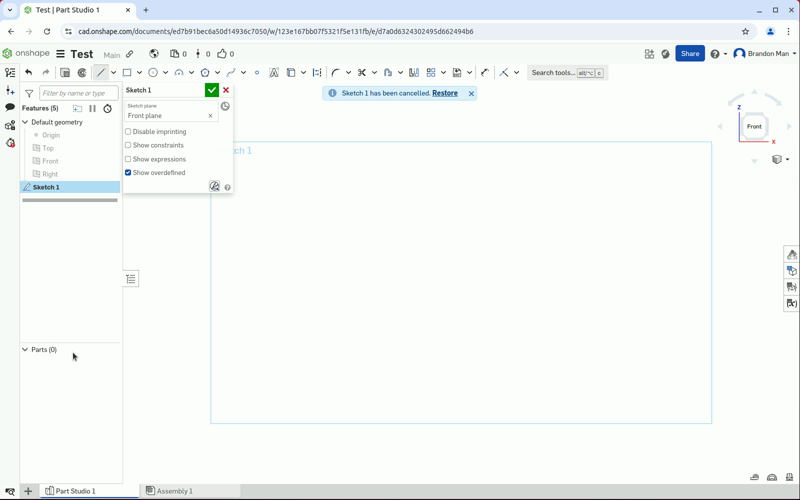
mouse_move(352, 282)
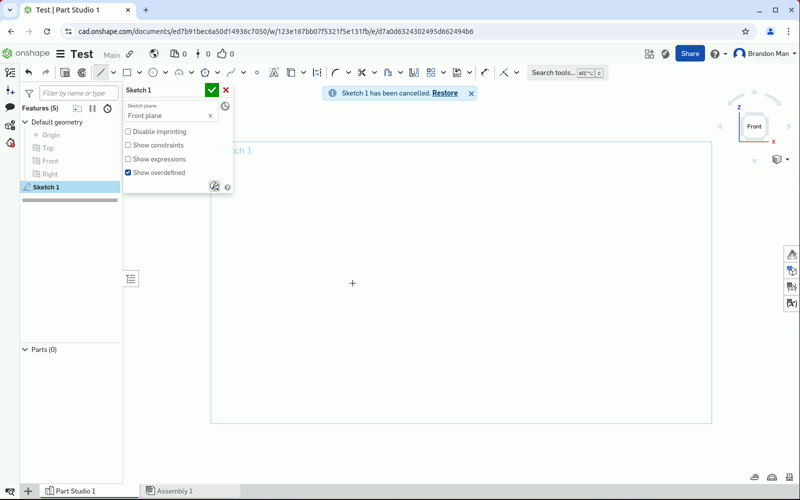
click(352, 282)
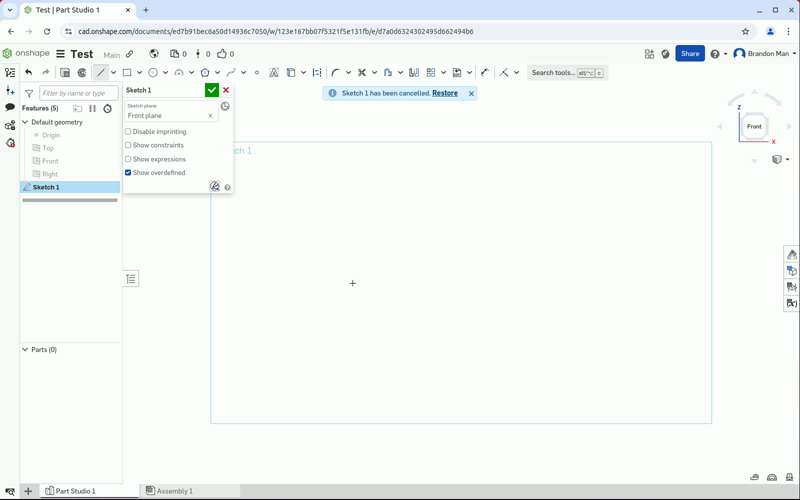
key_up(shift)
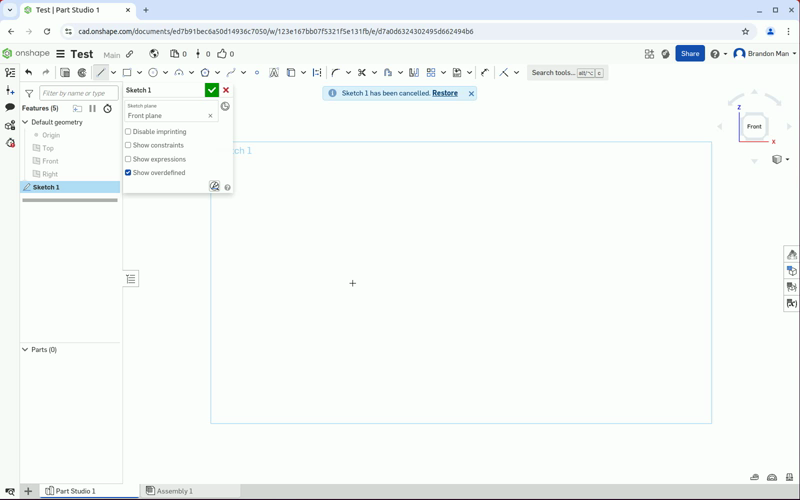
key_down(shift)
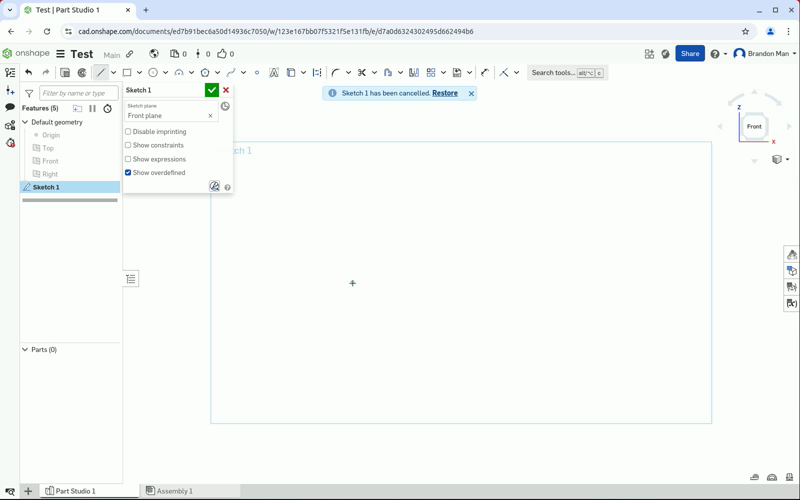
mouse_move(567, 282)
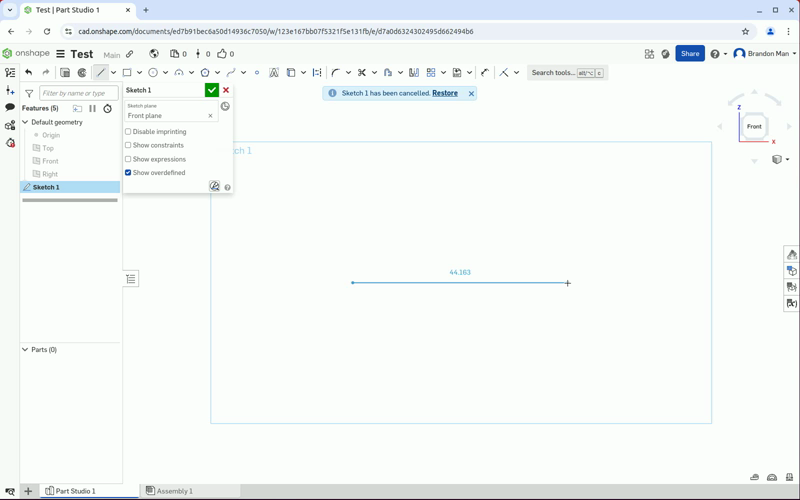
click(567, 282)
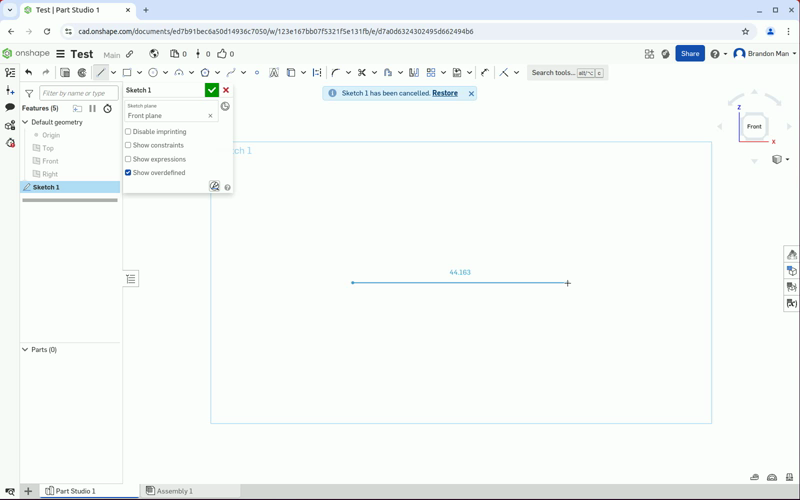
key_up(shift)
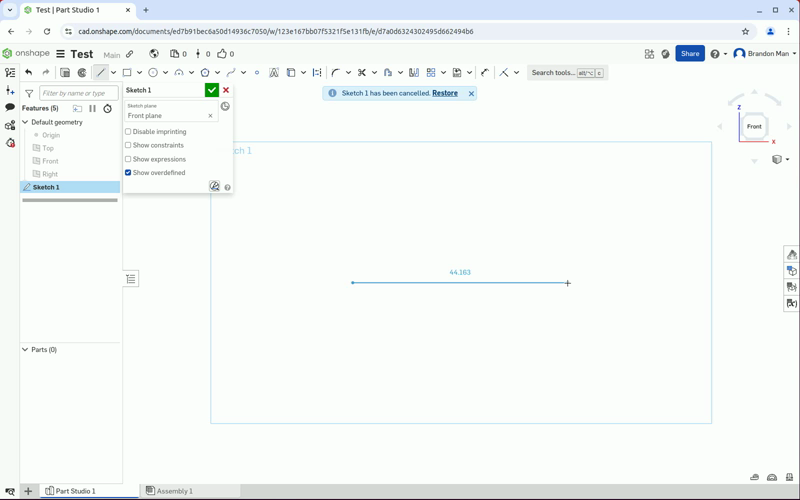
key_down(shift)
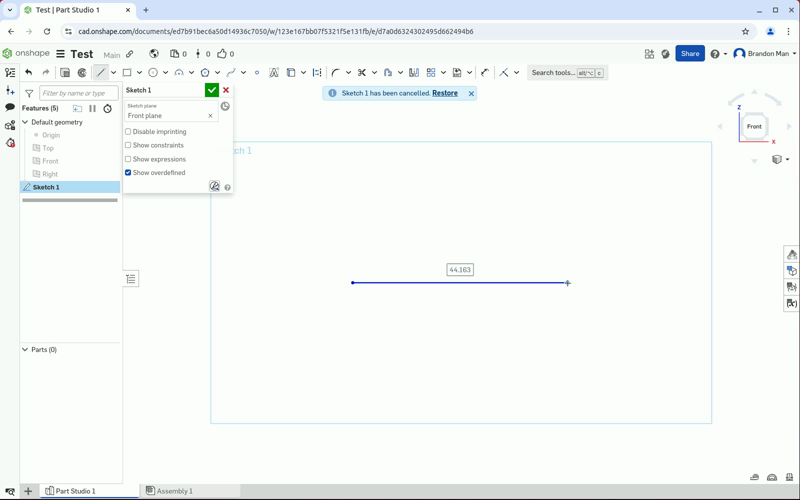
mouse_move(567, 174)
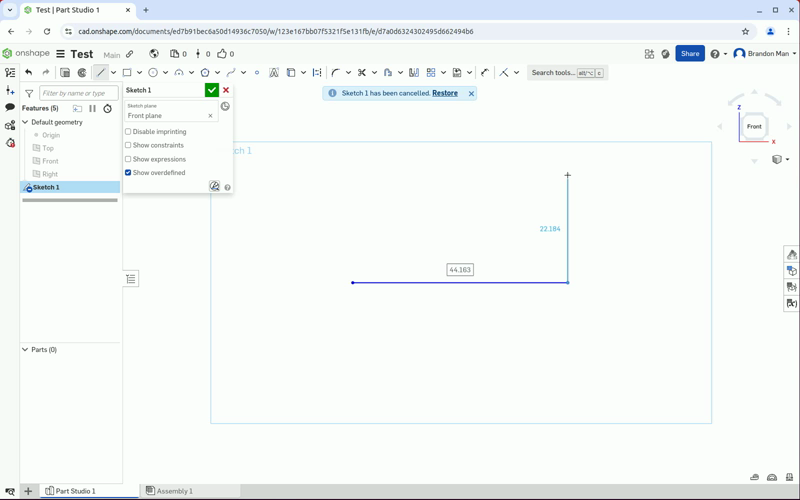
click(567, 174)
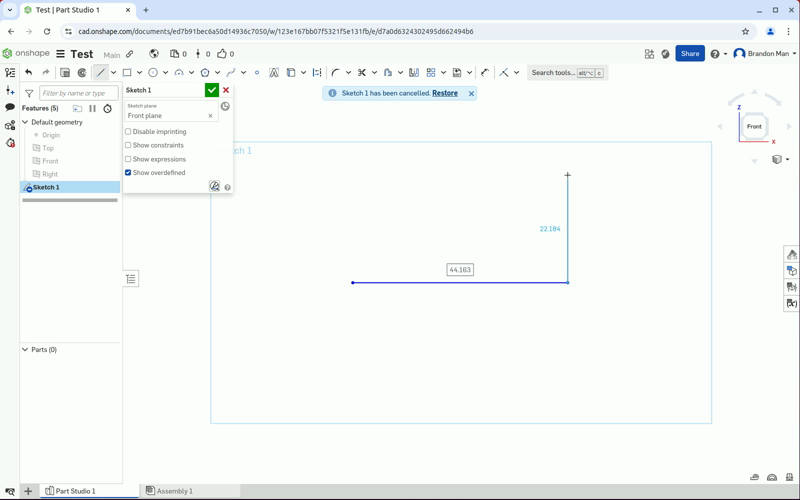
key_up(shift)
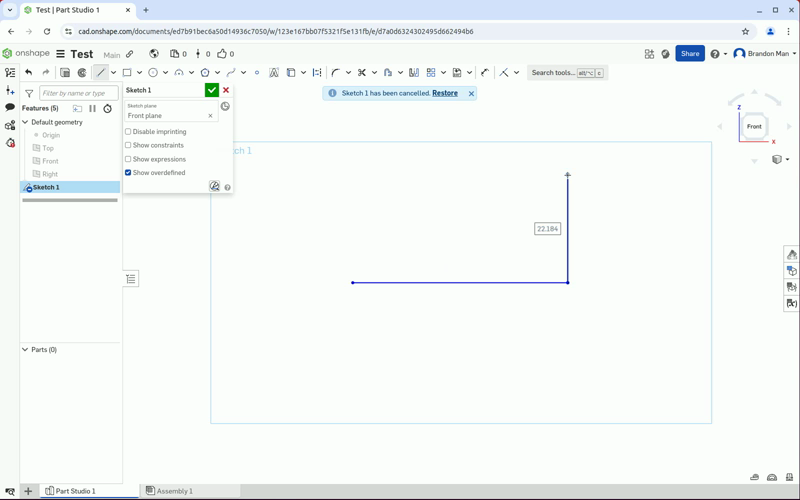
key_down(shift)
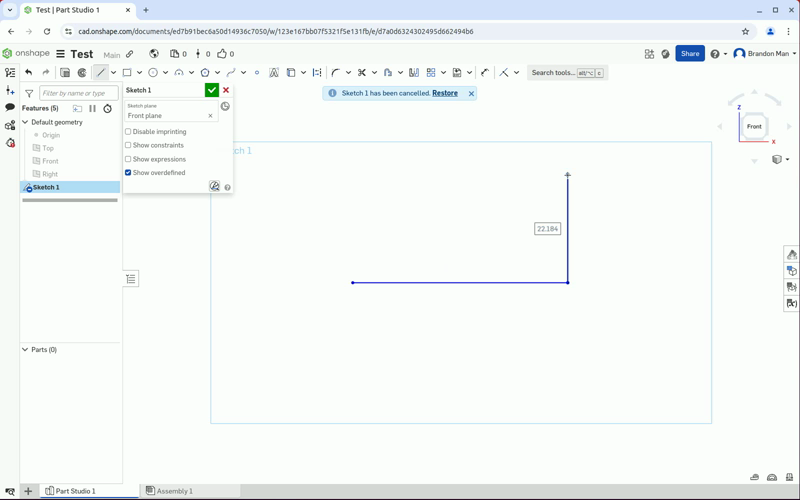
mouse_move(352, 174)
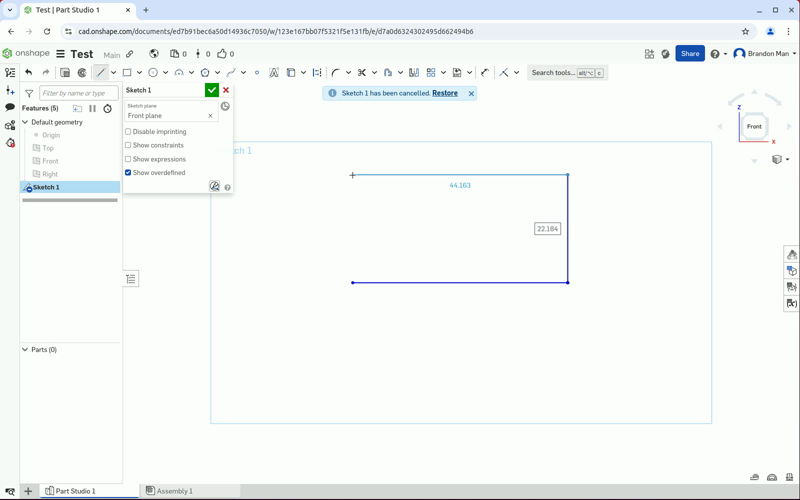
click(352, 174)
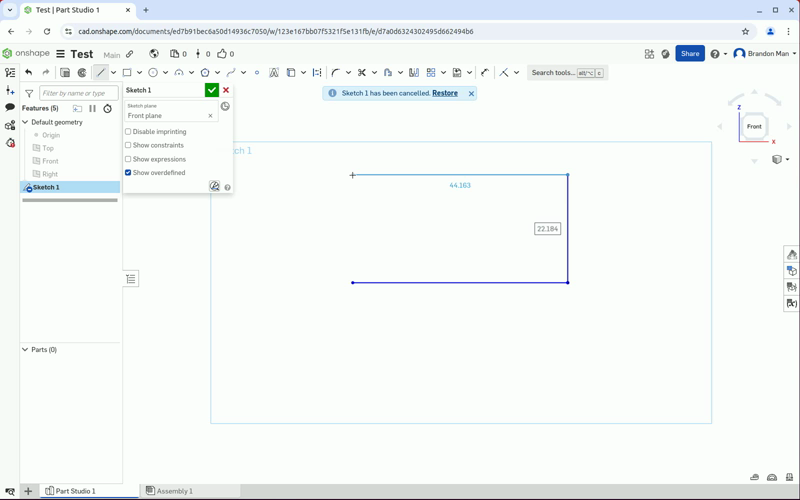
key_up(shift)
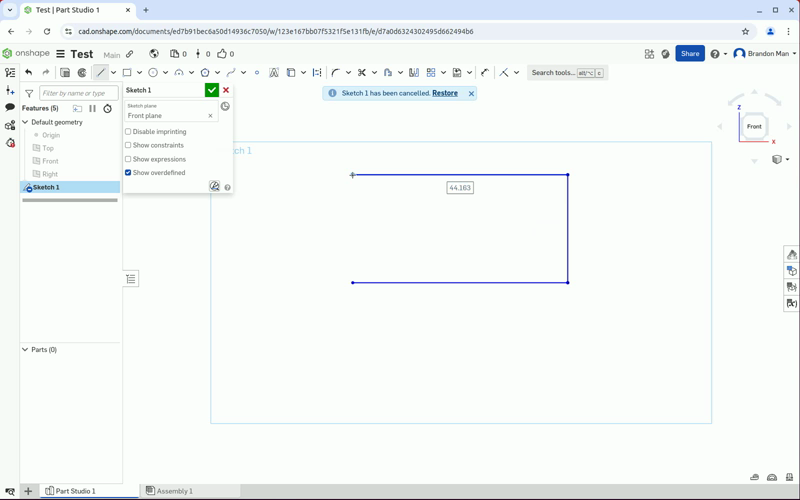
key_down(shift)
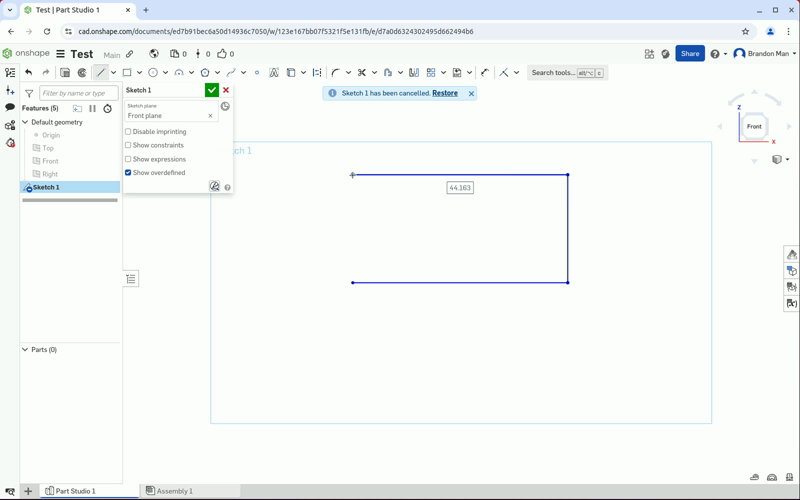
mouse_move(352, 282)
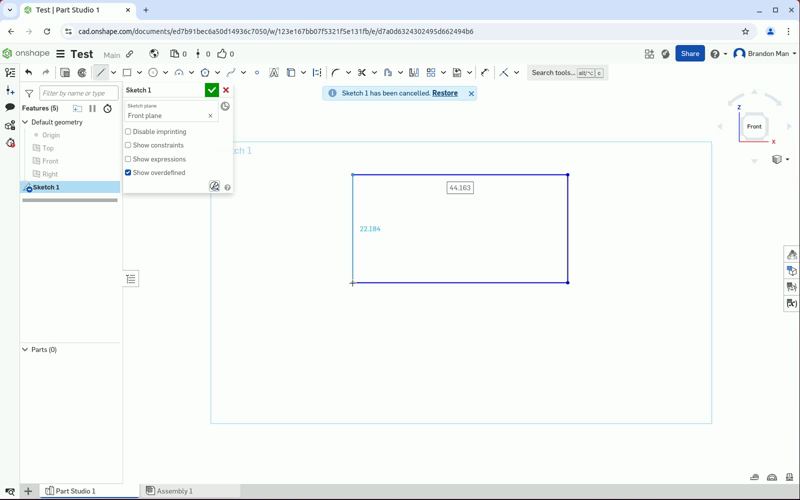
key_up(shift)
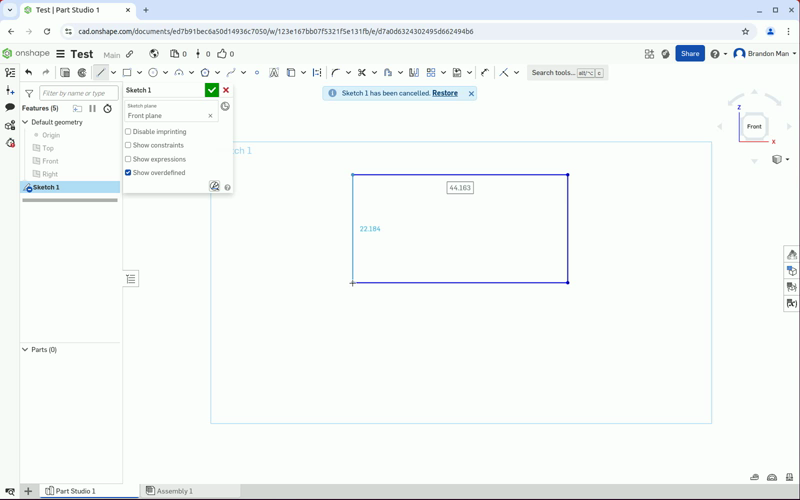
click(352, 282)
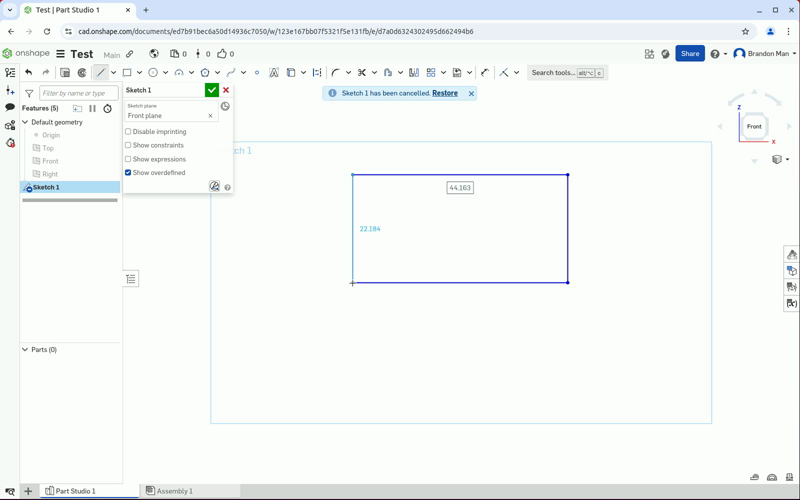
key(esc)
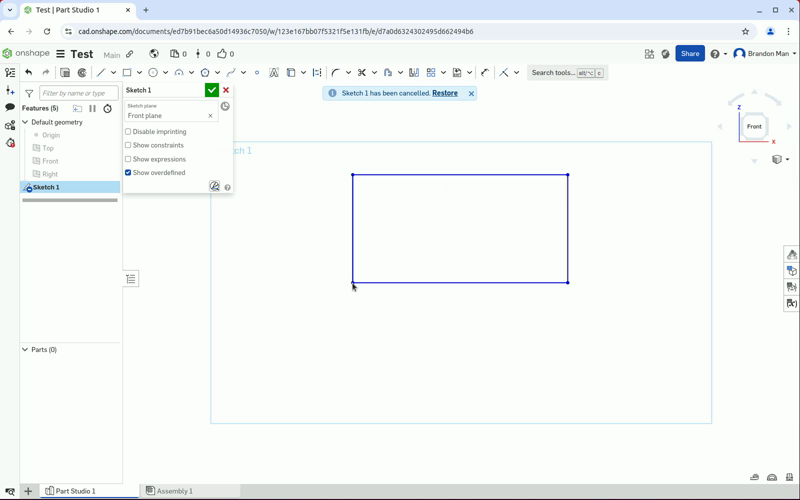
mouse_move(395, 220)
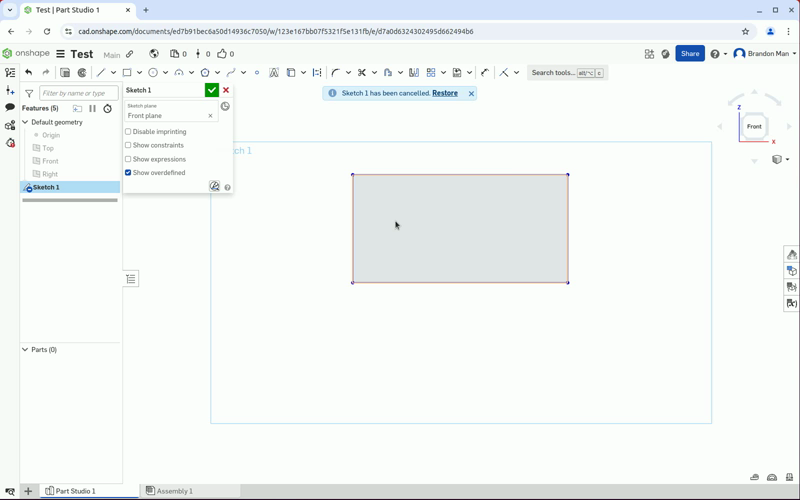
click(395, 220)
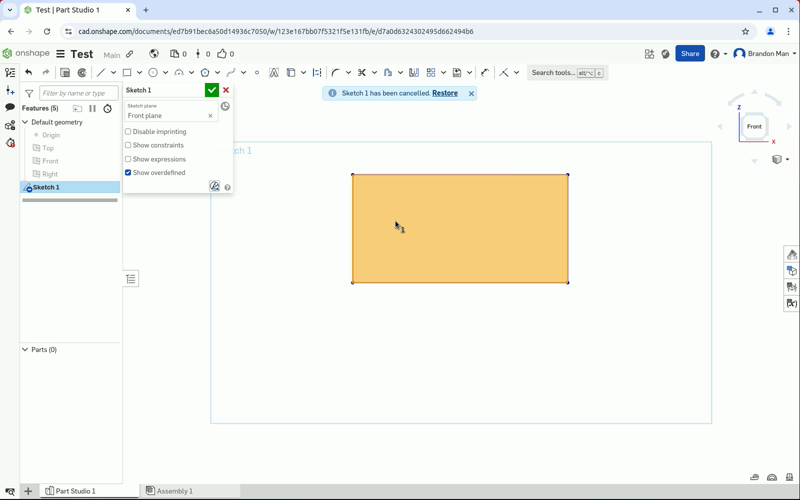
mouse_move(73, 352)
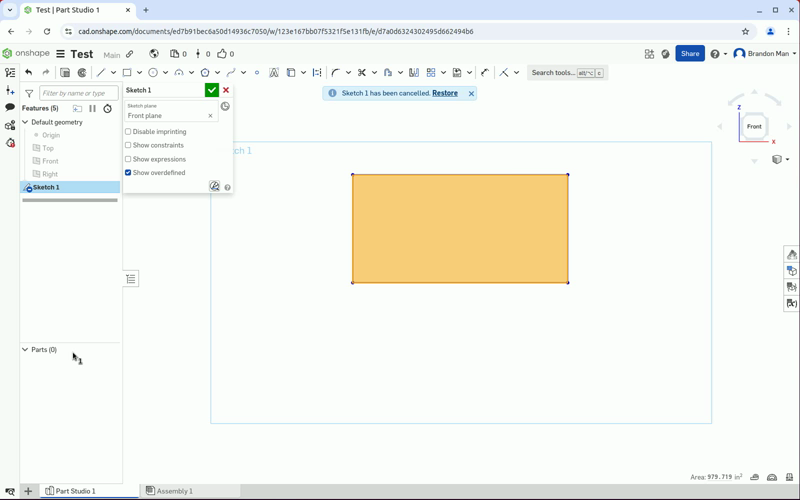
key(shift+y)
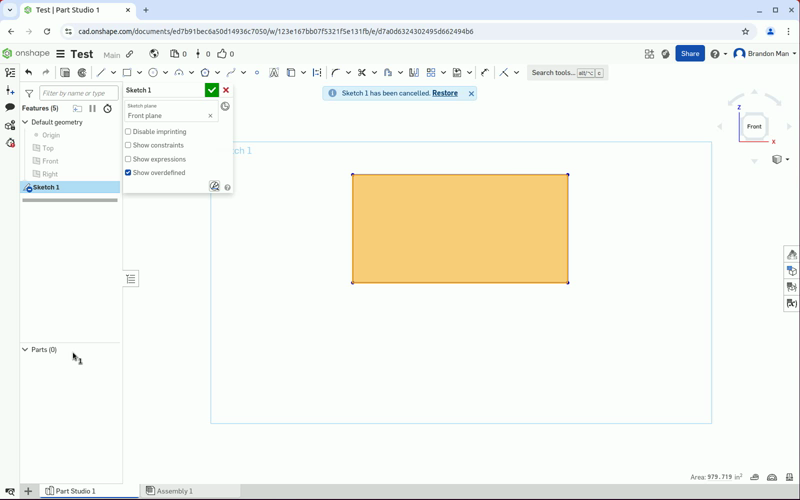
key(shift+e)
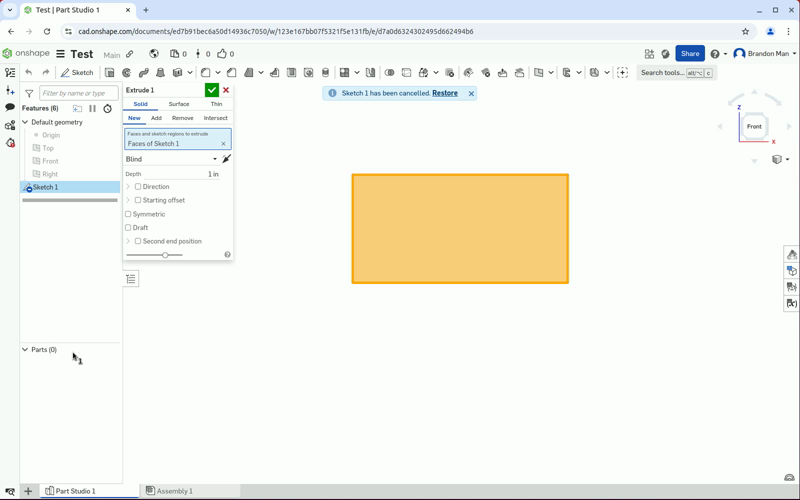
mouse_move(143, 106)
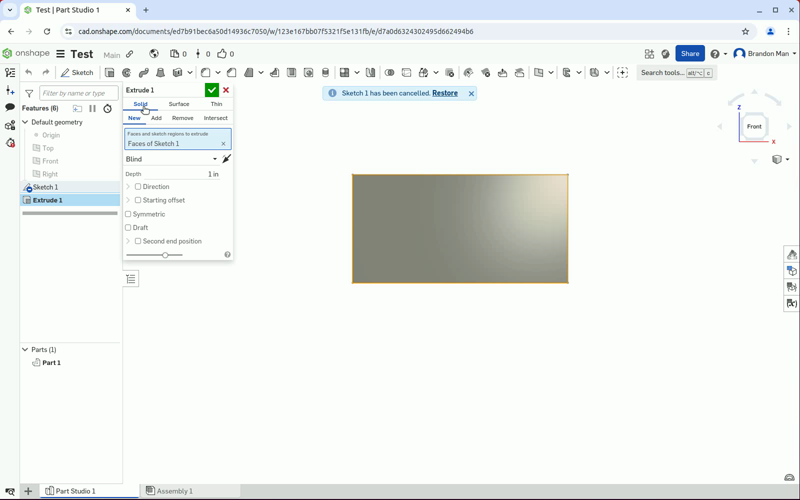
click(143, 106)
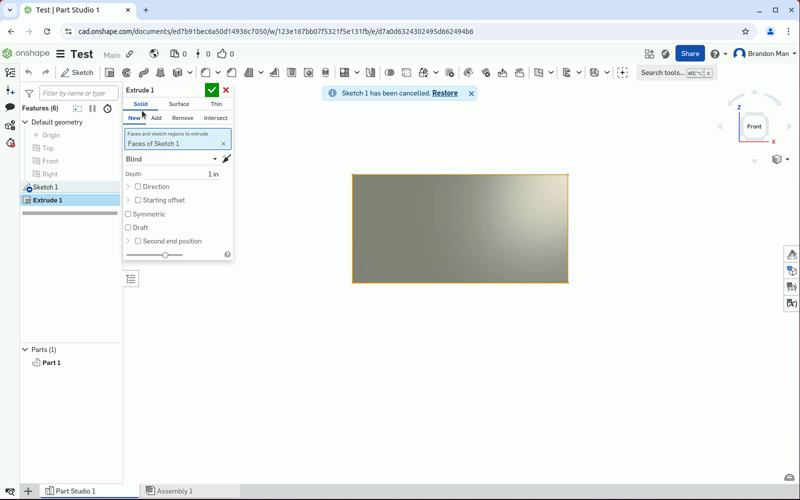
mouse_move(137, 120)
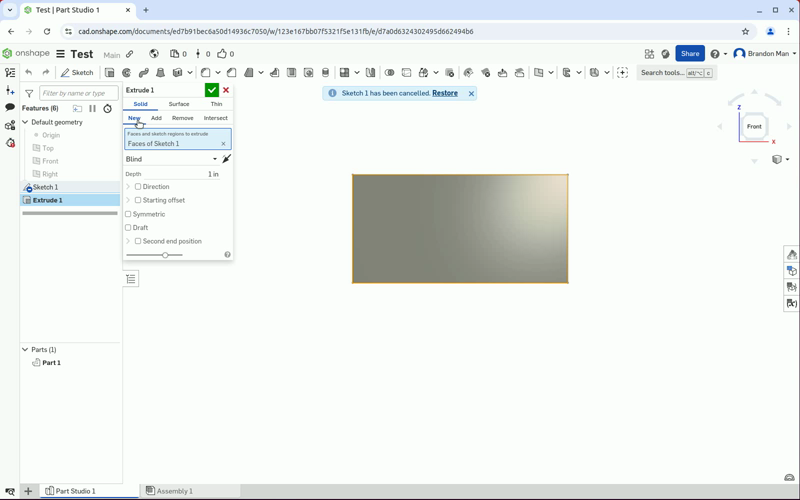
click(137, 120)
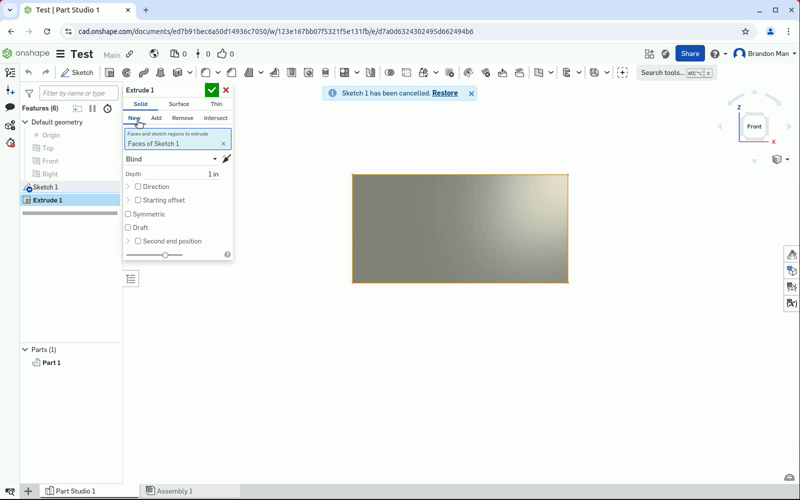
key(tab, 4)
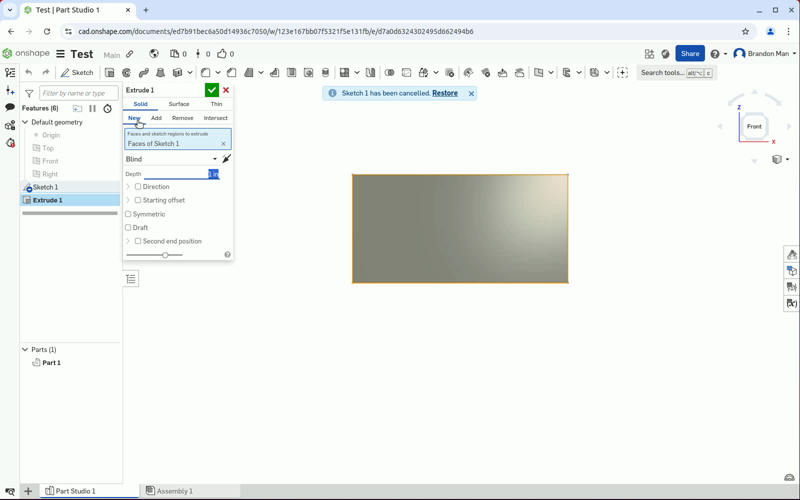
text(0.963)
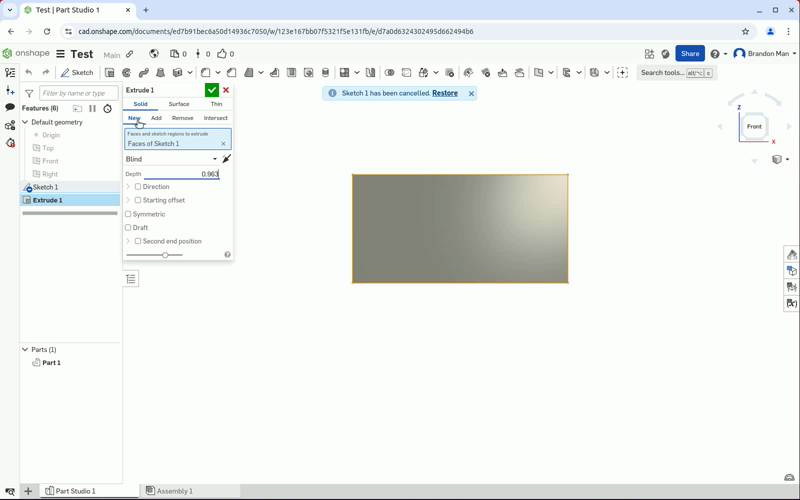
key(enter)
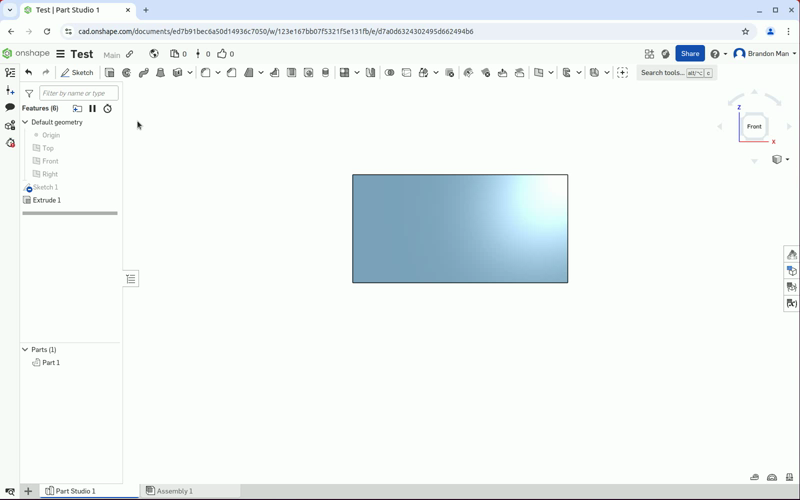
key(shift+h)
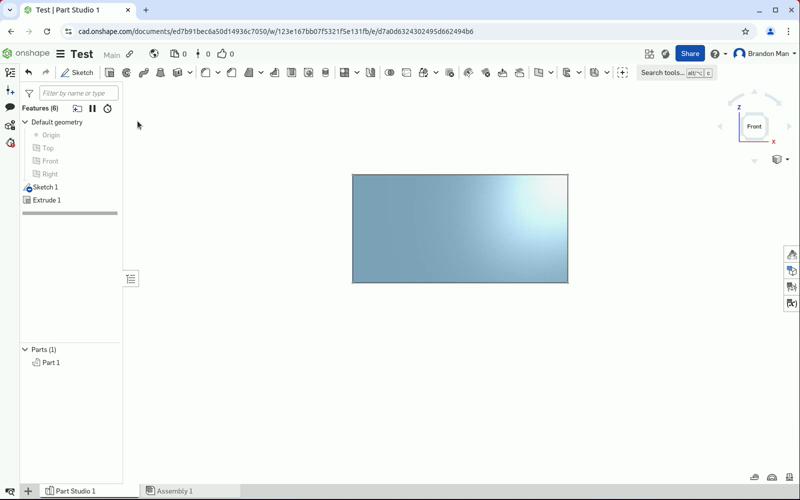
key(shift+h)
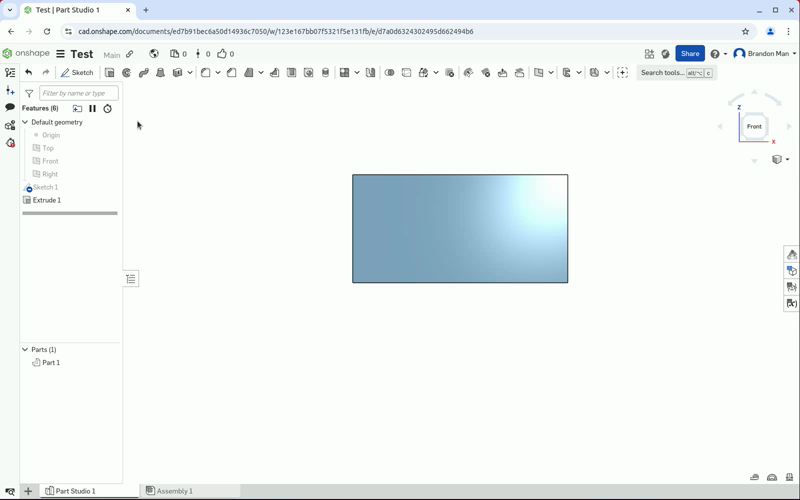
mouse_move(73, 189)
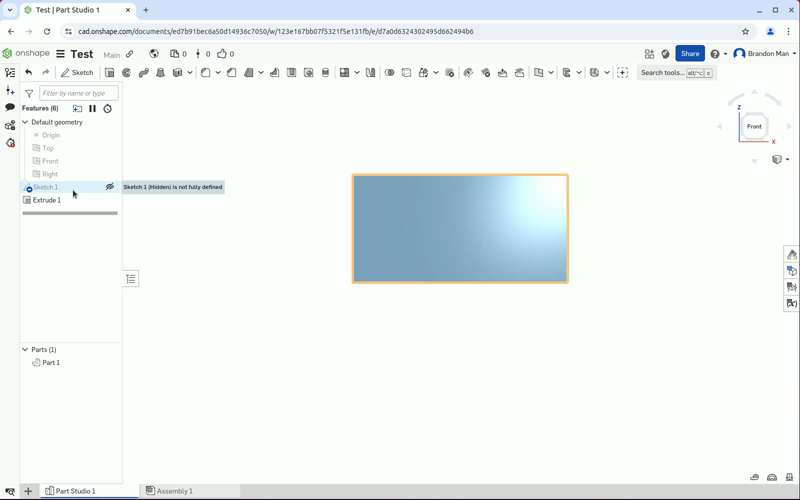
click(73, 189)
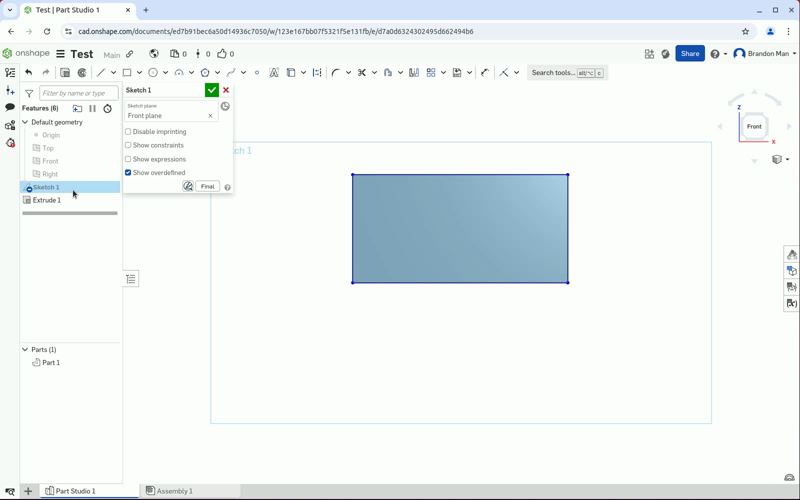
mouse_move(229, 92)
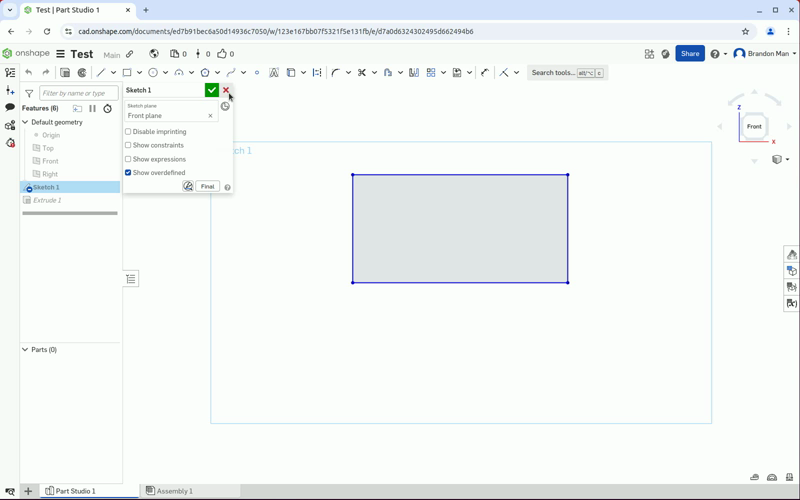
click(229, 92)
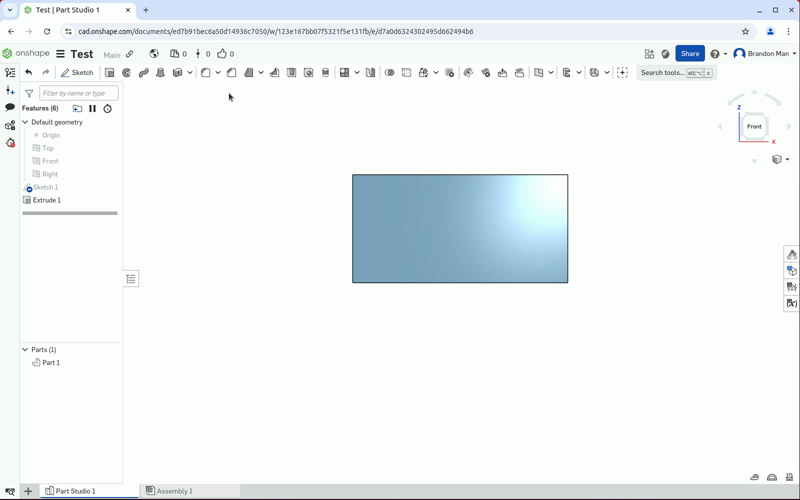
mouse_move(541, 75)
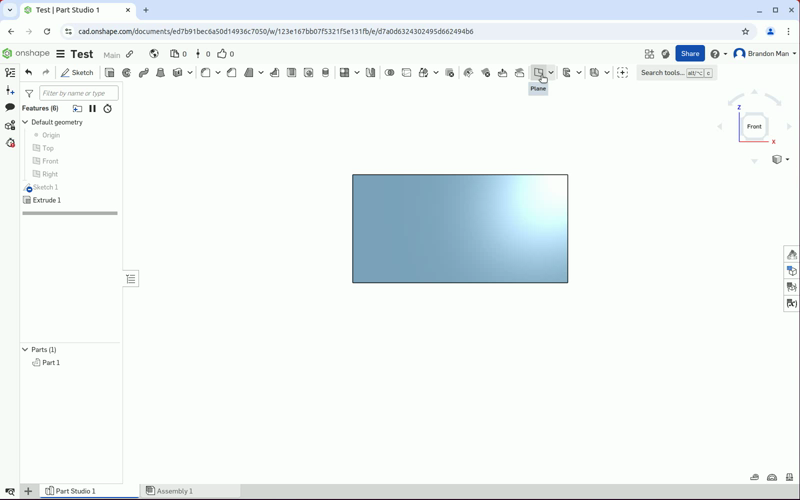
click(541, 75)
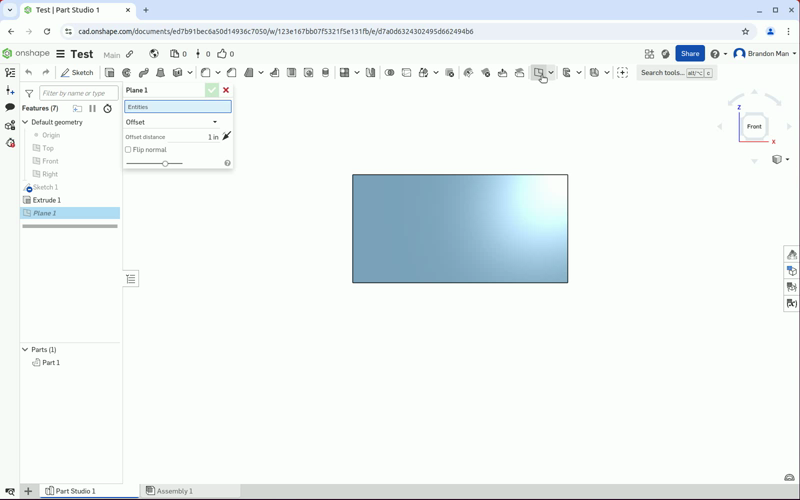
mouse_move(73, 163)
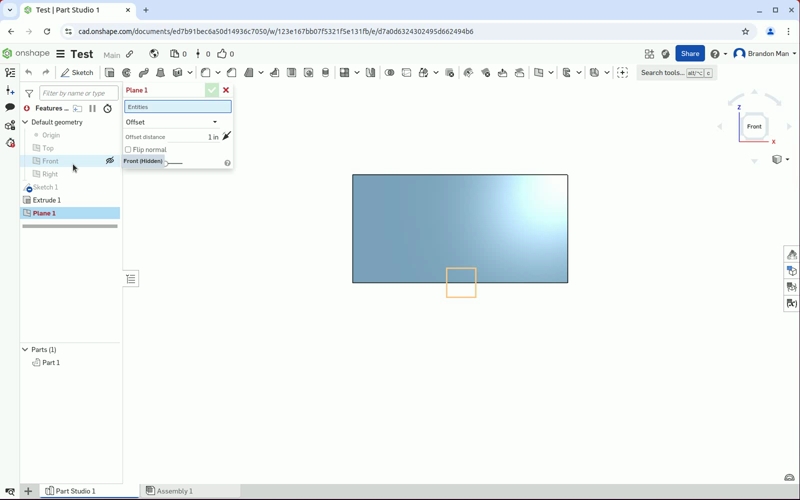
click(73, 163)
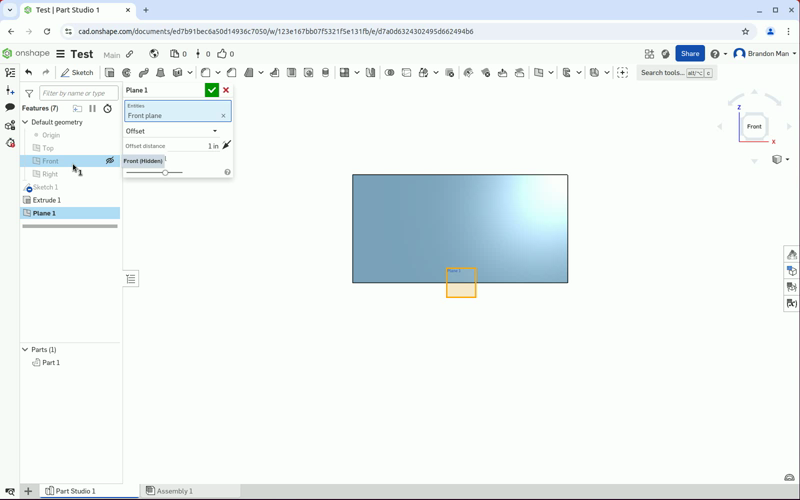
key(tab, 2)
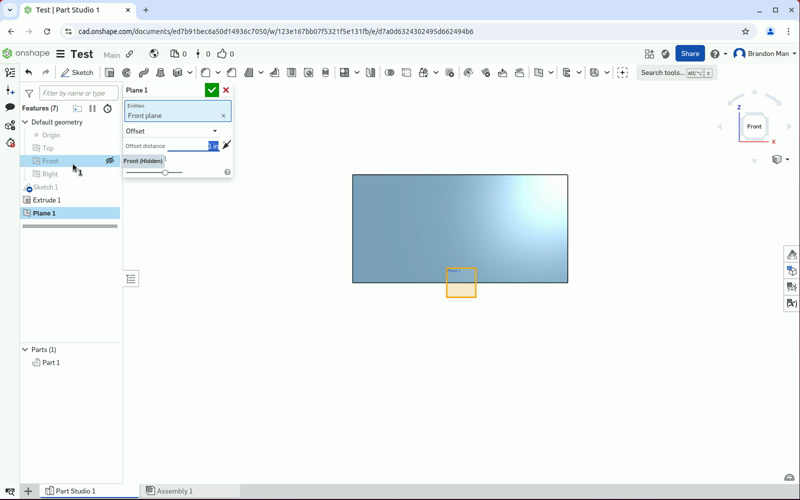
text(0.955)
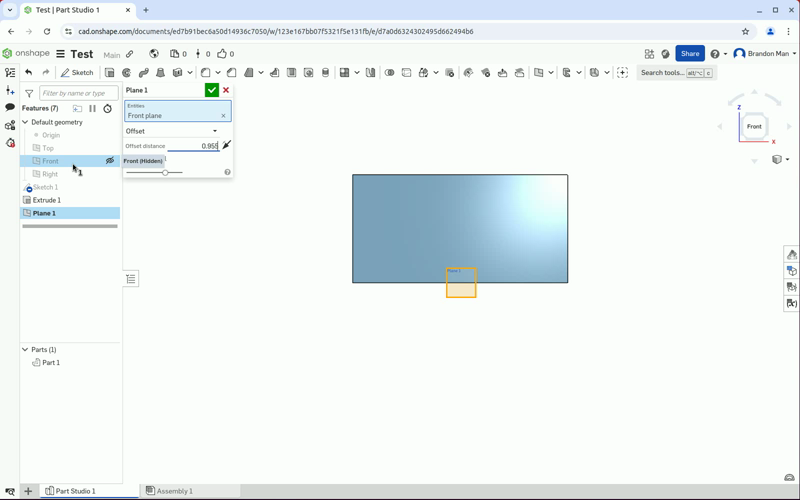
key(enter, 2)
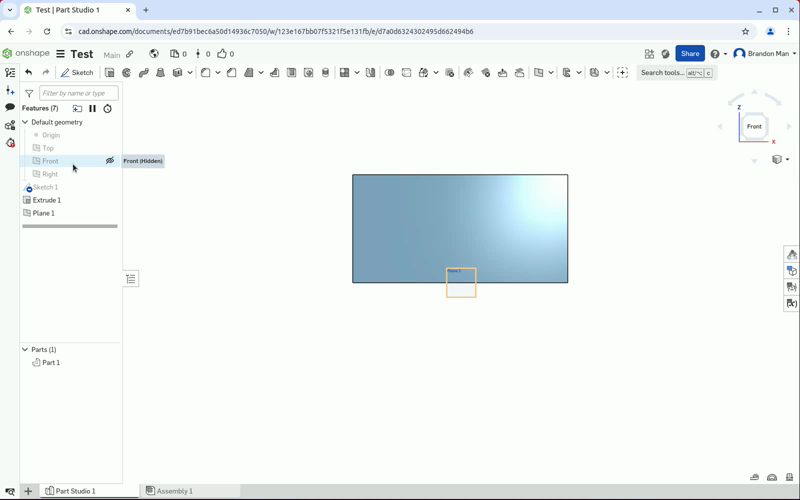
key(shift+s)
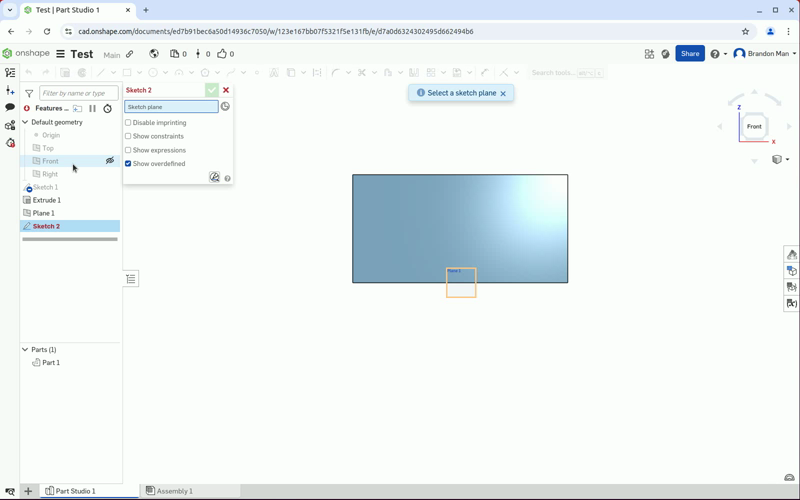
mouse_move(73, 215)
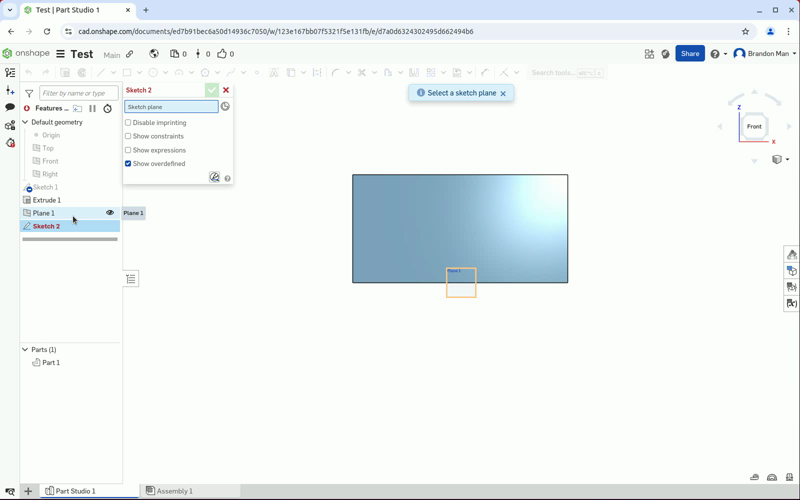
click(73, 215)
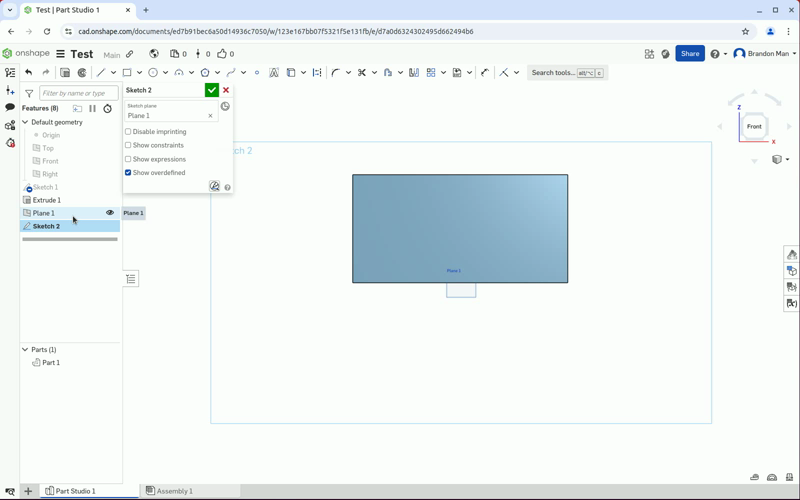
mouse_move(73, 352)
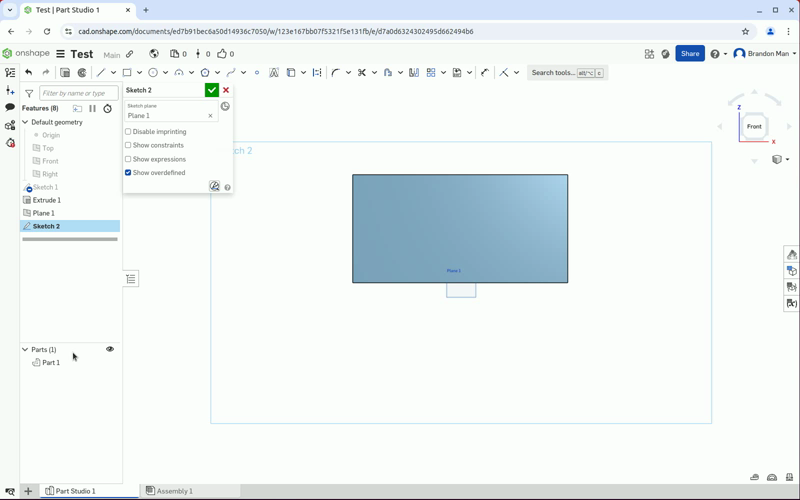
key(y)
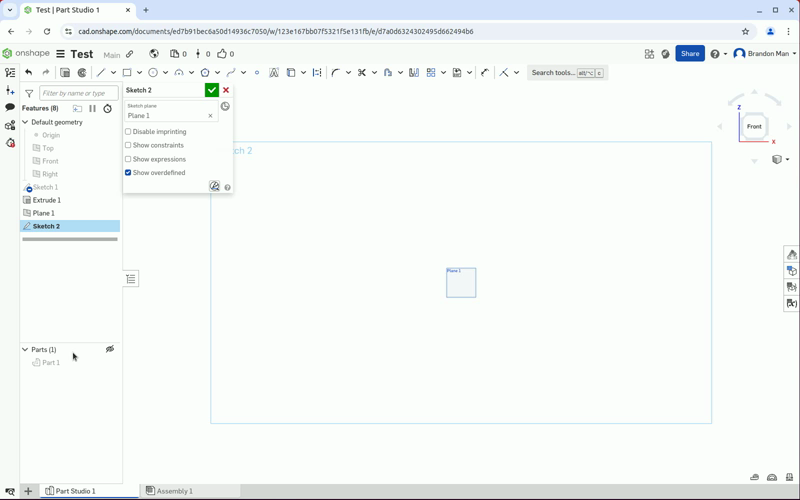
key(l)
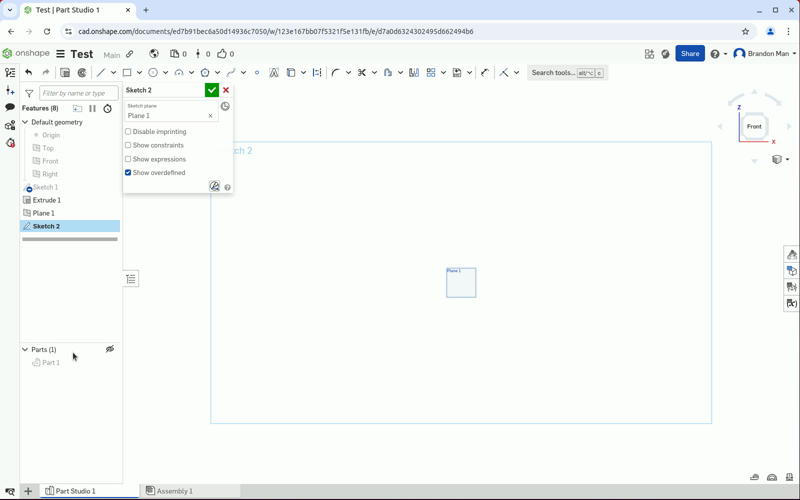
key_down(shift)
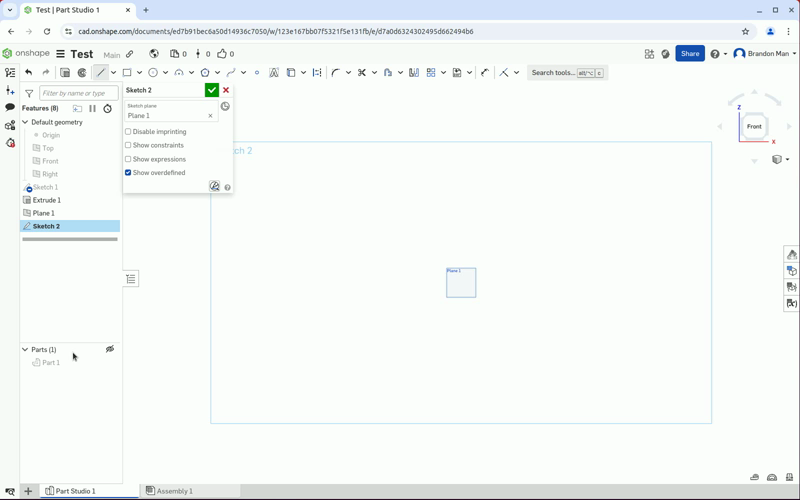
mouse_move(401, 282)
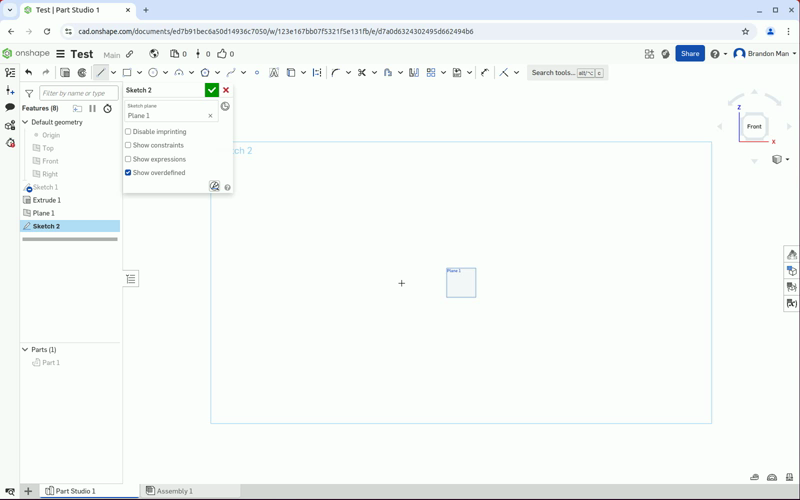
click(401, 282)
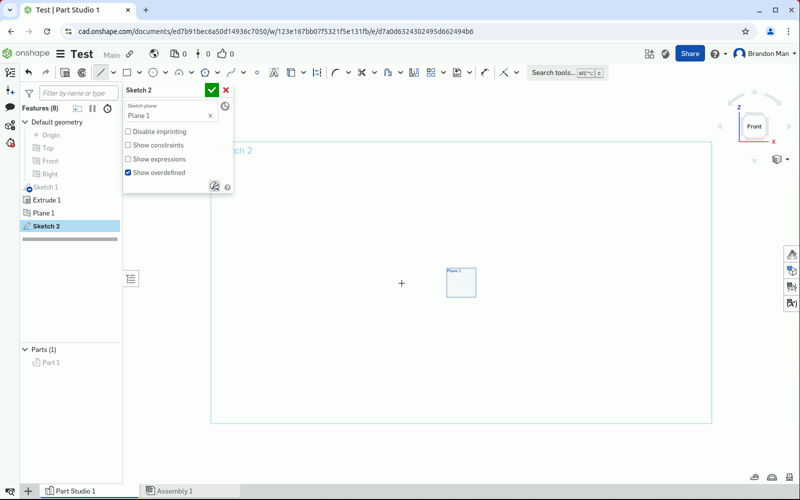
key_up(shift)
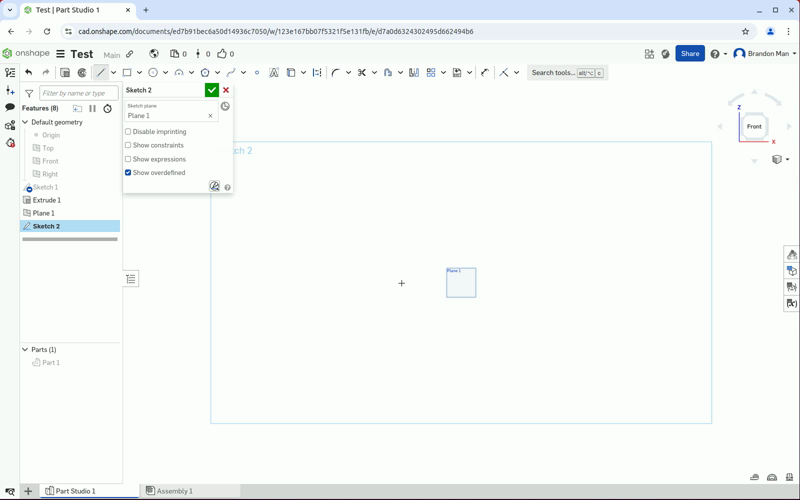
key_down(shift)
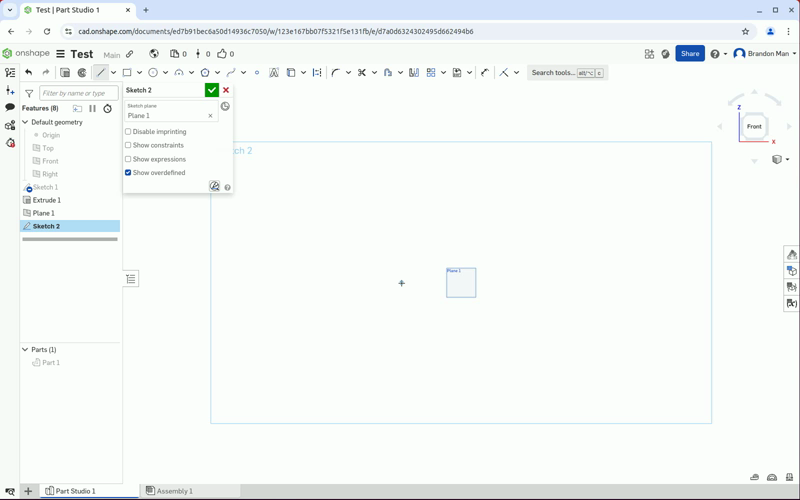
mouse_move(431, 282)
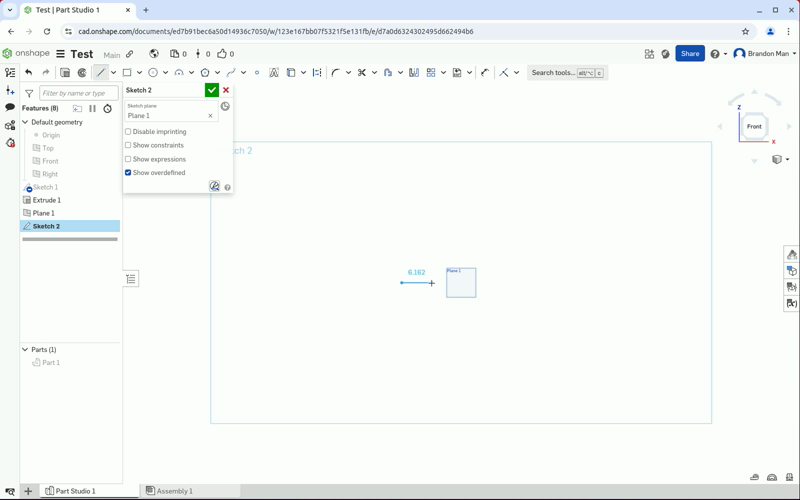
mouse_move(406, 282)
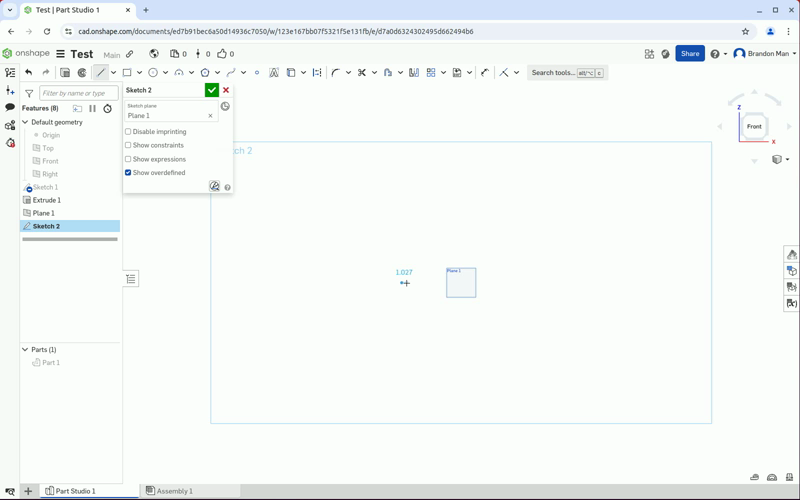
scroll(6)
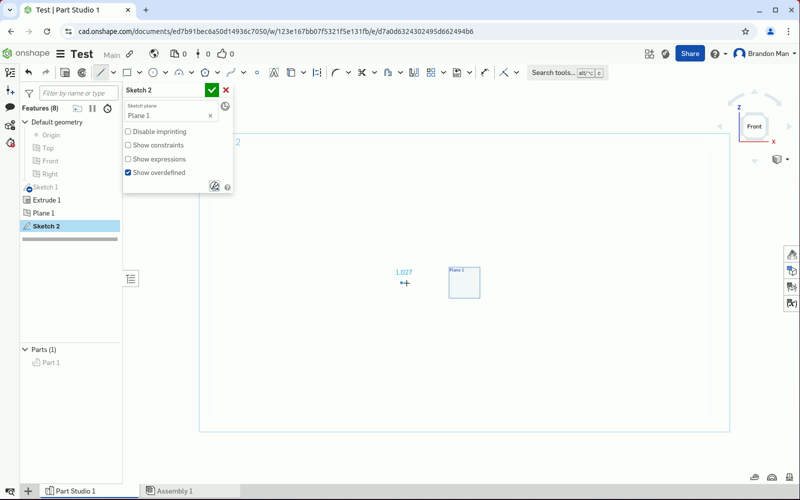
scroll(6)
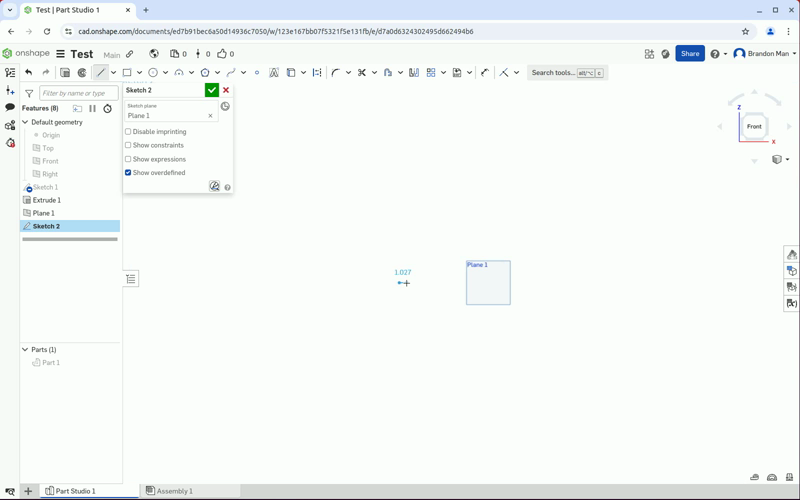
scroll(6)
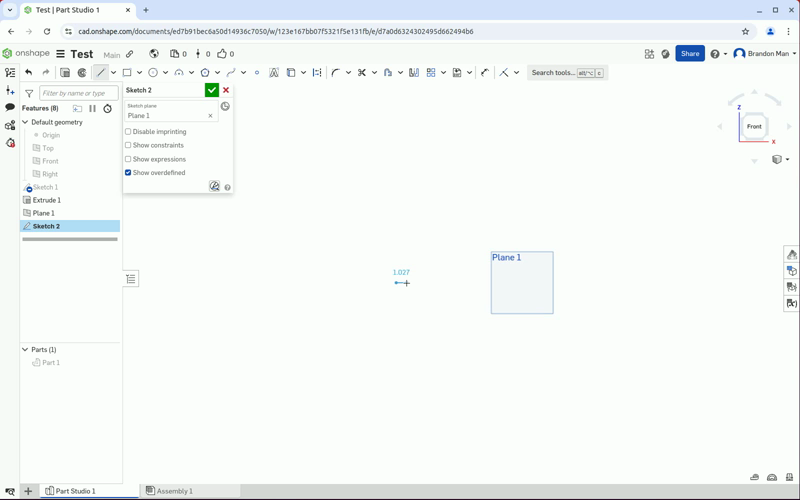
scroll(6)
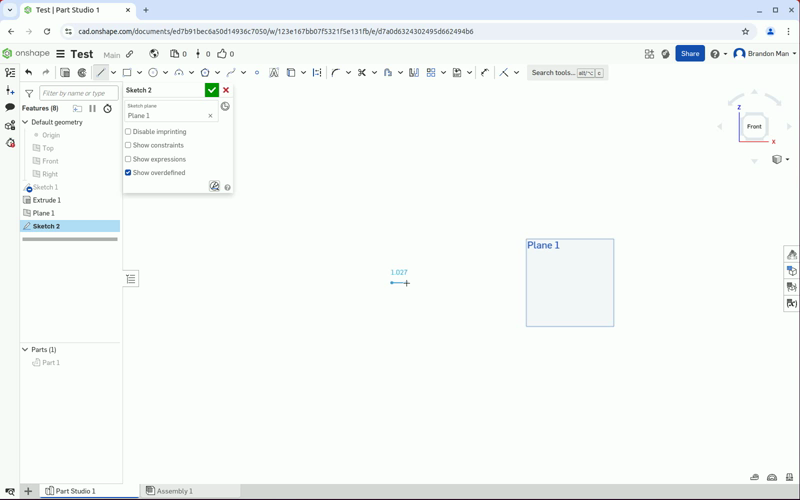
scroll(6)
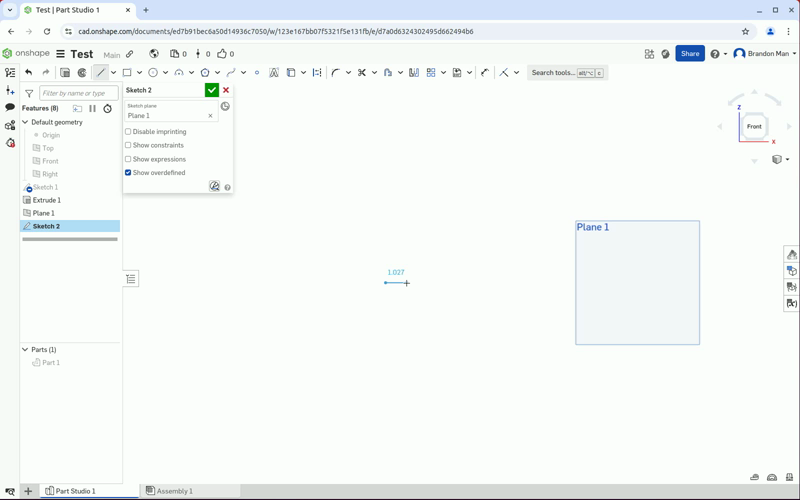
scroll(6)
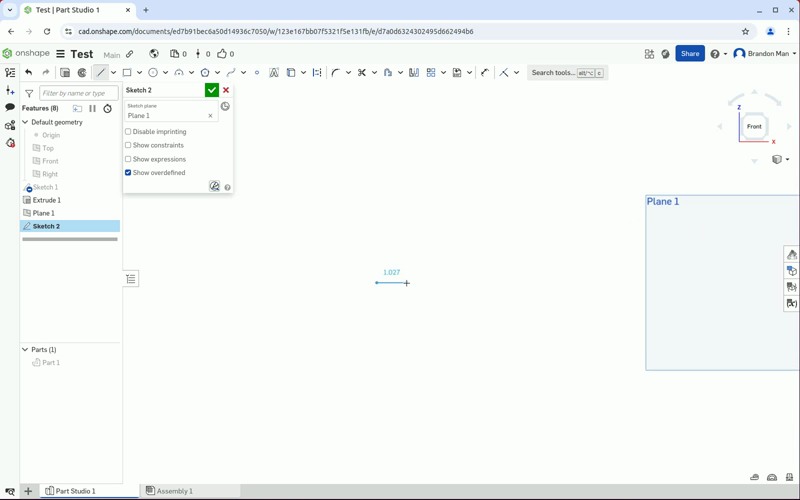
scroll(6)
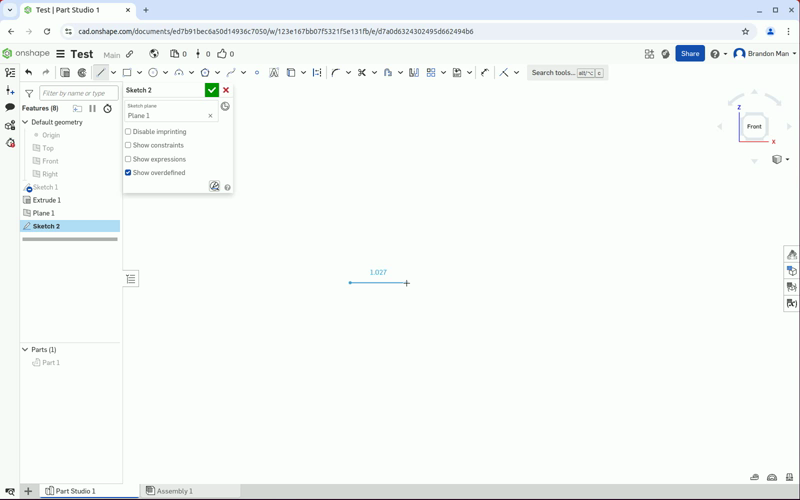
click(406, 282)
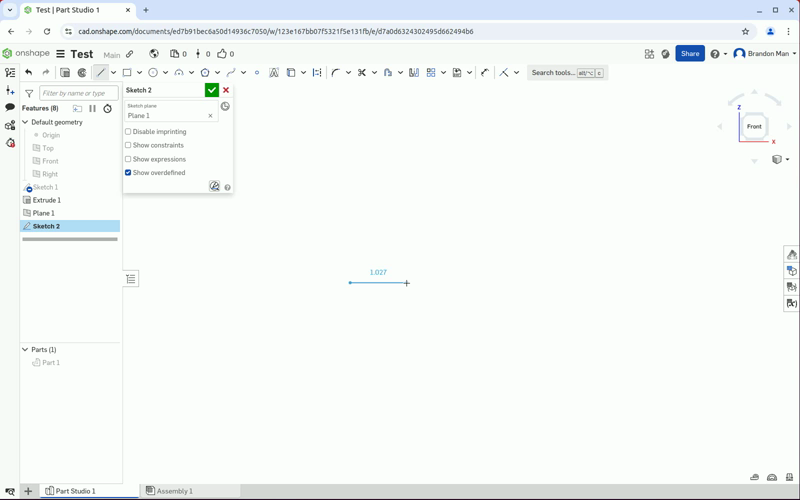
scroll(-6)
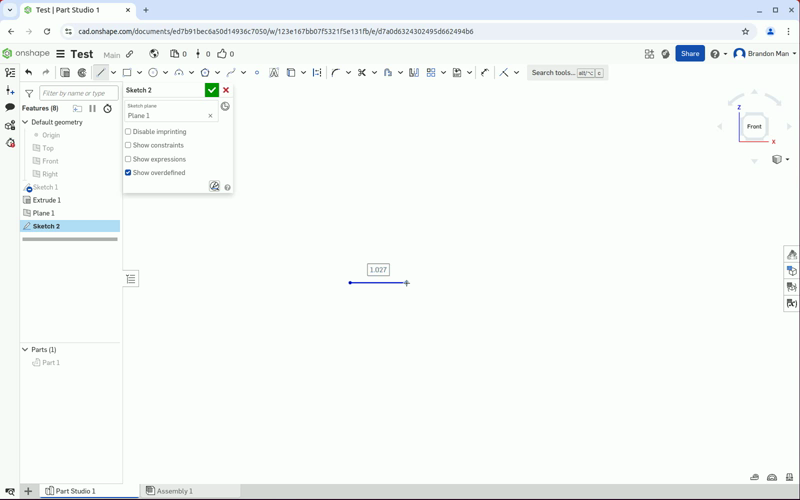
scroll(-6)
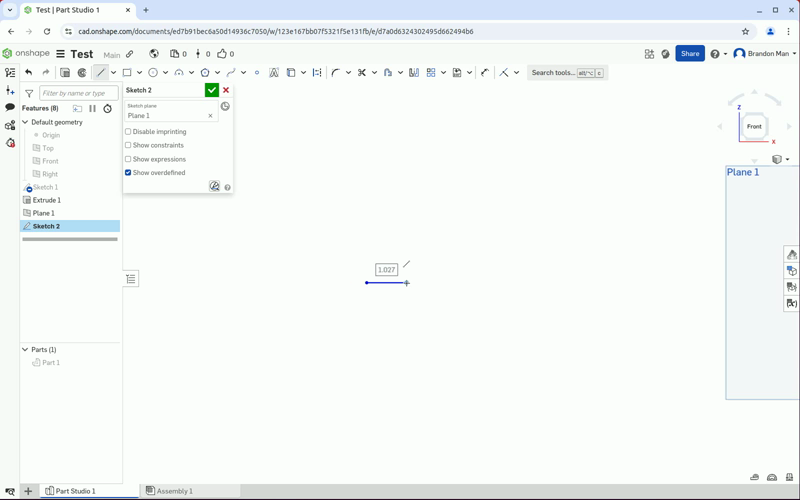
scroll(-6)
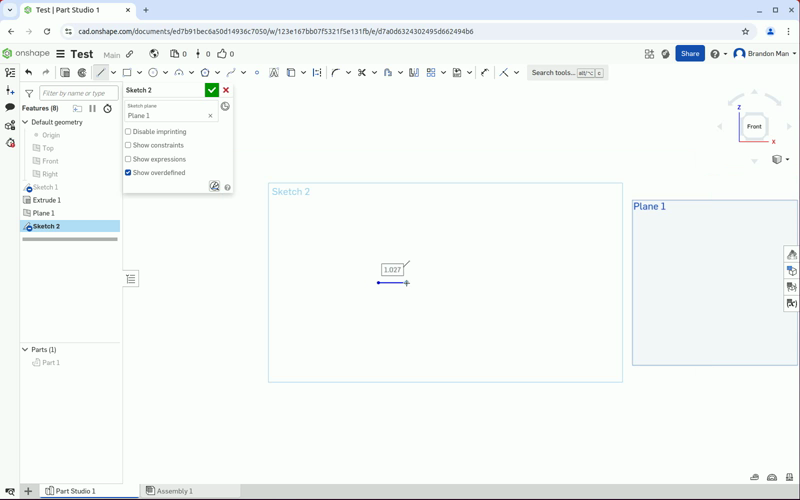
scroll(-6)
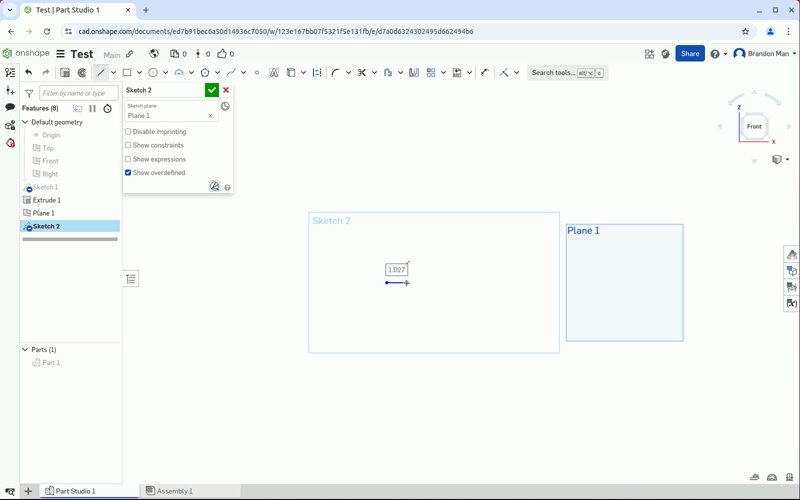
scroll(-6)
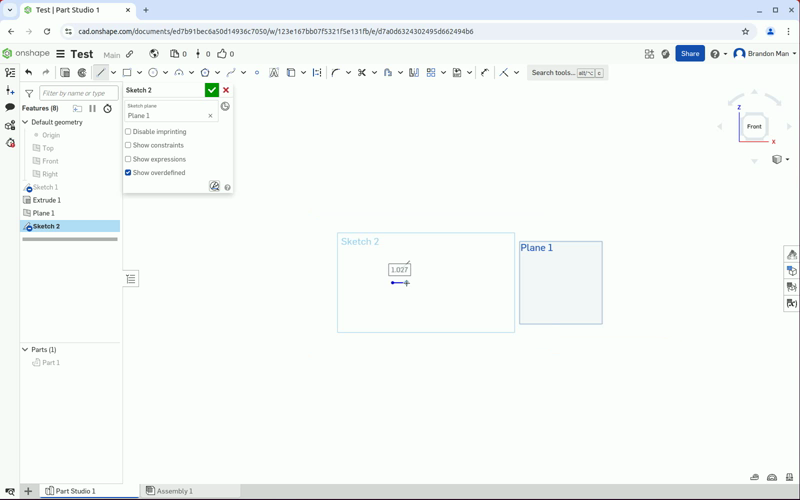
scroll(-6)
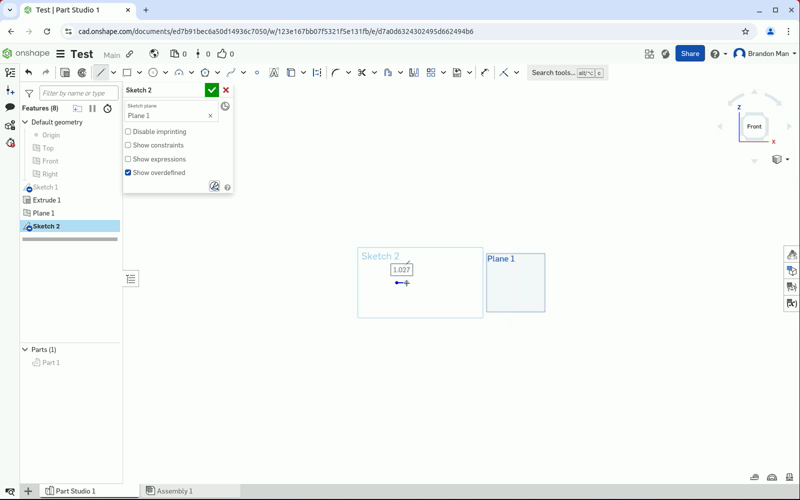
scroll(-6)
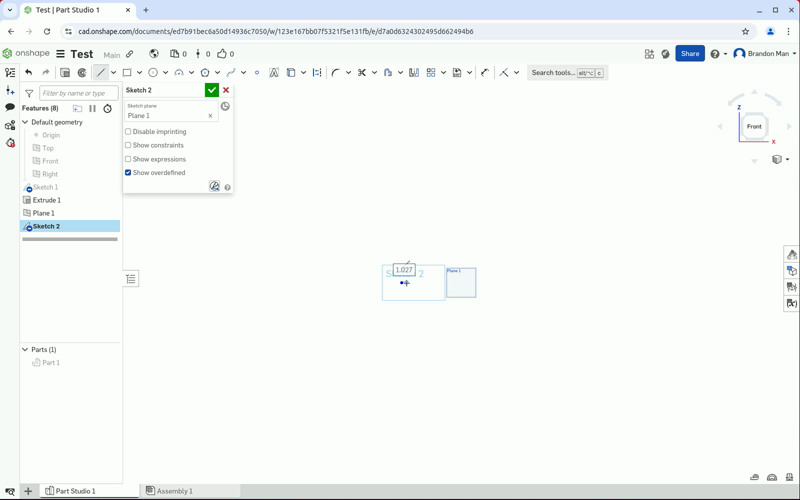
key_up(shift)
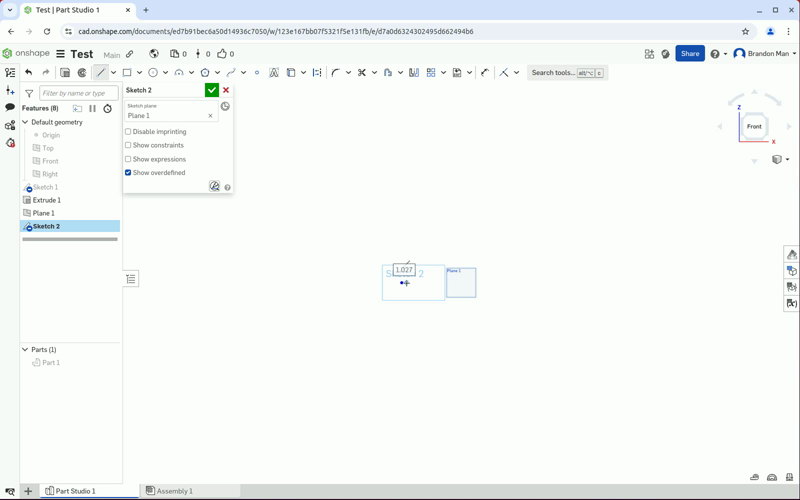
key_down(shift)
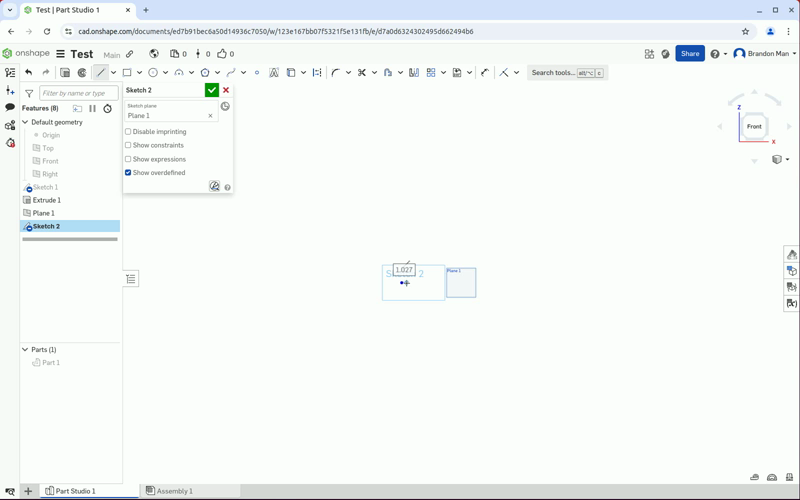
mouse_move(406, 175)
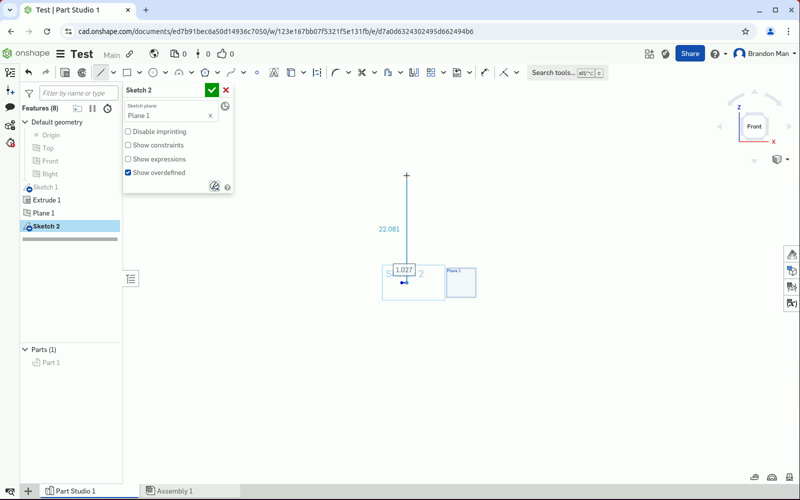
click(406, 175)
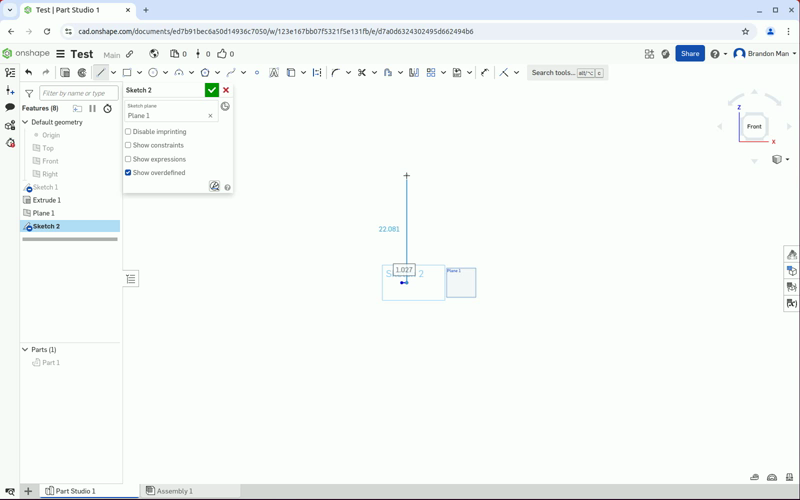
key_up(shift)
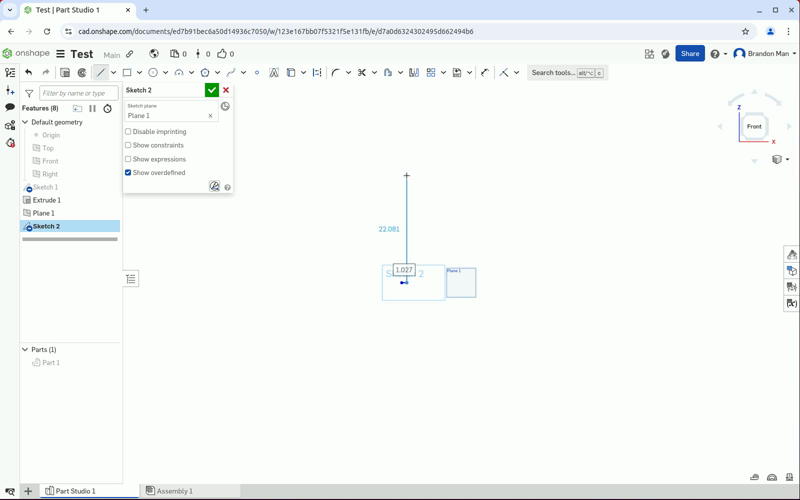
key_down(shift)
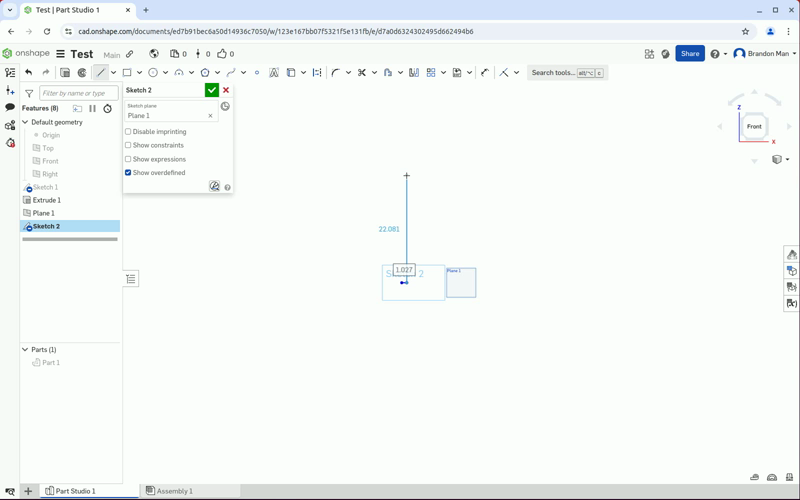
mouse_move(436, 175)
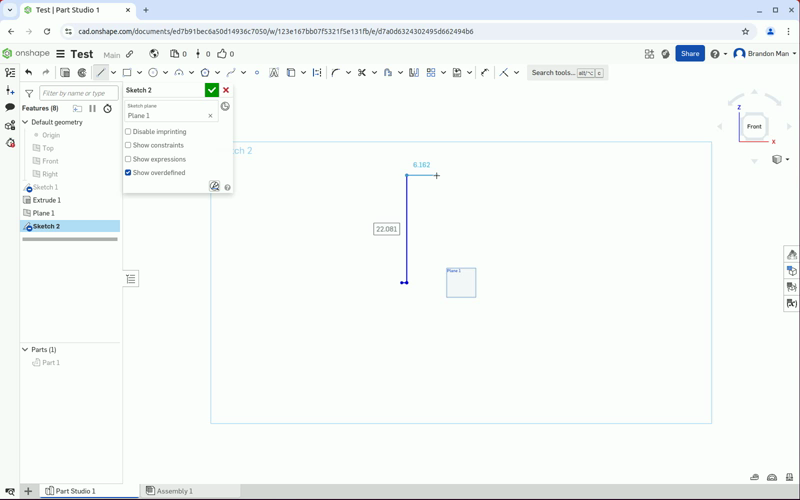
mouse_move(401, 175)
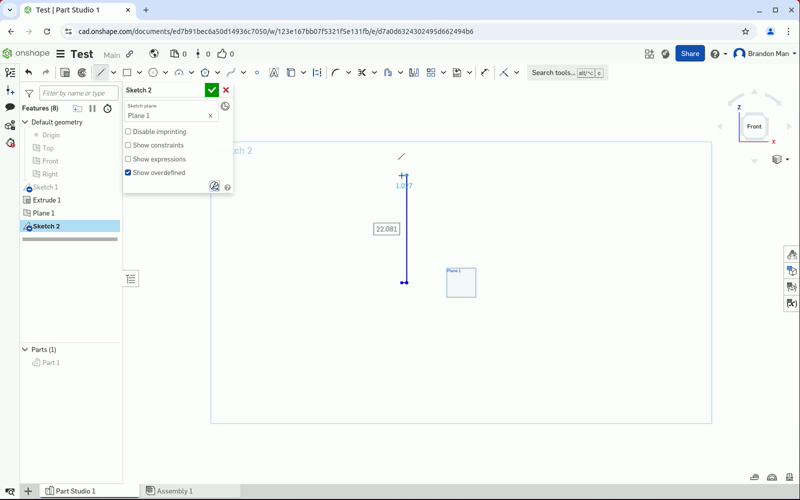
scroll(6)
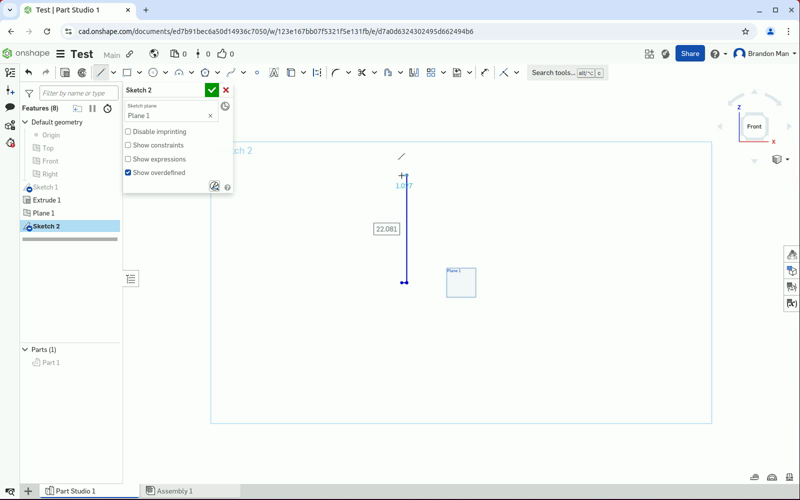
scroll(6)
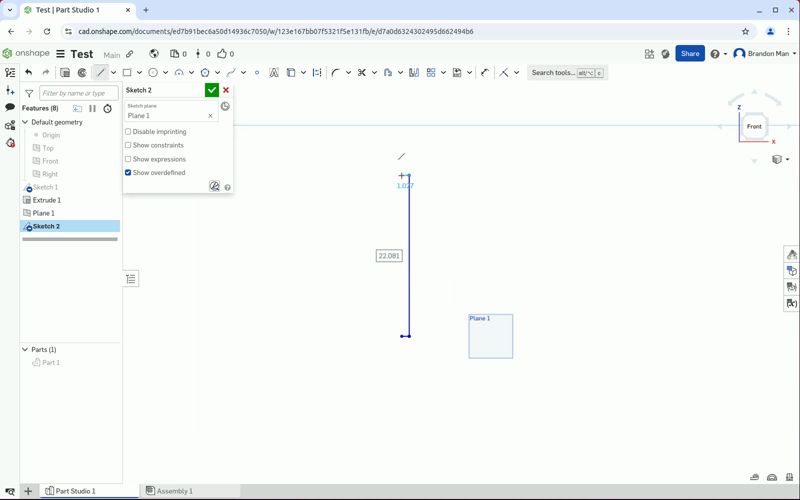
scroll(6)
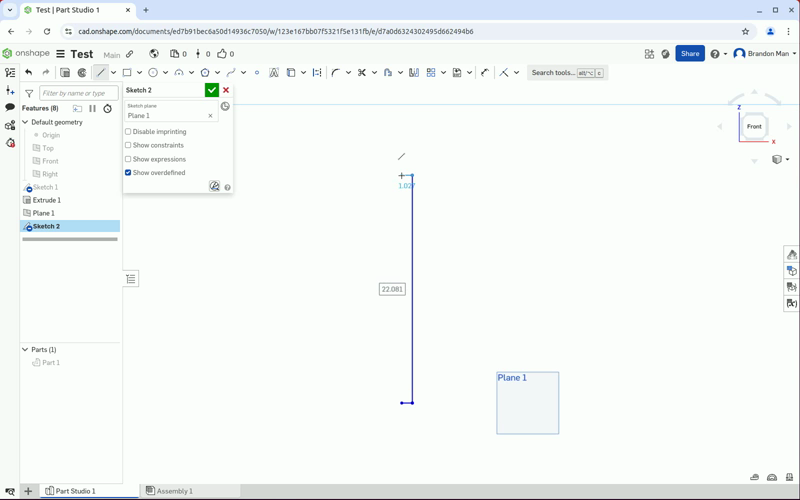
scroll(6)
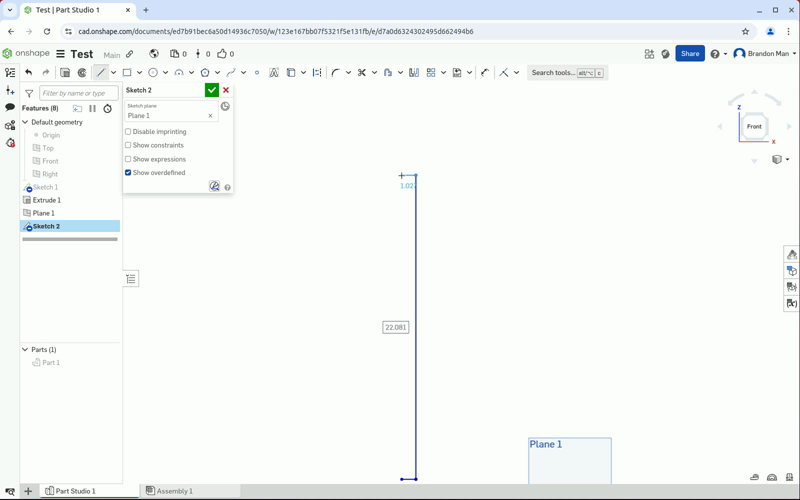
scroll(6)
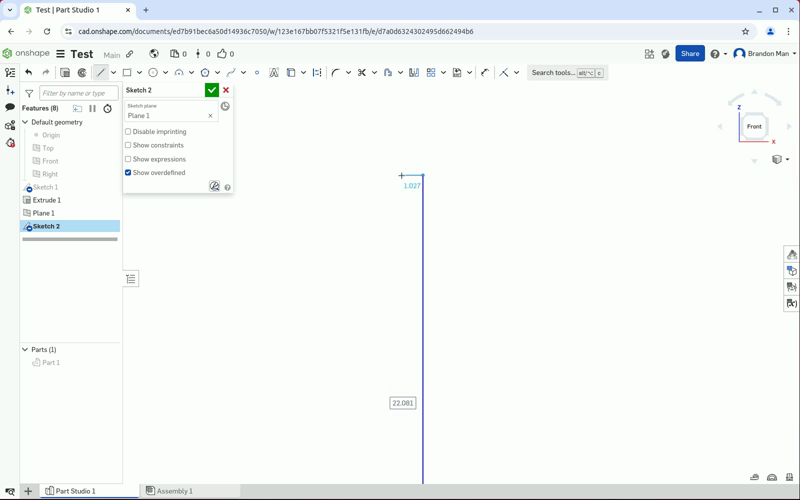
scroll(6)
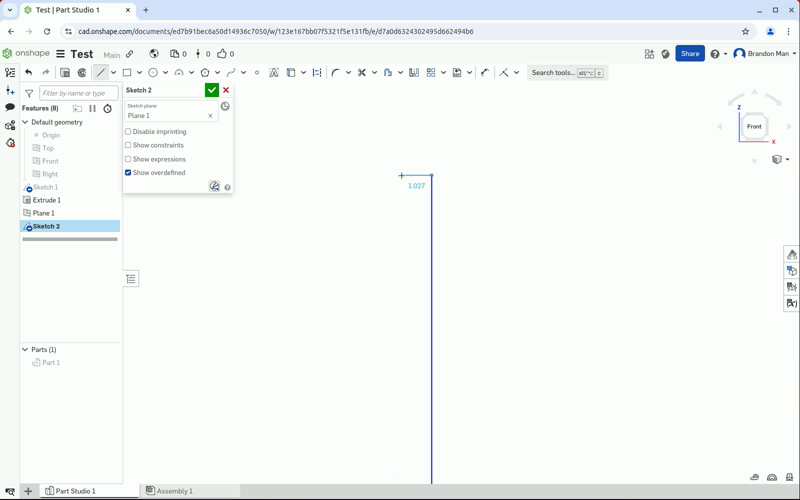
scroll(6)
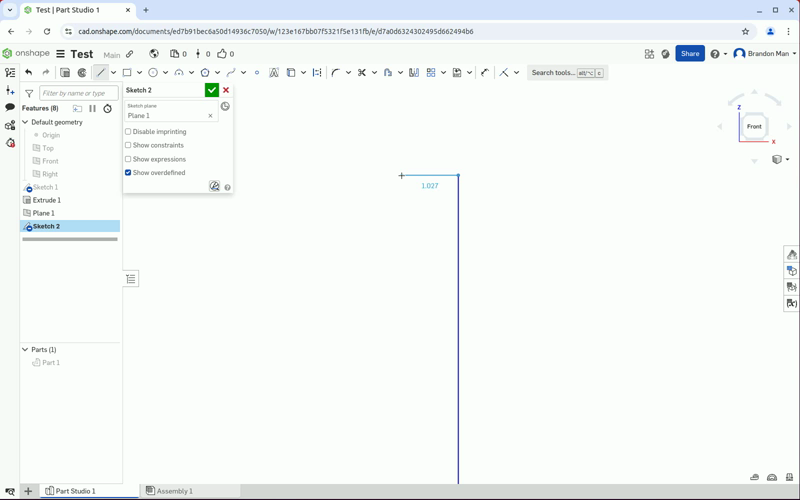
click(401, 175)
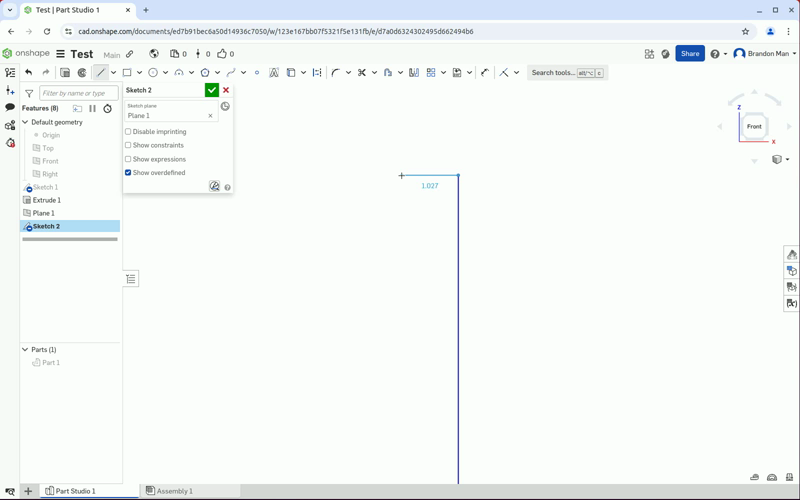
scroll(-6)
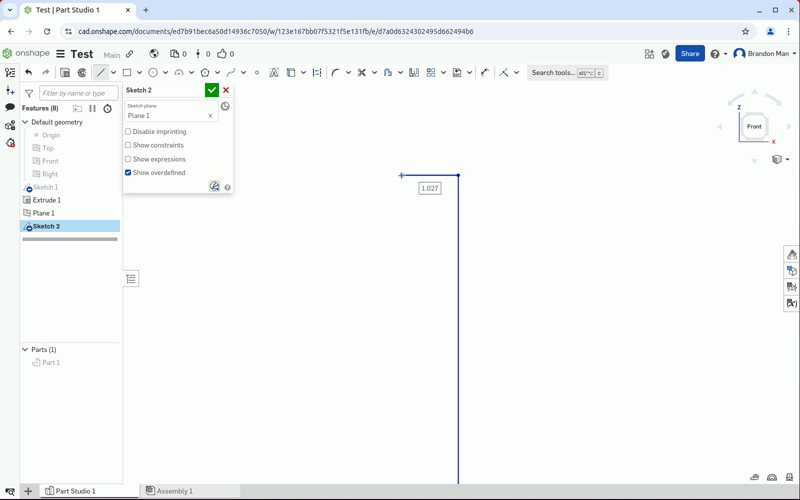
scroll(-6)
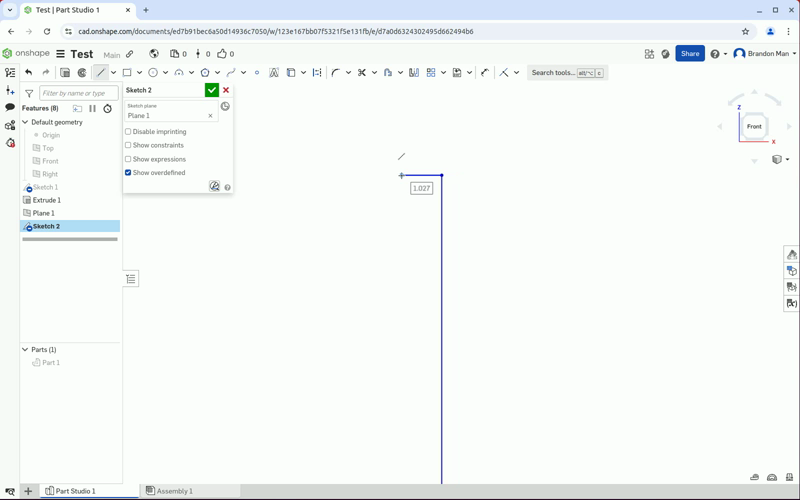
scroll(-6)
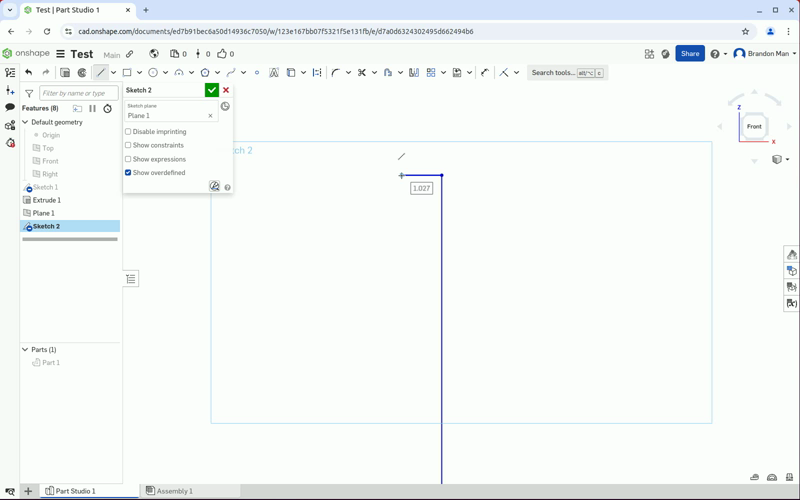
scroll(-6)
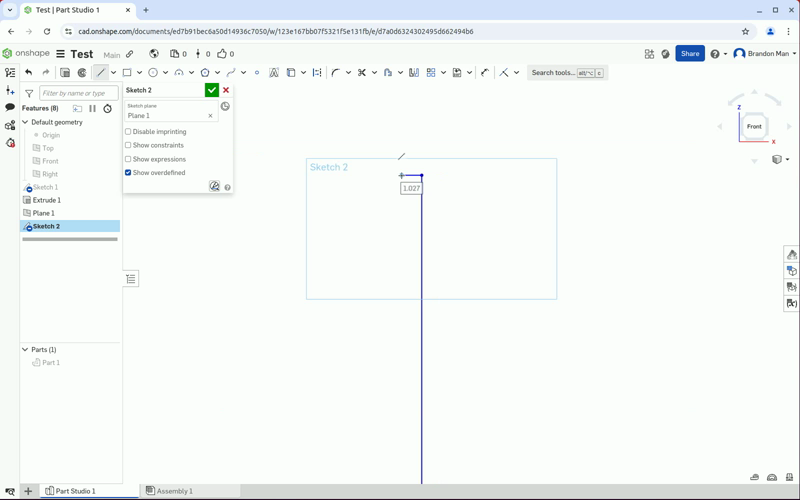
scroll(-6)
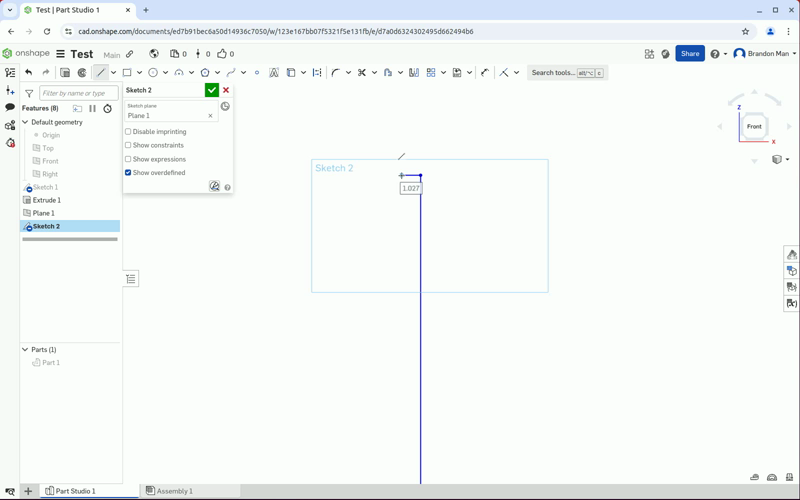
scroll(-6)
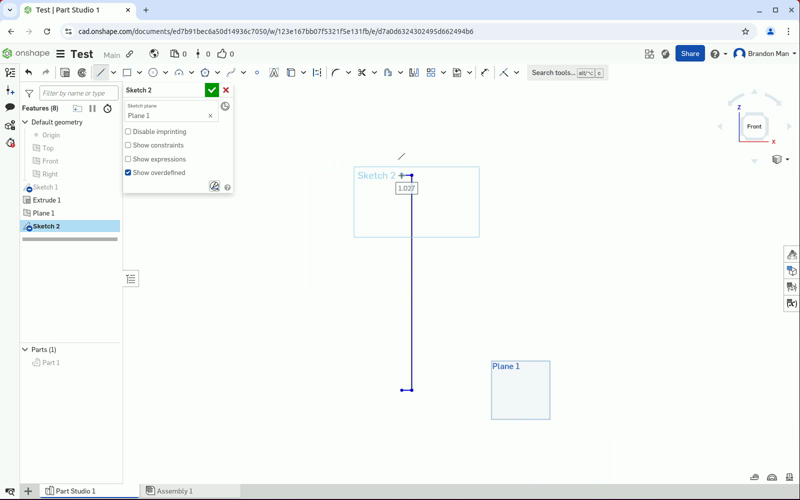
scroll(-6)
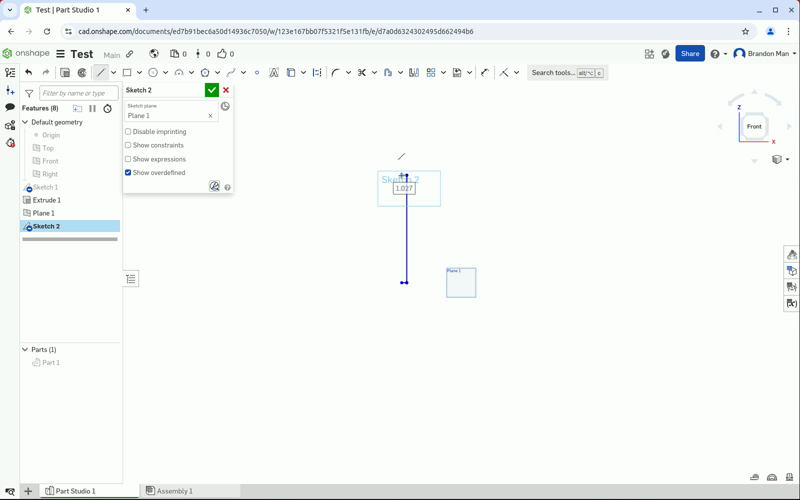
key_up(shift)
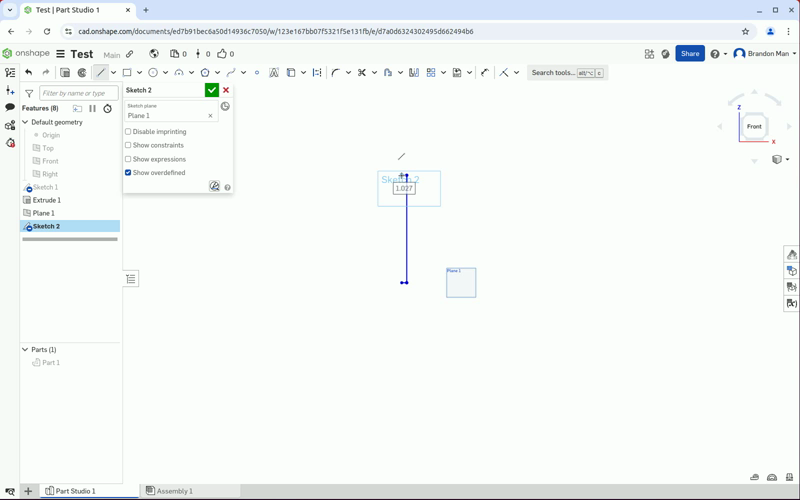
key_down(shift)
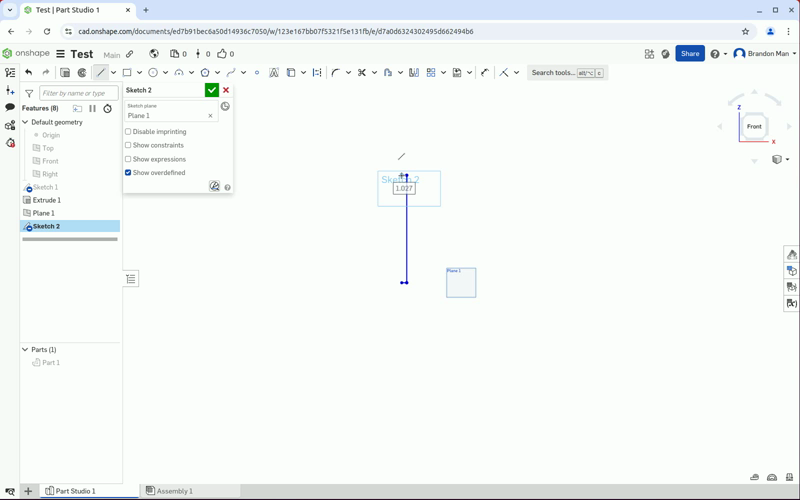
mouse_move(401, 282)
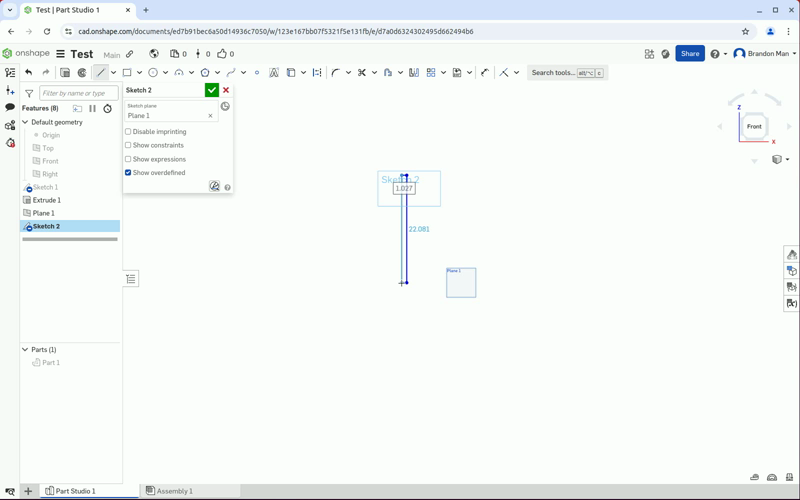
key_up(shift)
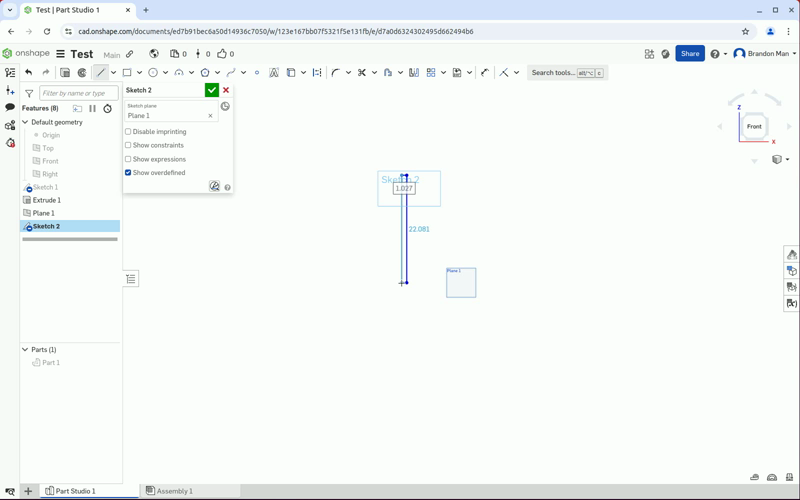
click(401, 282)
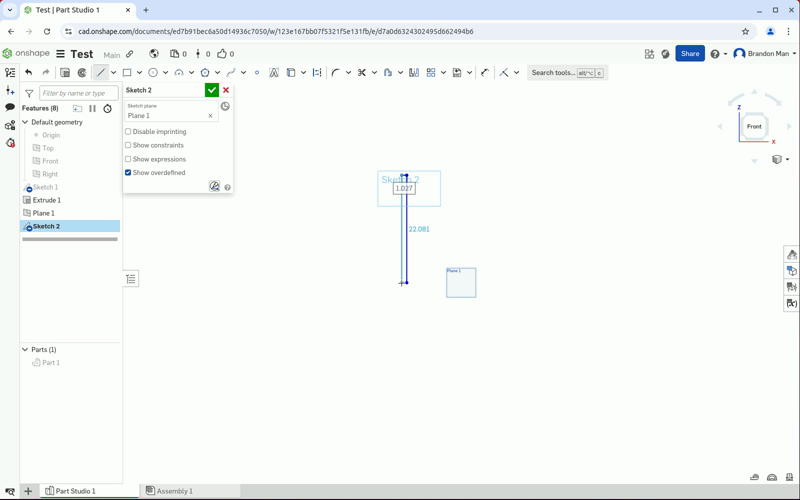
key(esc)
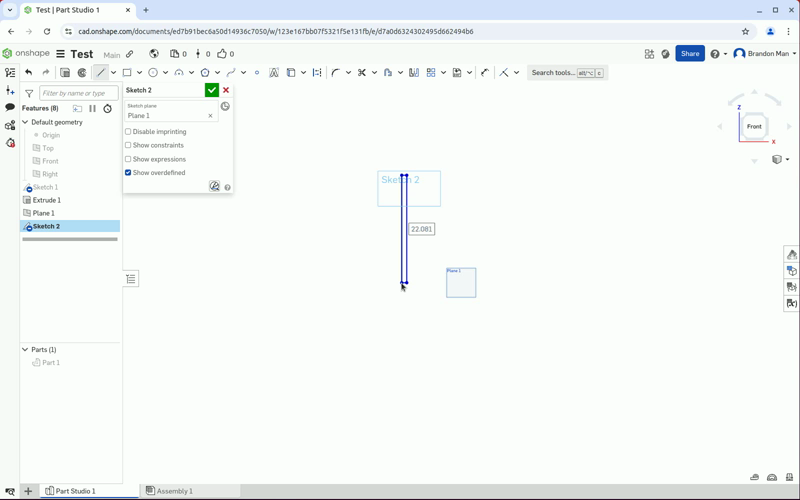
mouse_move(405, 179)
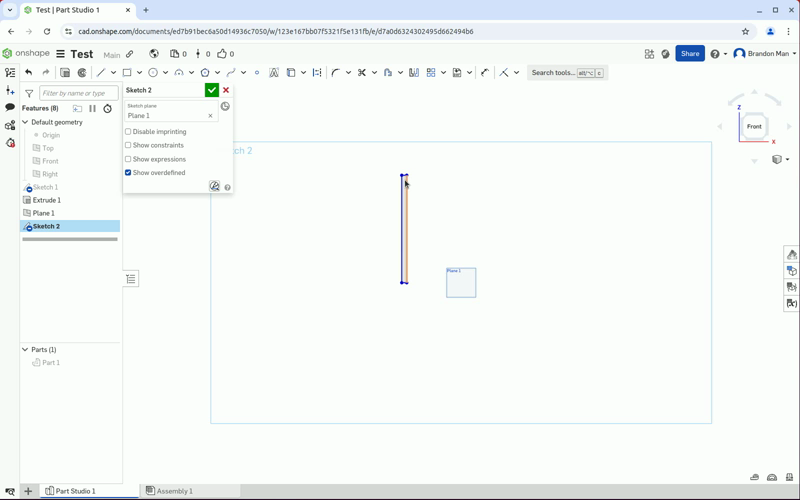
scroll(6)
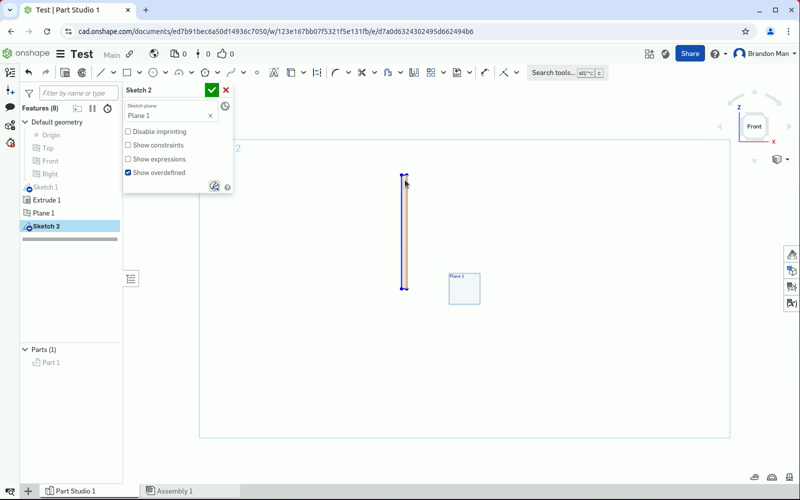
scroll(6)
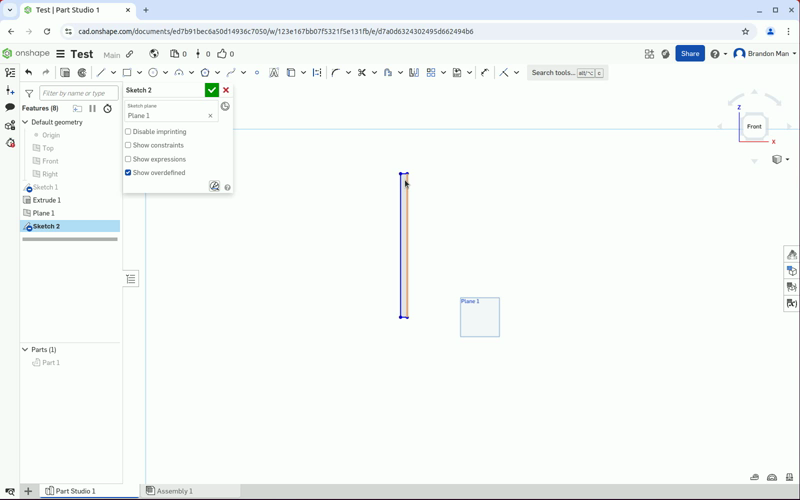
scroll(6)
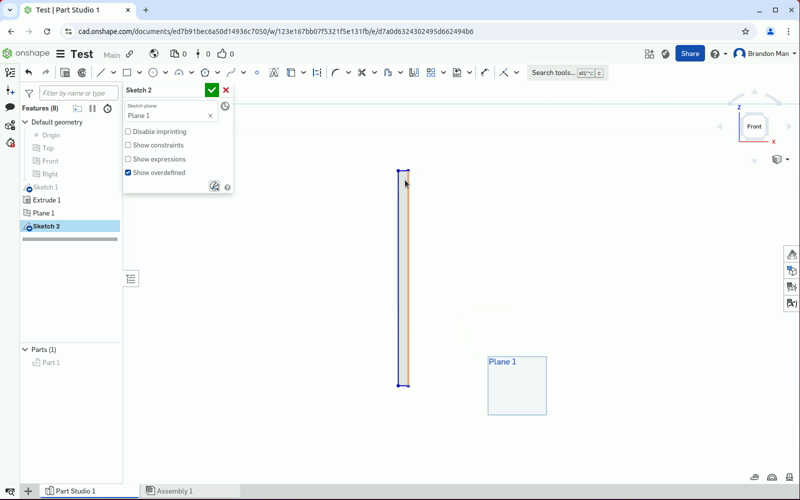
scroll(6)
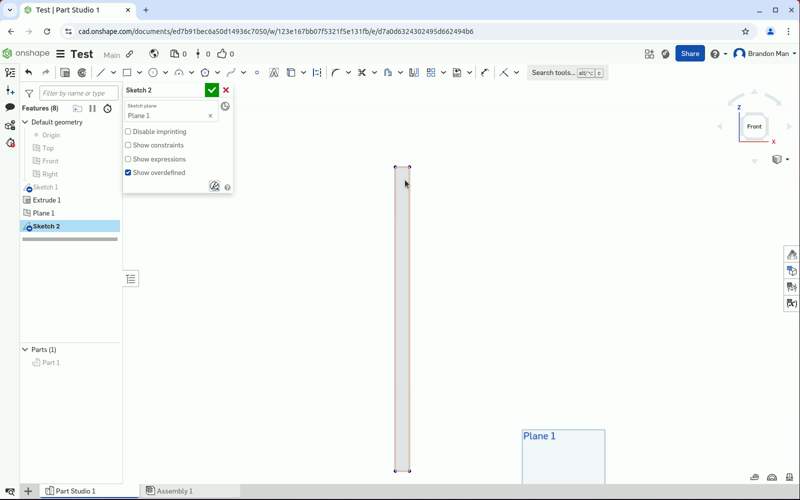
scroll(6)
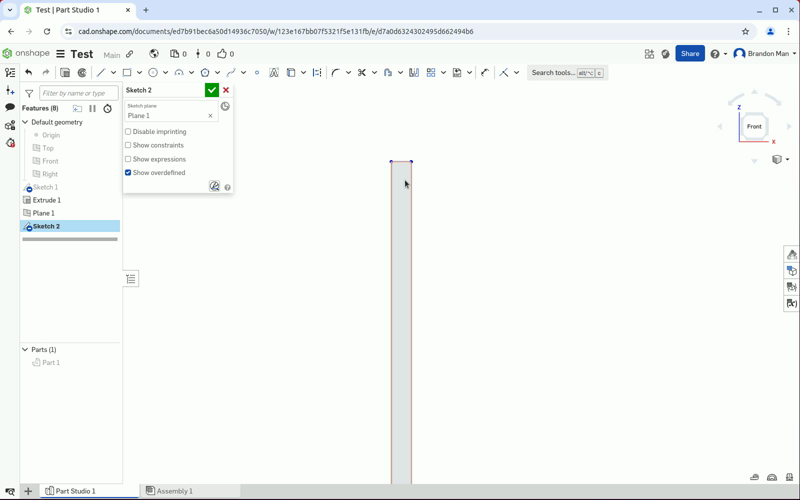
scroll(6)
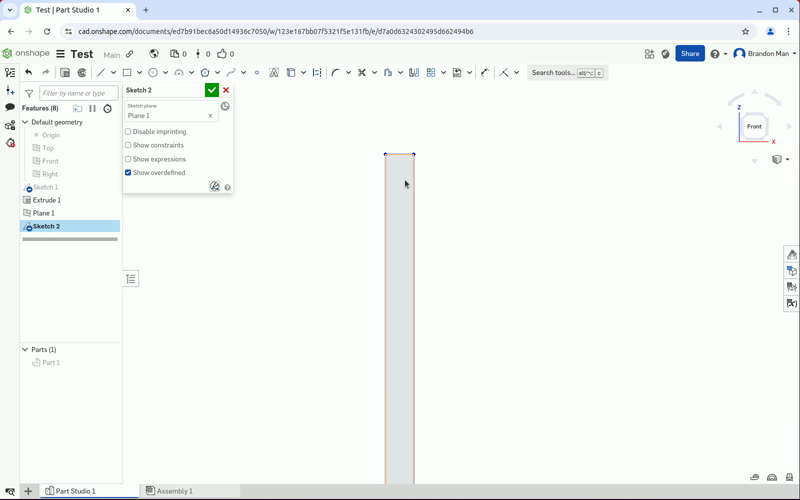
scroll(6)
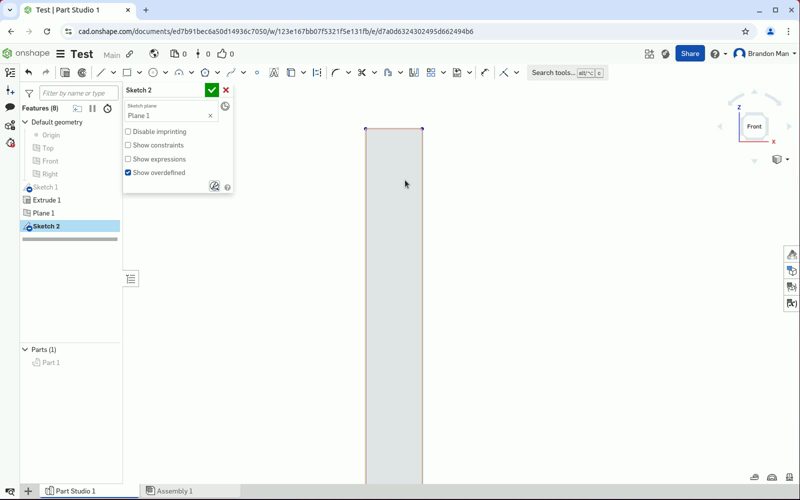
click(405, 179)
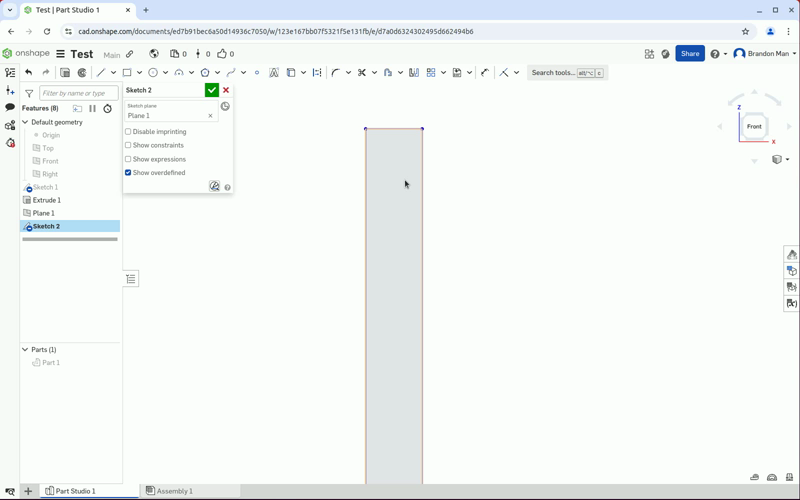
scroll(-6)
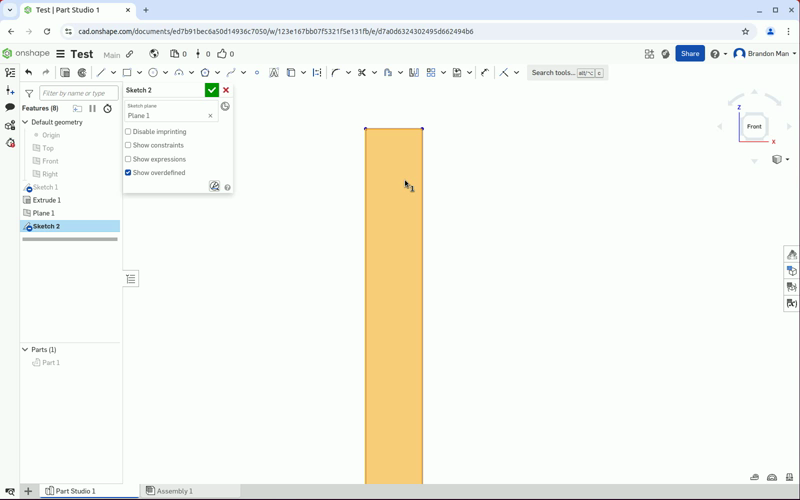
scroll(-6)
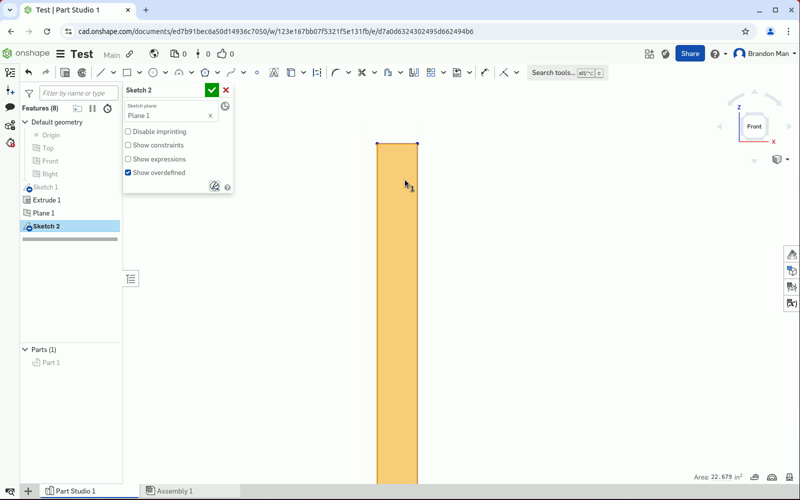
scroll(-6)
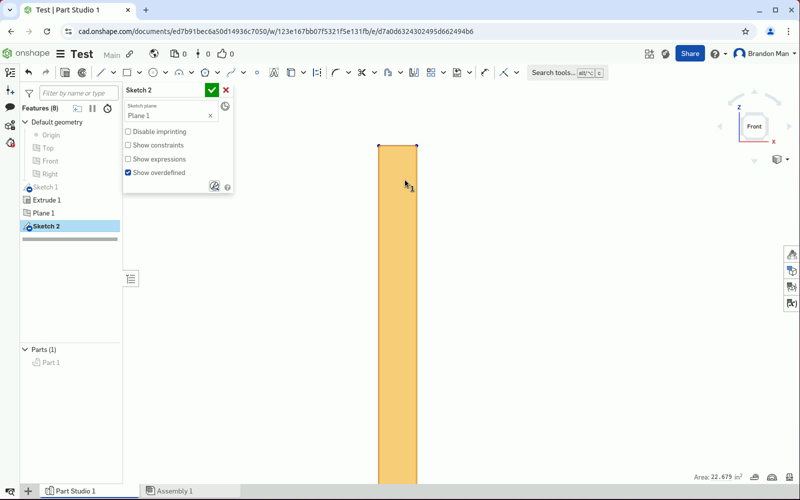
scroll(-6)
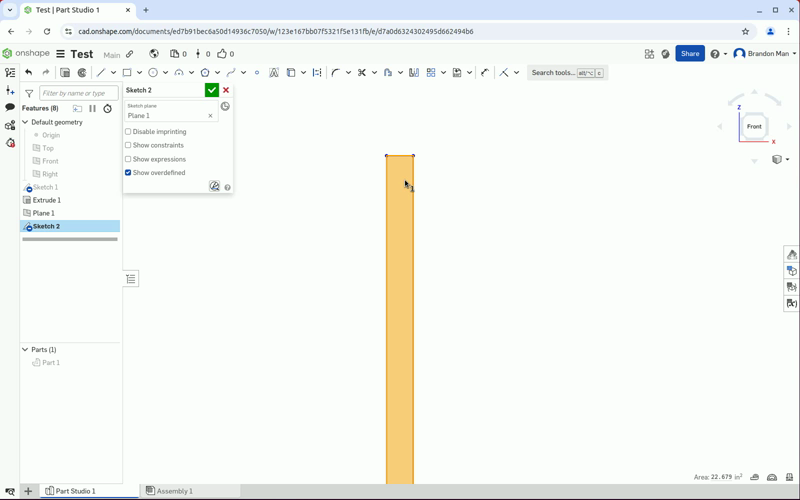
scroll(-6)
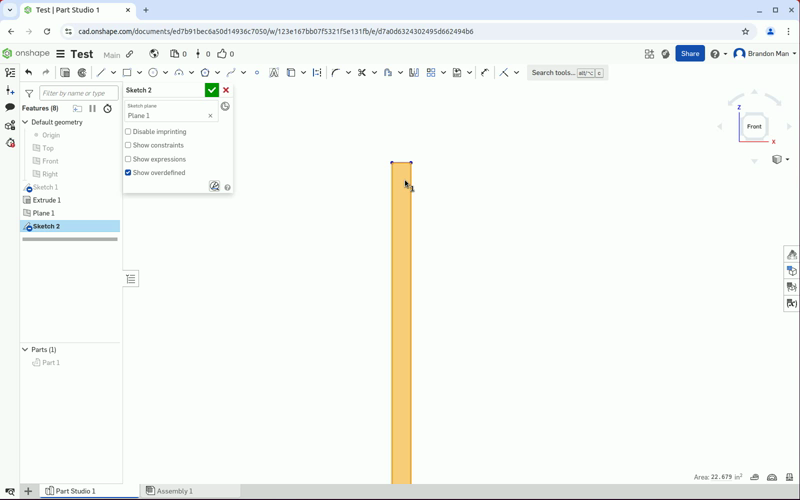
scroll(-6)
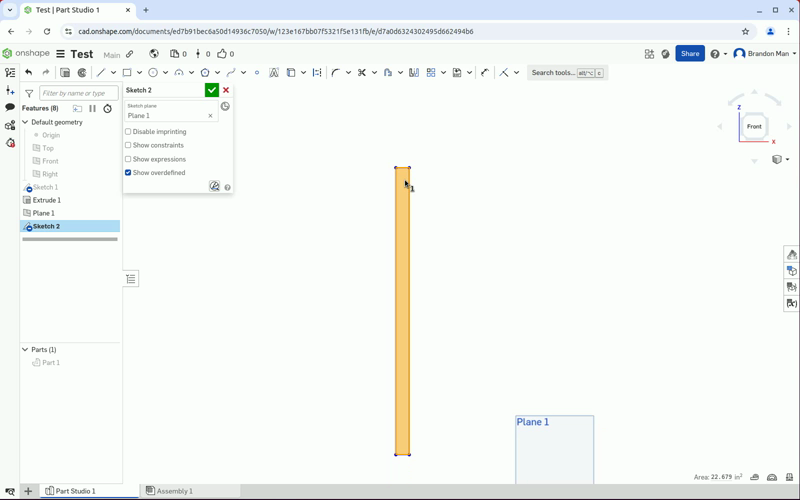
scroll(-6)
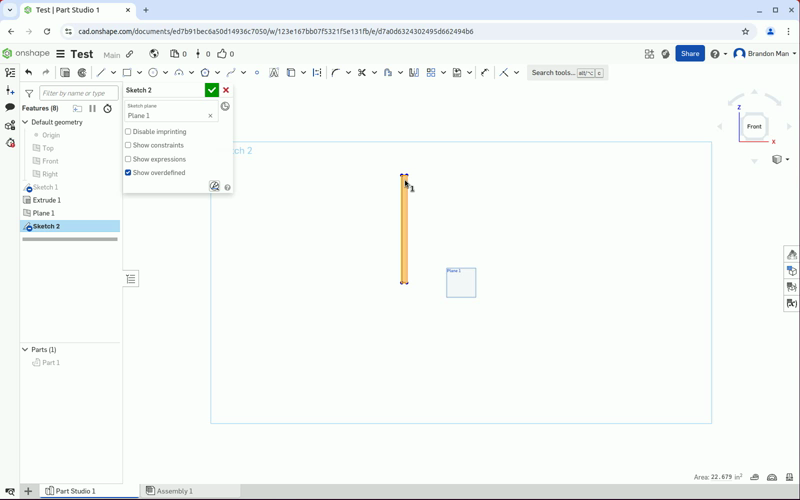
mouse_move(73, 352)
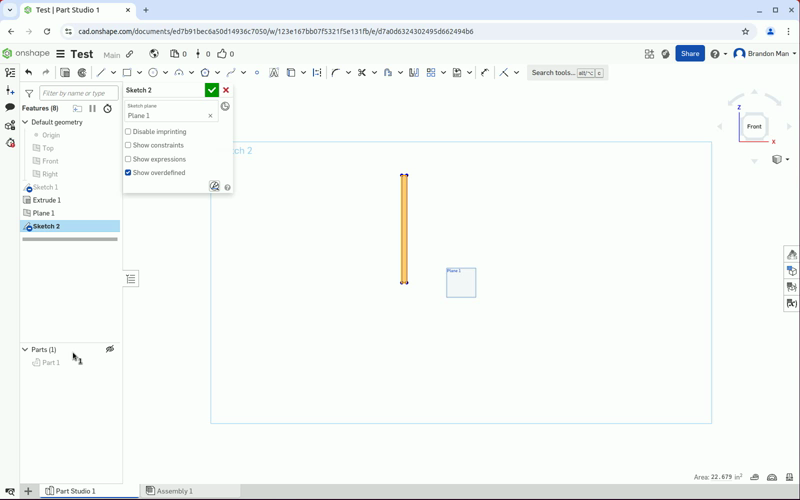
key(shift+y)
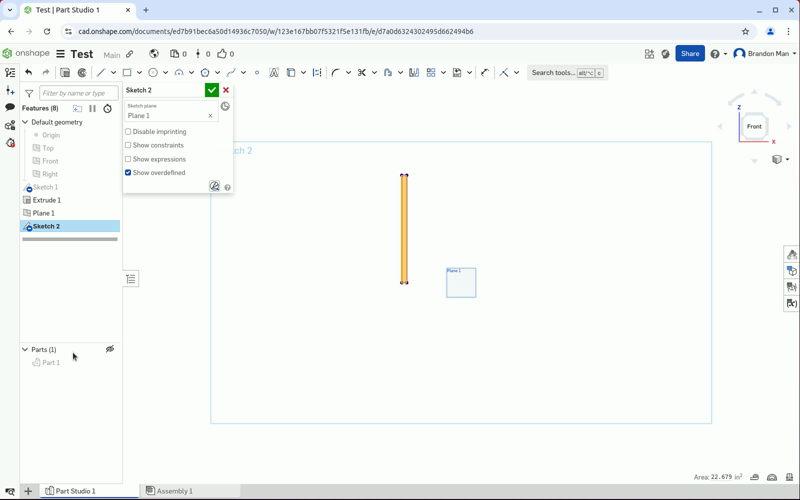
key(shift+e)
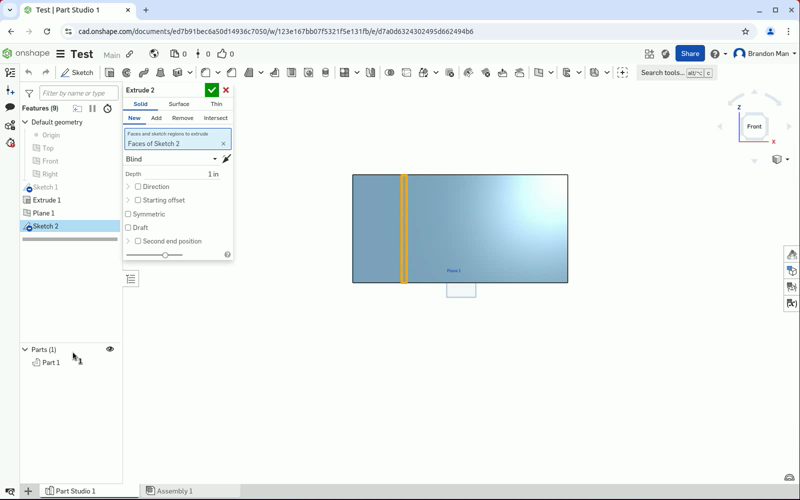
mouse_move(143, 106)
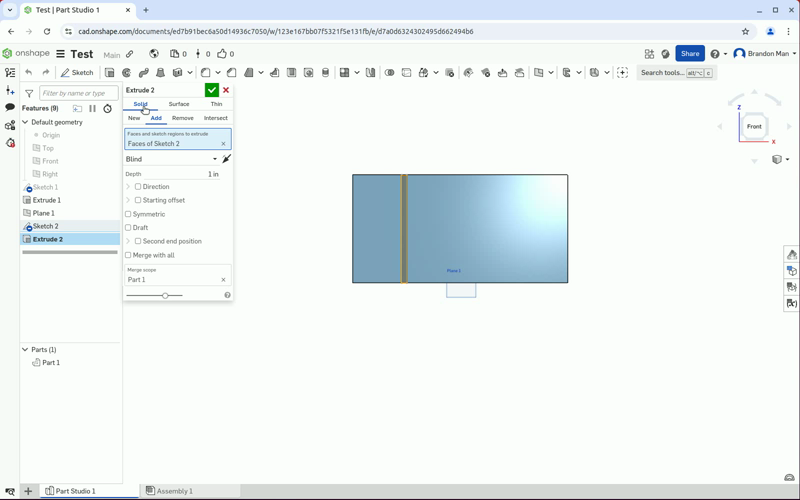
click(143, 106)
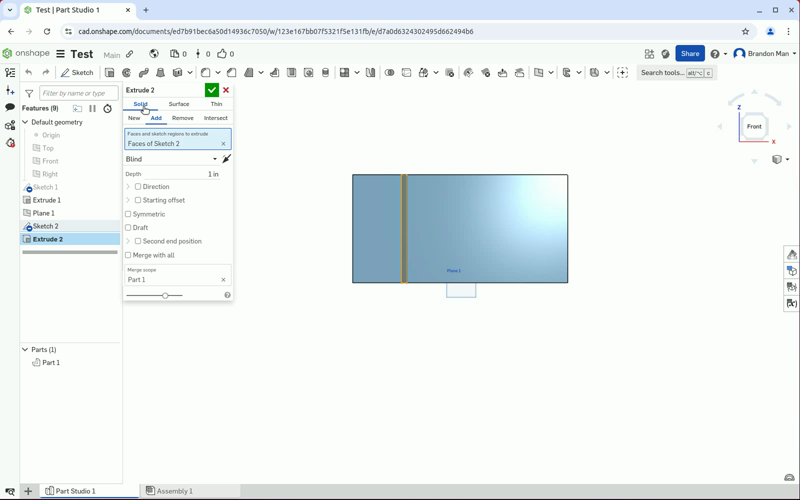
mouse_move(137, 120)
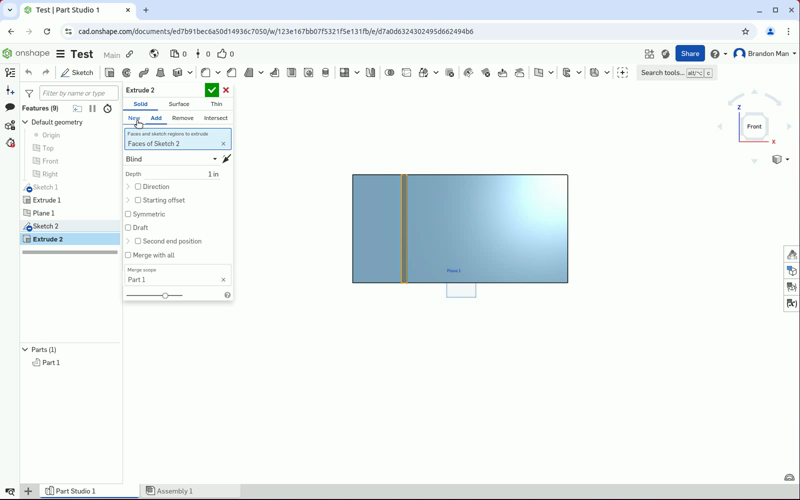
click(137, 120)
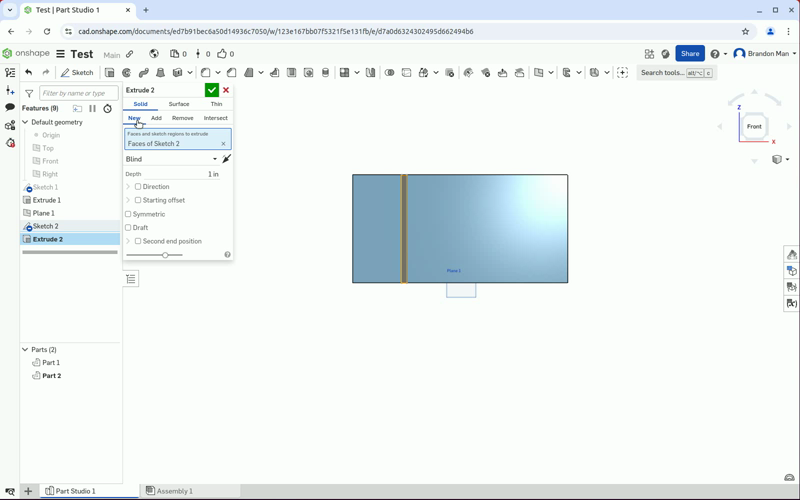
key(tab, 4)
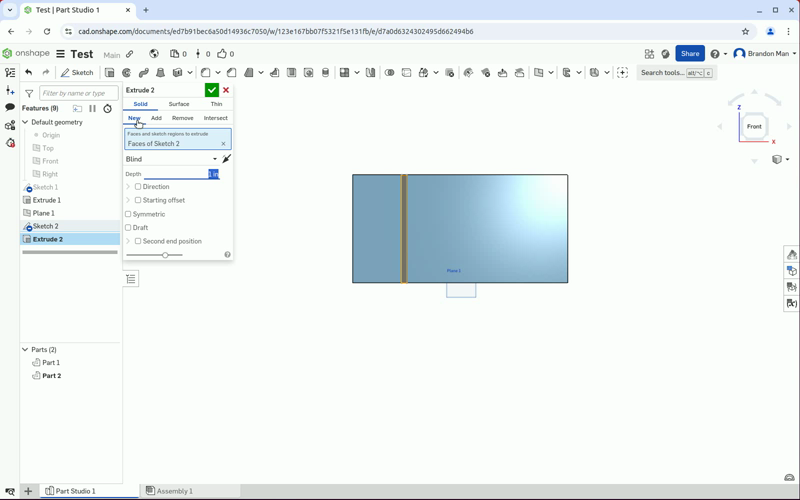
text(22.145)
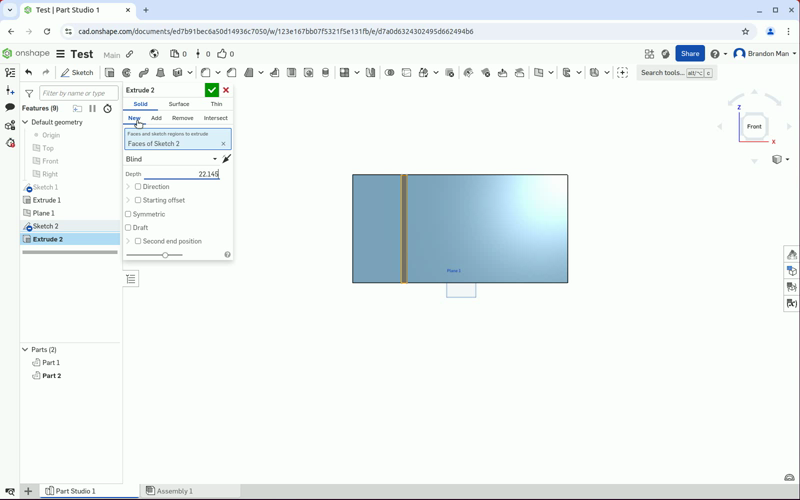
key(enter)
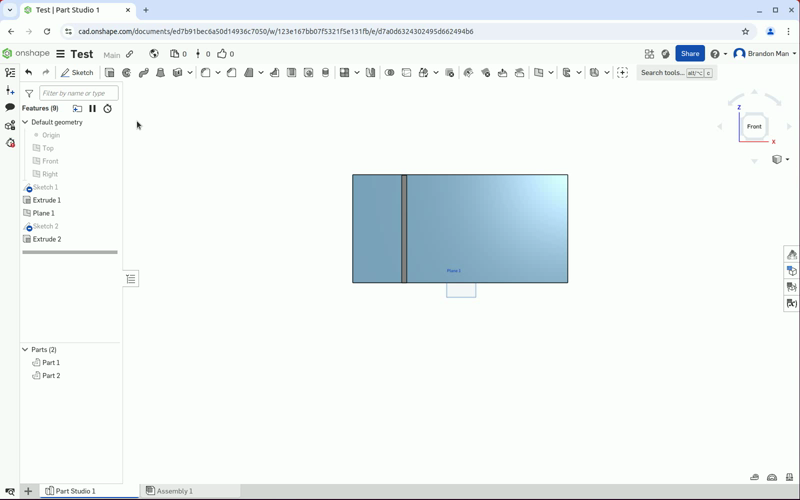
key(shift+h)
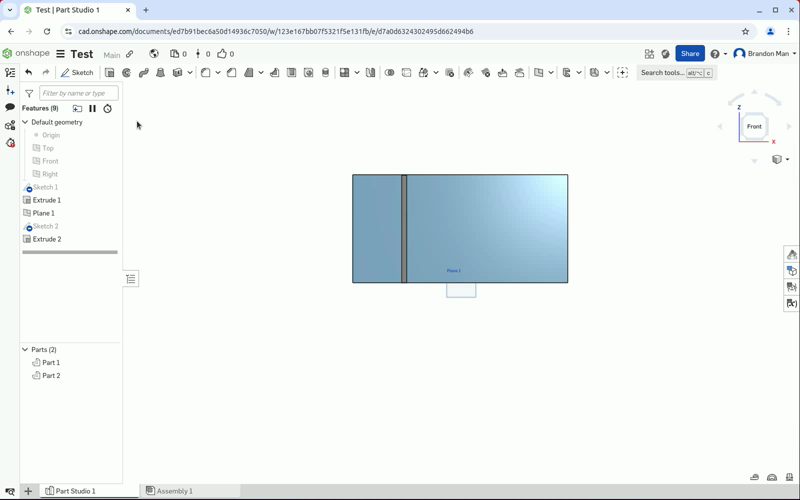
key(shift+h)
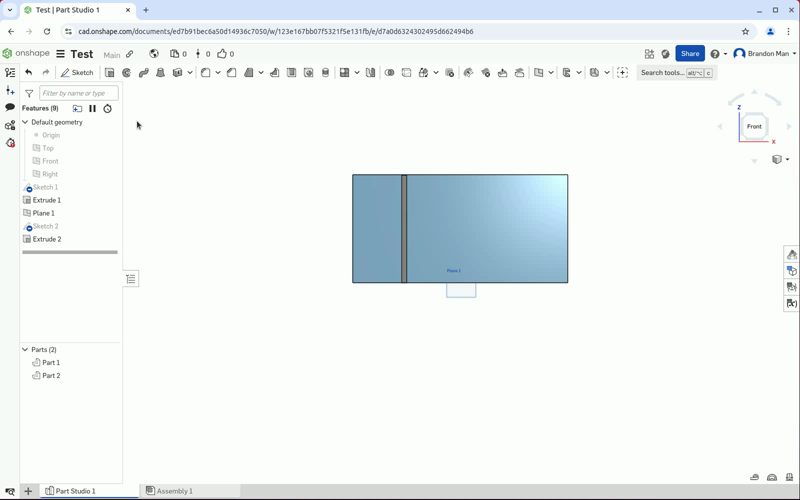
mouse_move(73, 189)
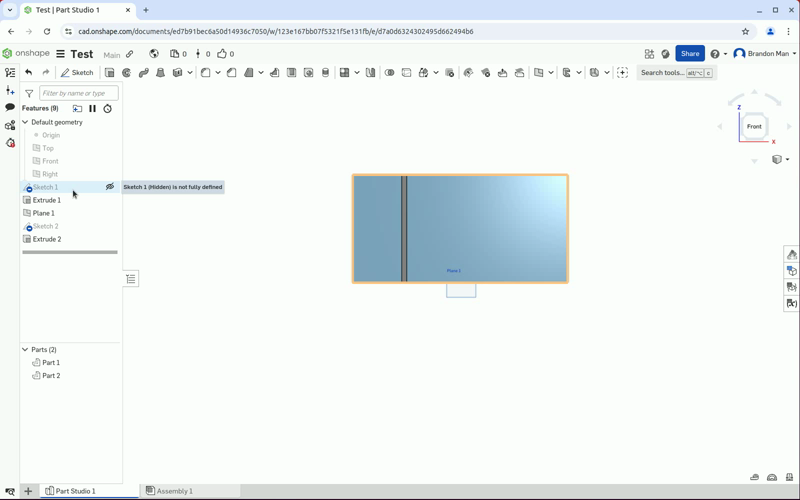
click(73, 189)
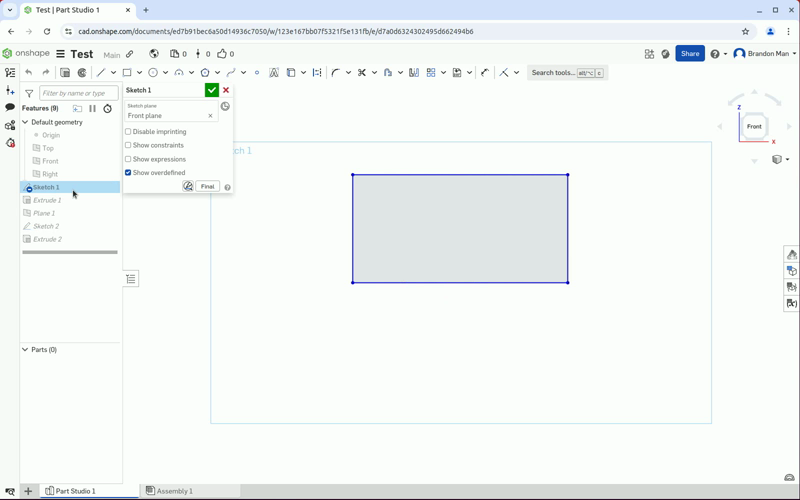
mouse_move(229, 92)
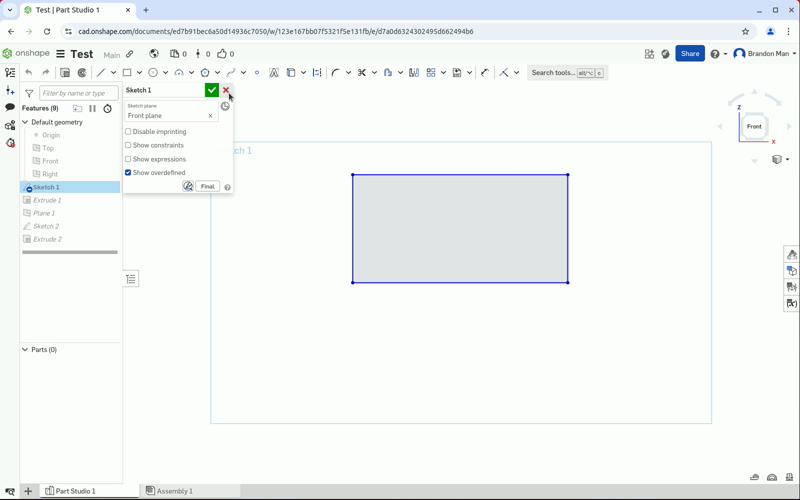
click(229, 92)
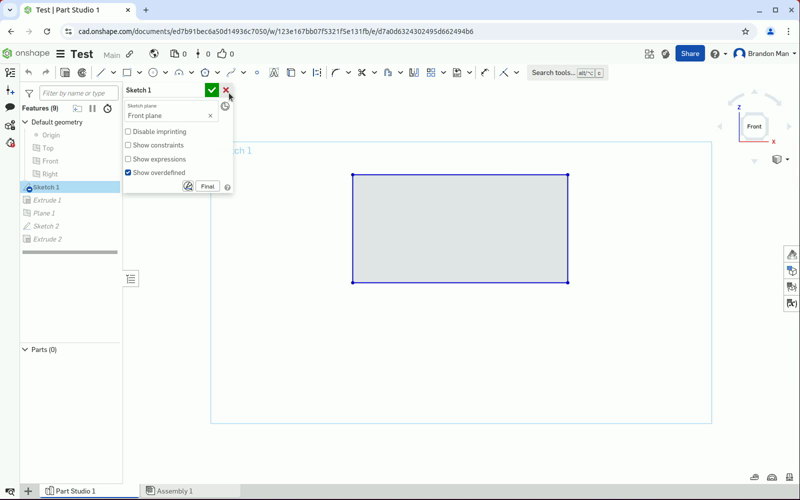
key(shift+s)
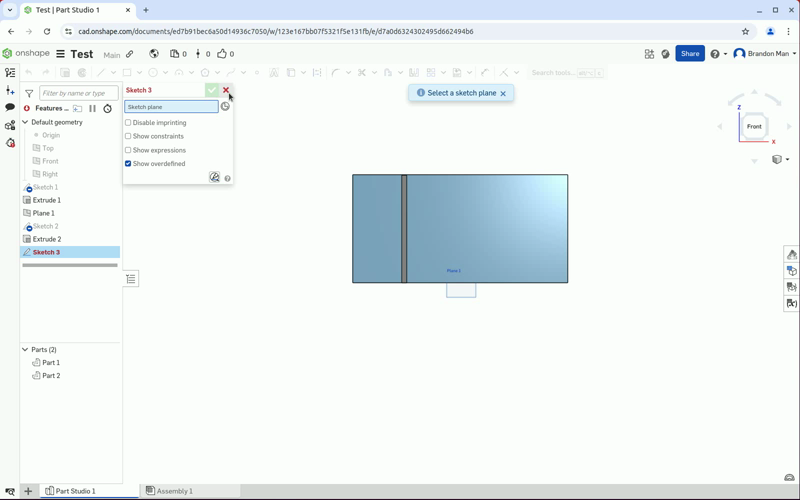
mouse_move(73, 215)
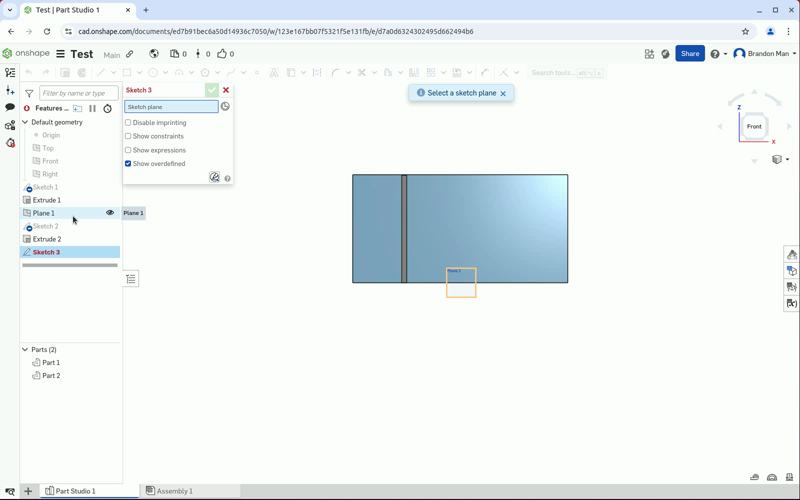
click(73, 215)
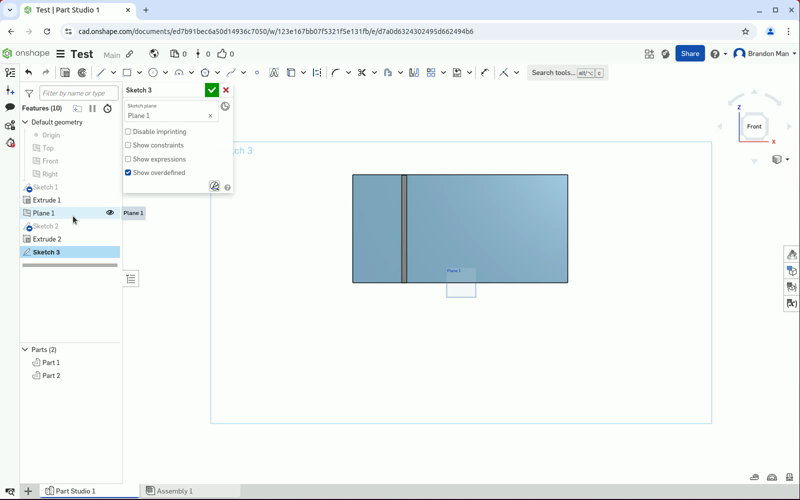
mouse_move(73, 352)
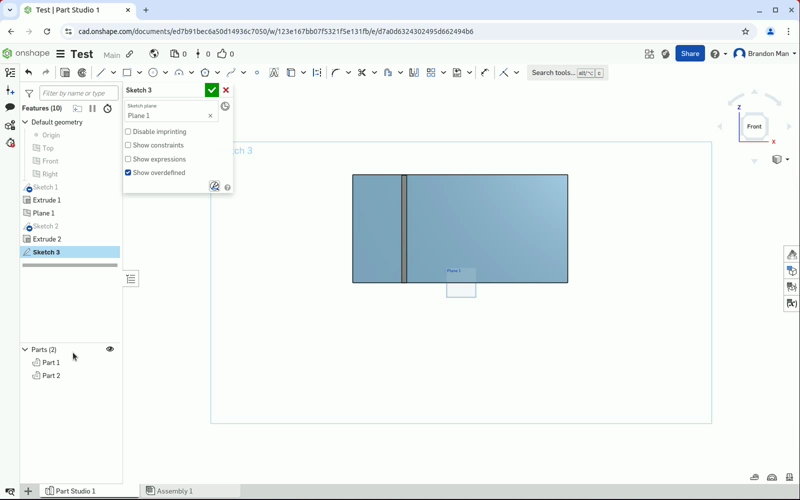
key(y)
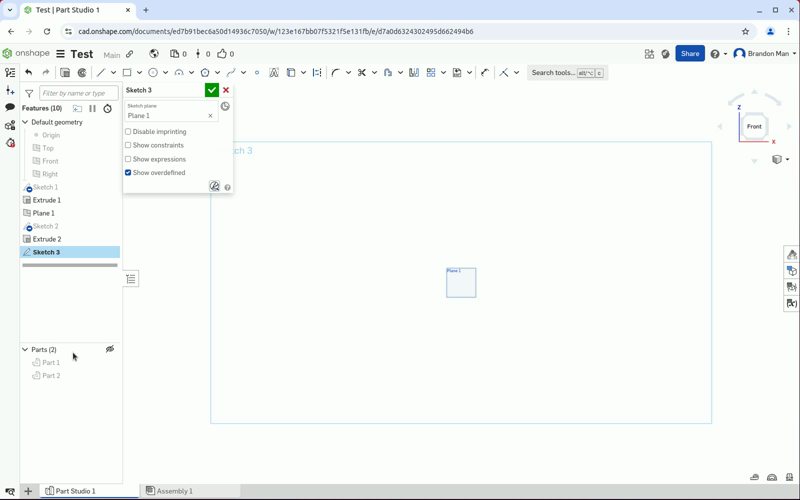
key(l)
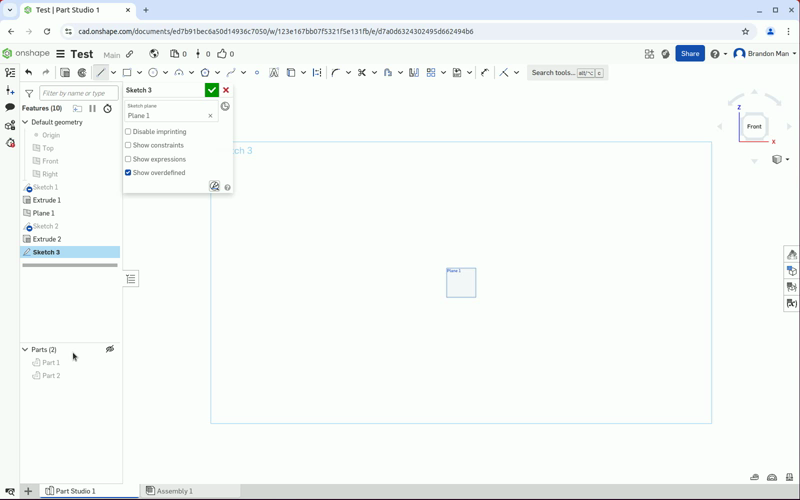
key_down(shift)
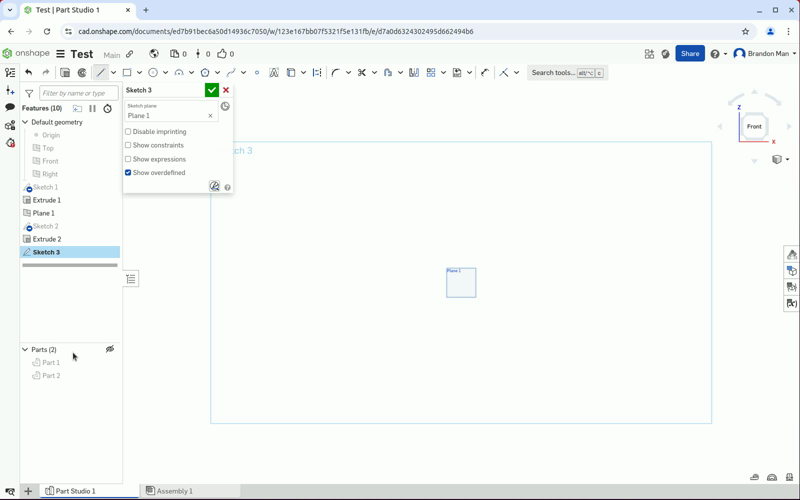
mouse_move(514, 282)
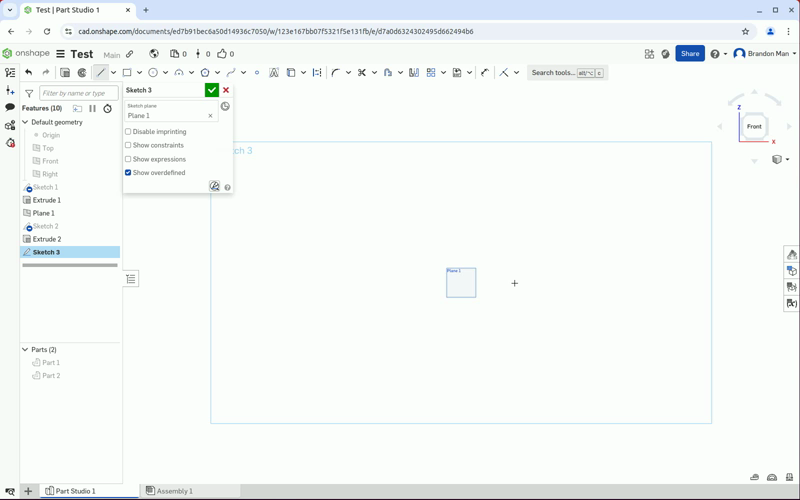
click(514, 282)
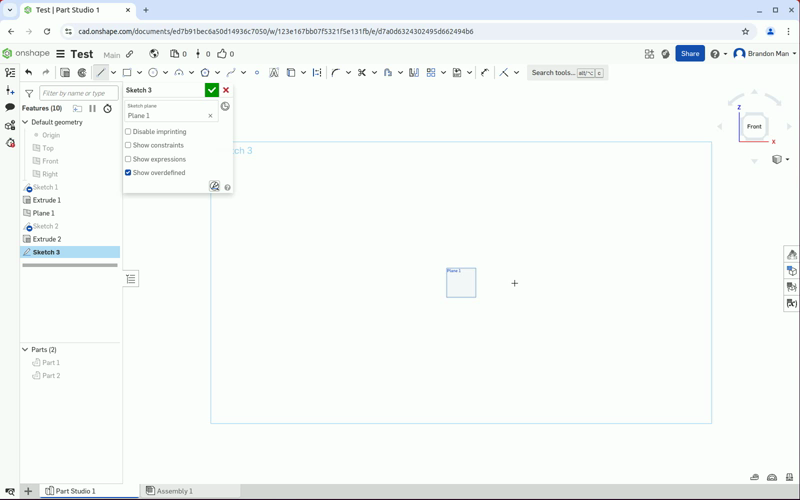
key_up(shift)
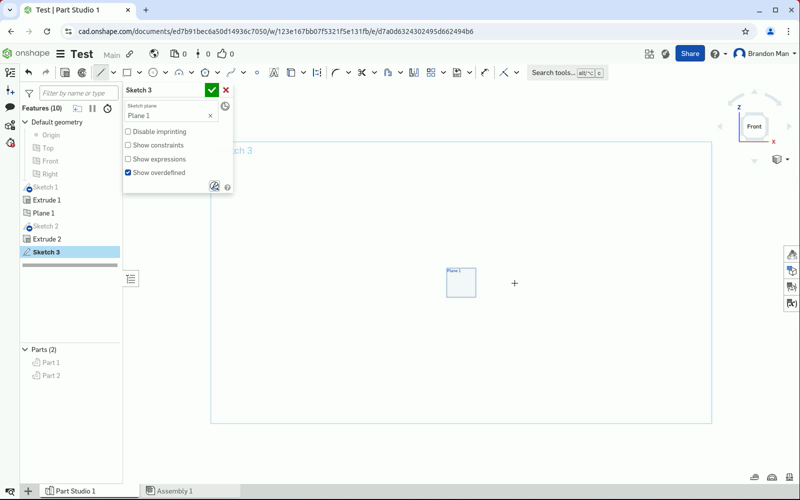
key_down(shift)
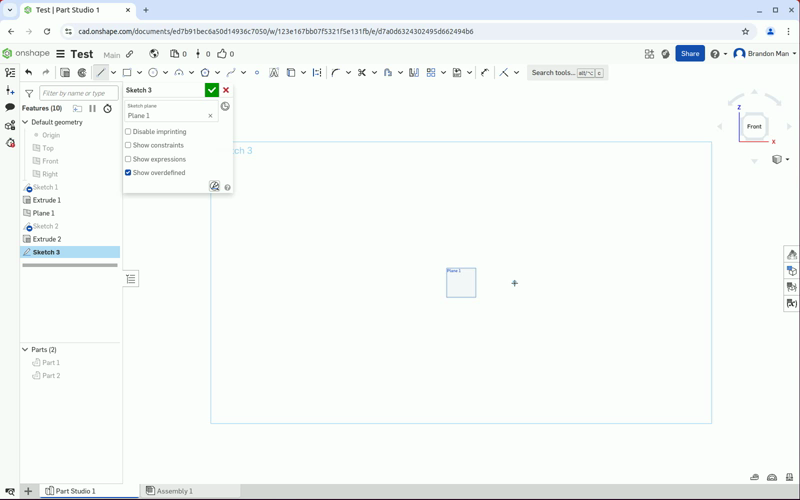
mouse_move(544, 282)
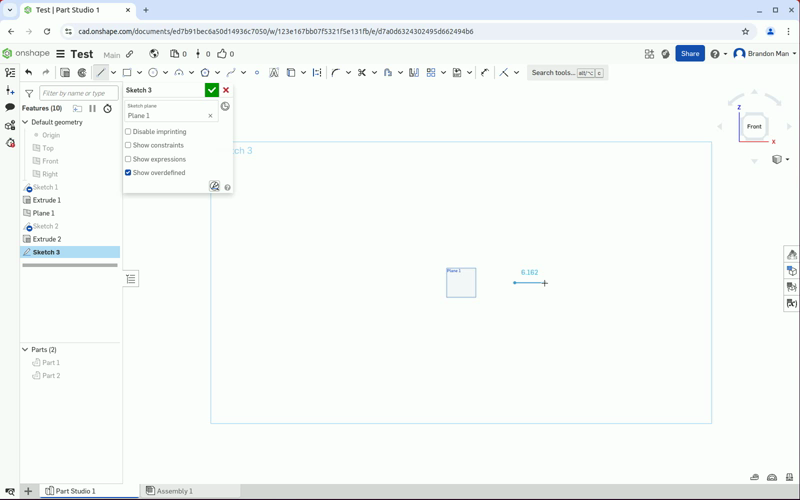
mouse_move(519, 282)
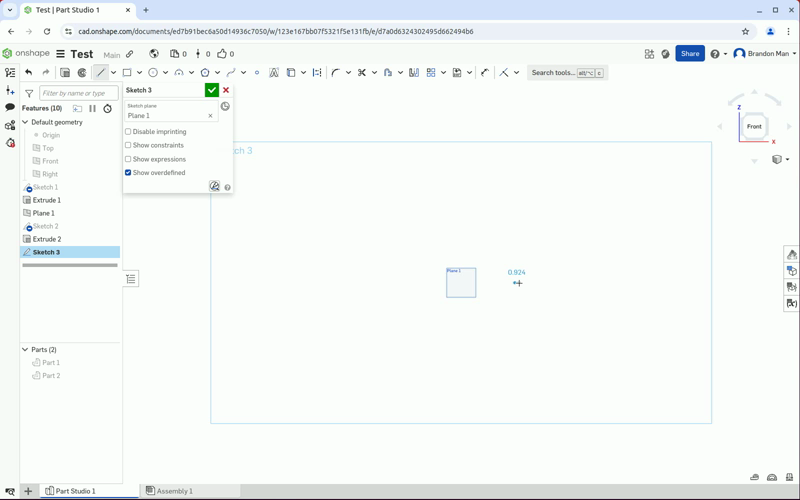
scroll(6)
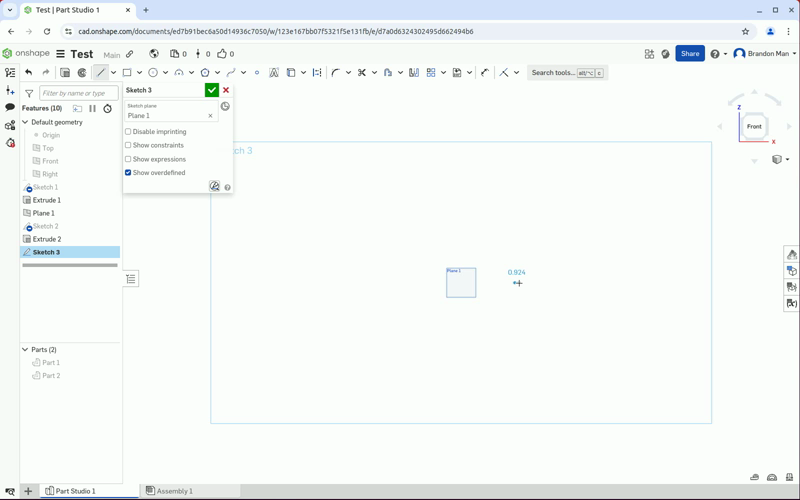
scroll(6)
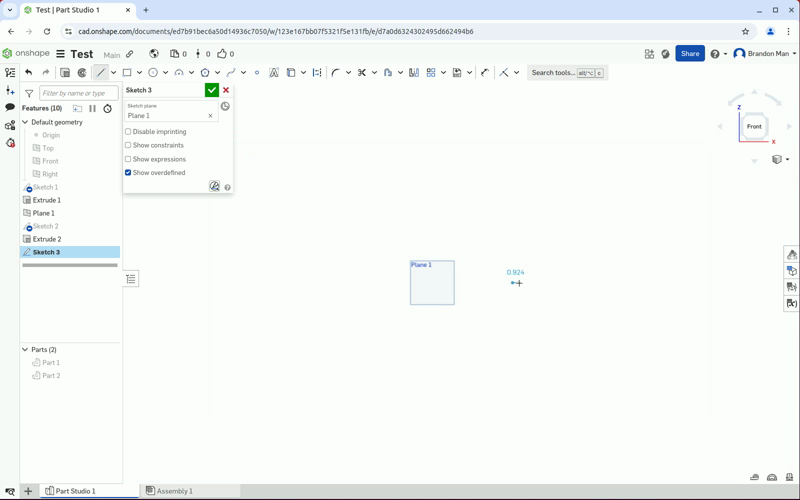
scroll(6)
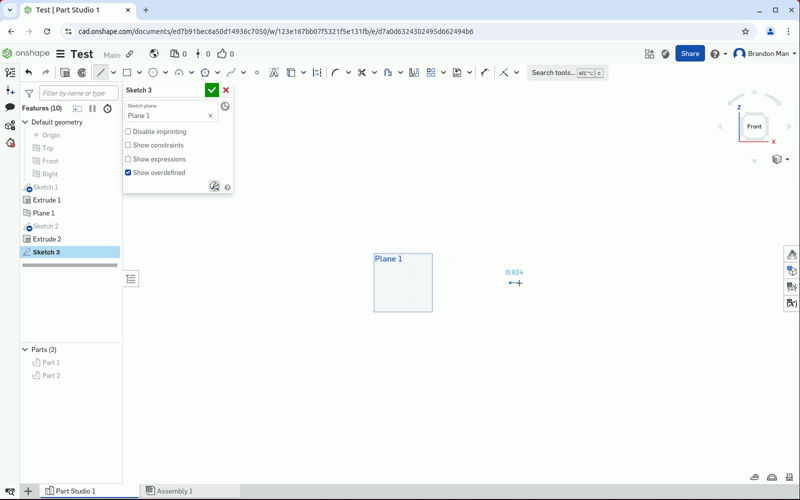
scroll(6)
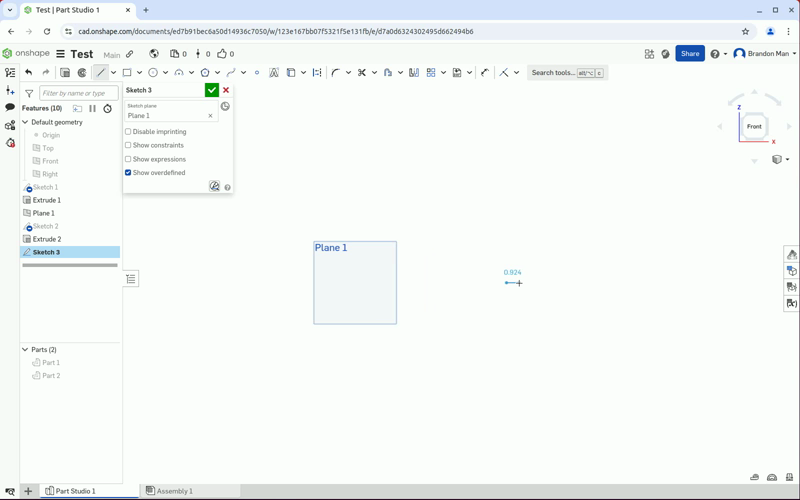
scroll(6)
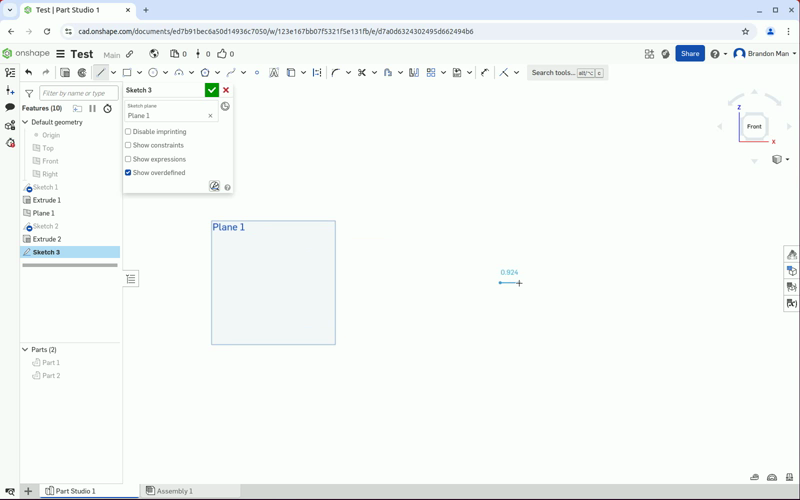
scroll(6)
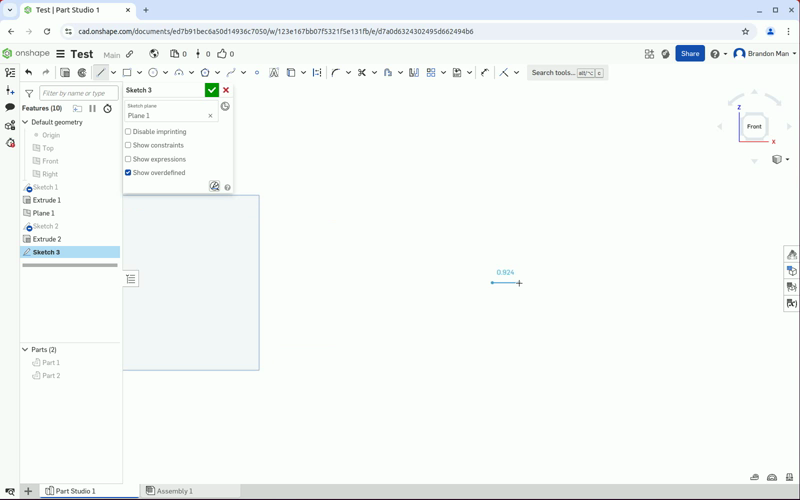
scroll(6)
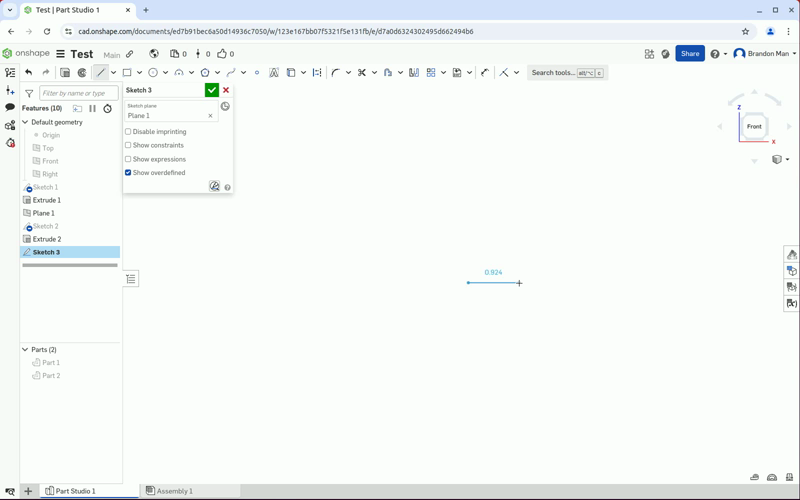
click(519, 282)
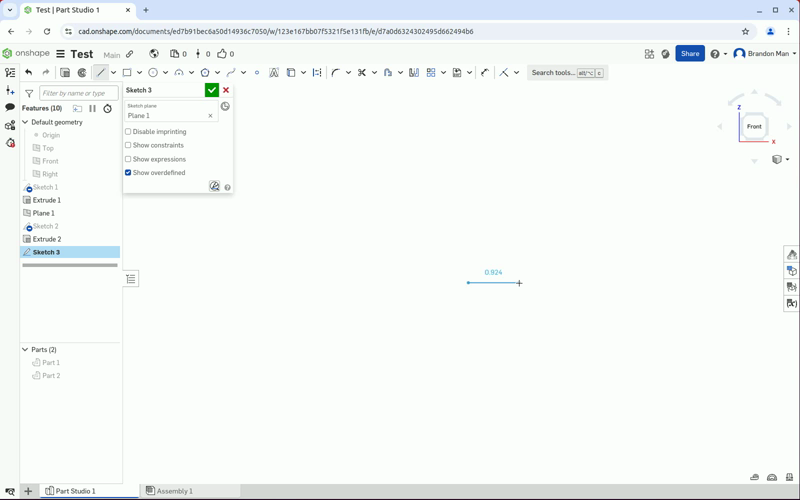
scroll(-6)
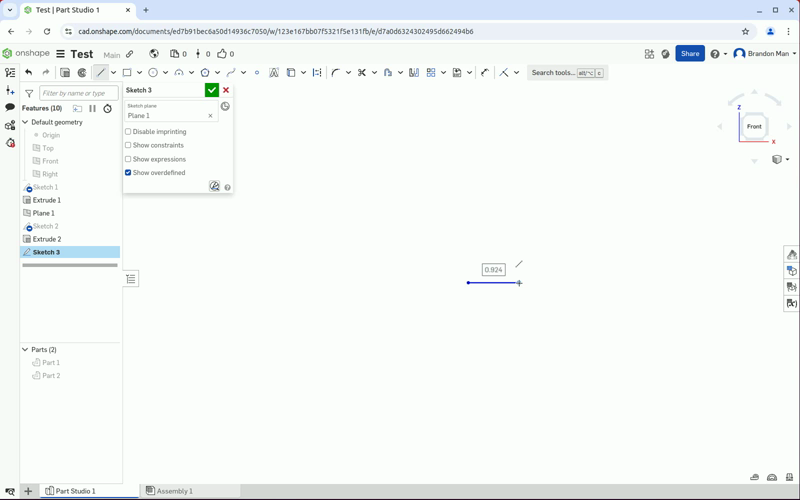
scroll(-6)
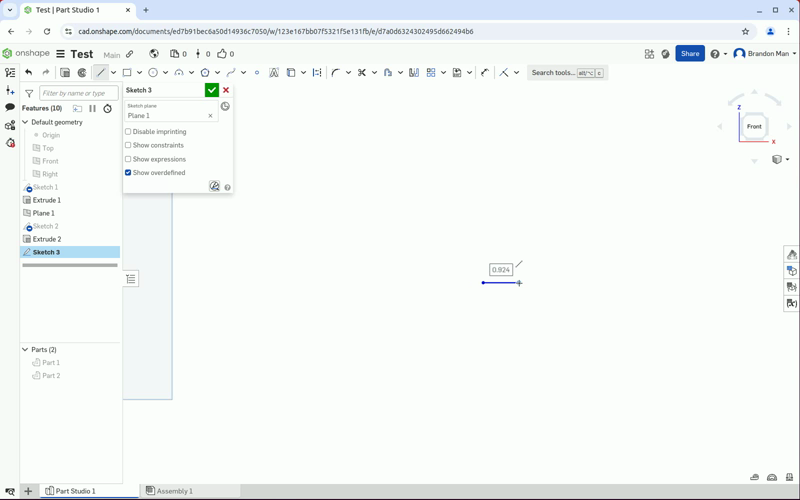
scroll(-6)
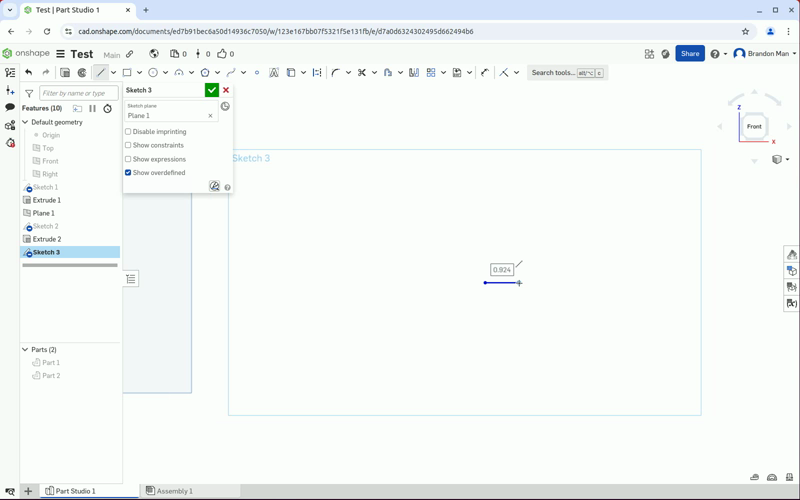
scroll(-6)
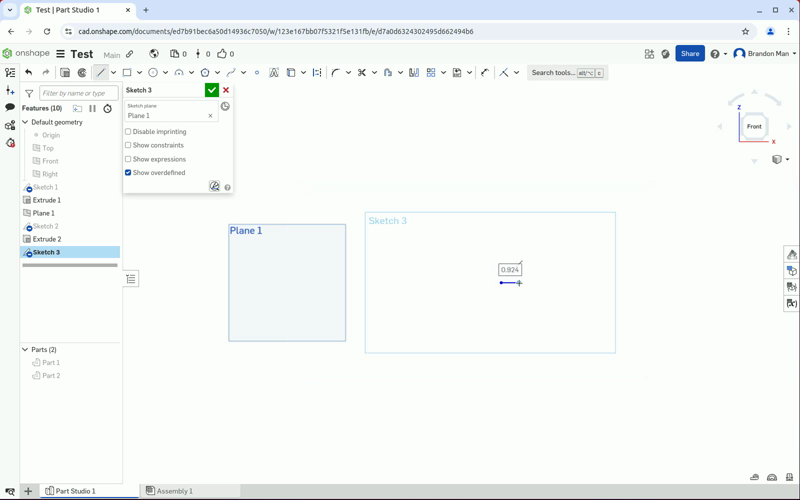
scroll(-6)
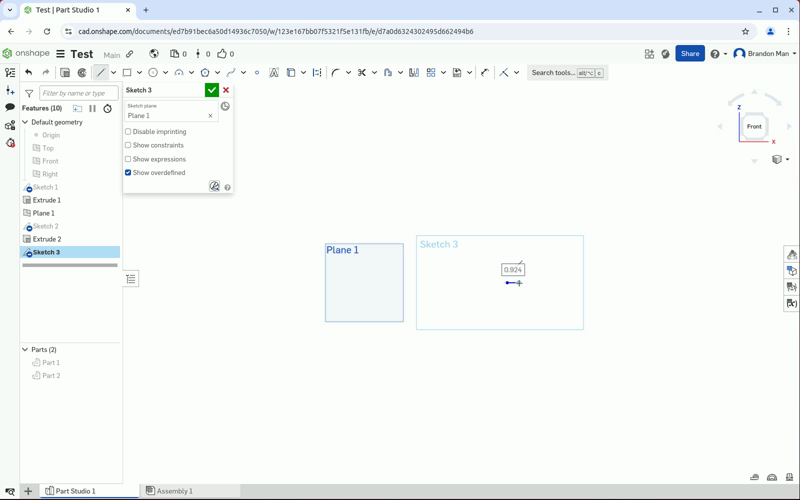
scroll(-6)
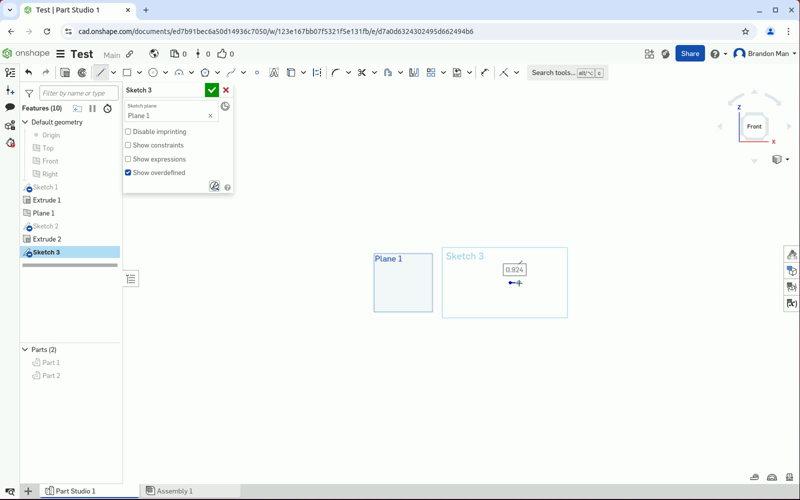
scroll(-6)
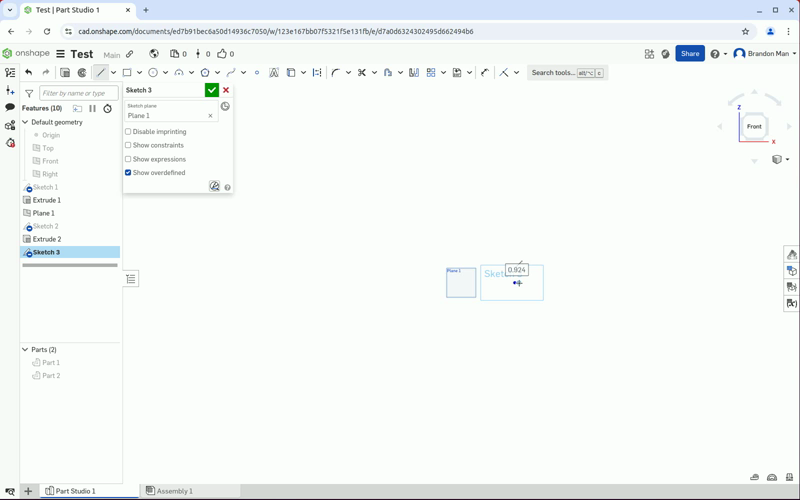
key_up(shift)
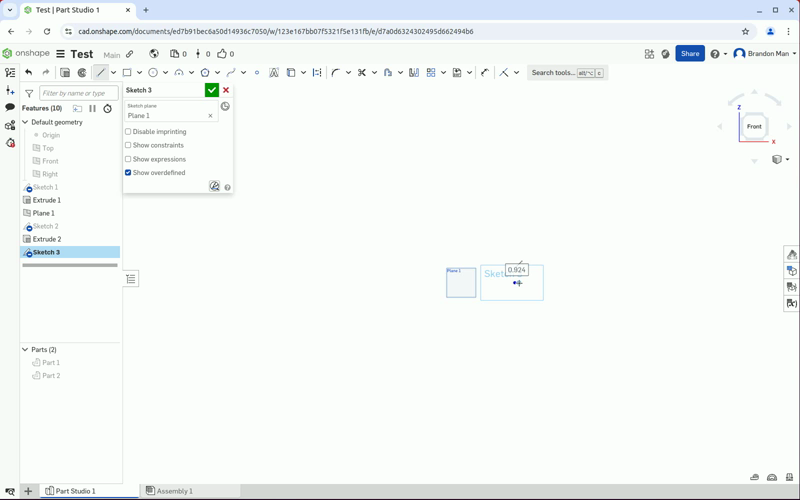
key_down(shift)
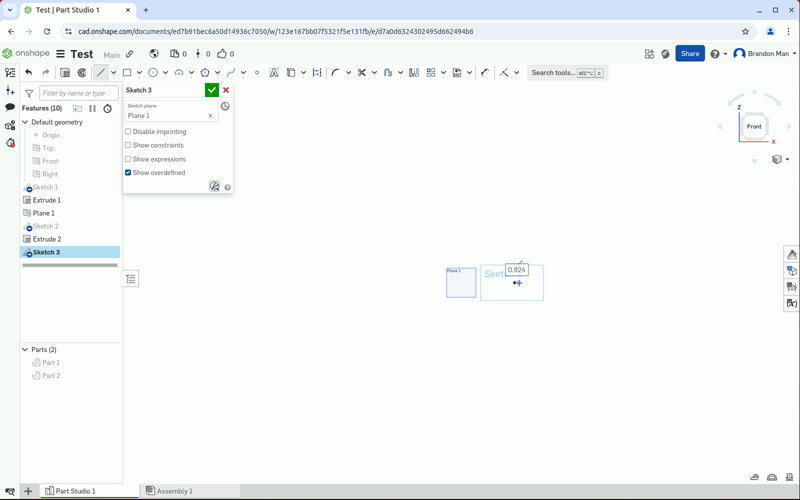
mouse_move(519, 175)
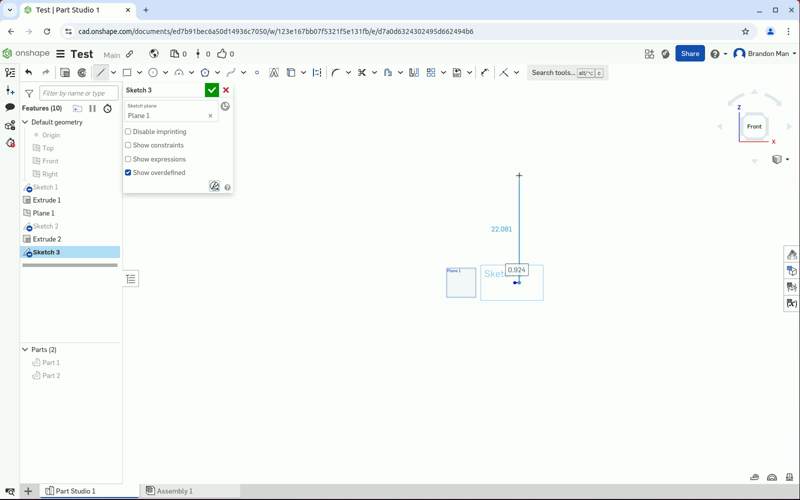
click(519, 175)
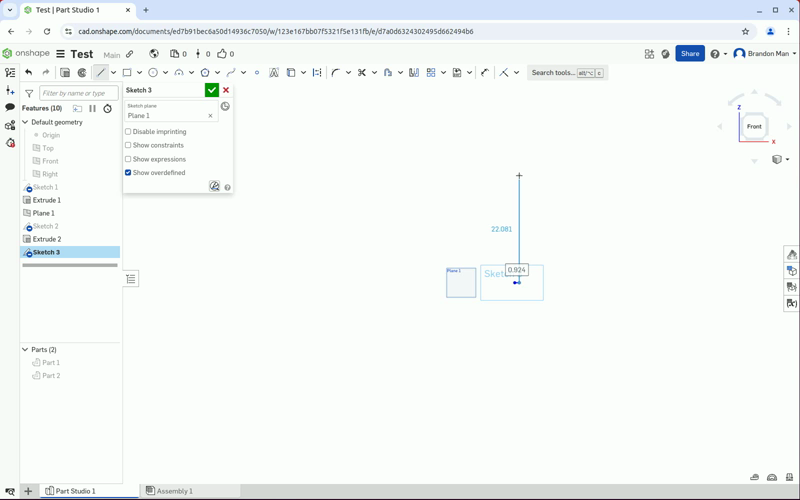
key_up(shift)
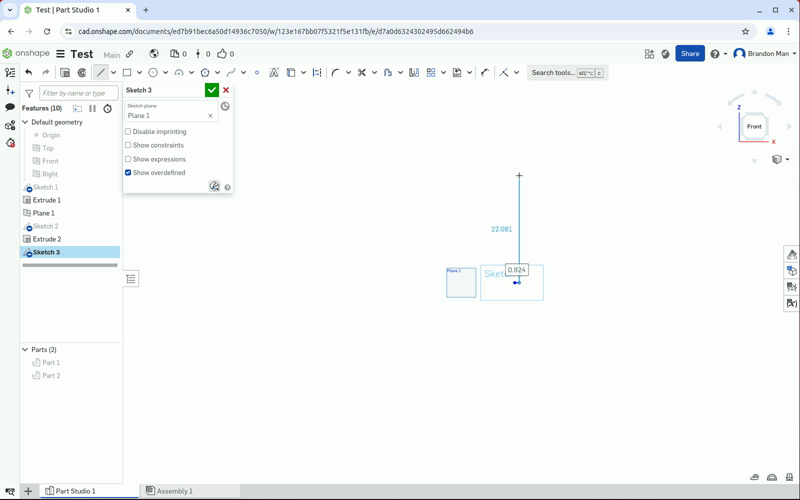
key_down(shift)
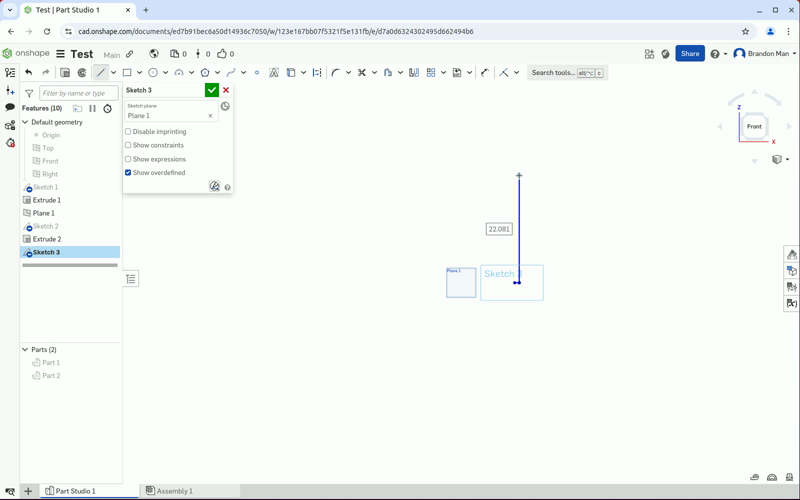
mouse_move(549, 175)
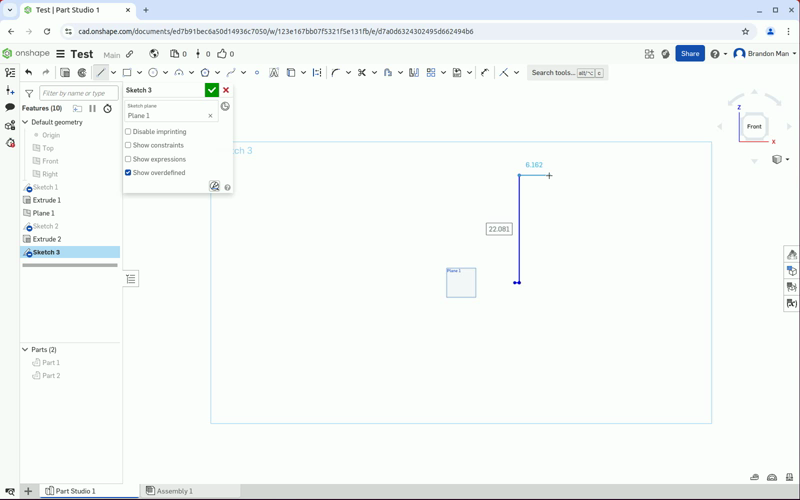
mouse_move(514, 175)
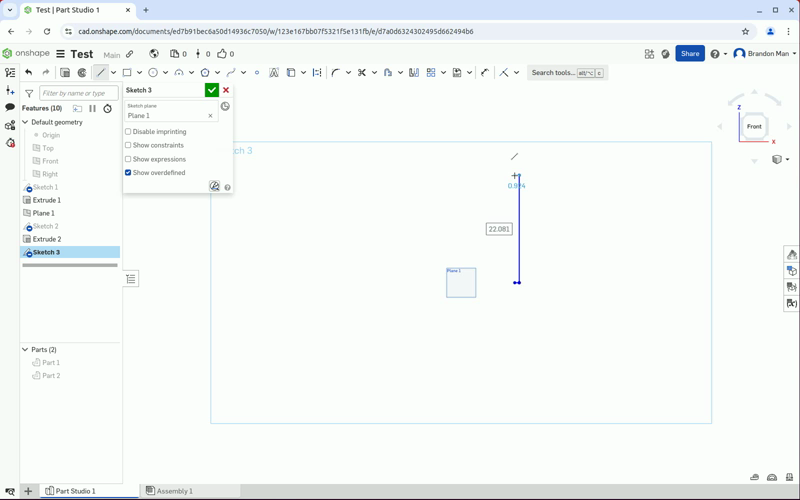
scroll(6)
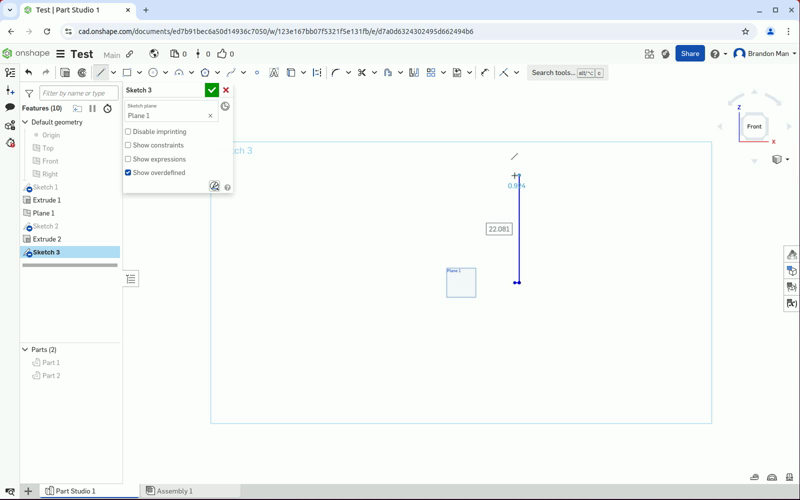
scroll(6)
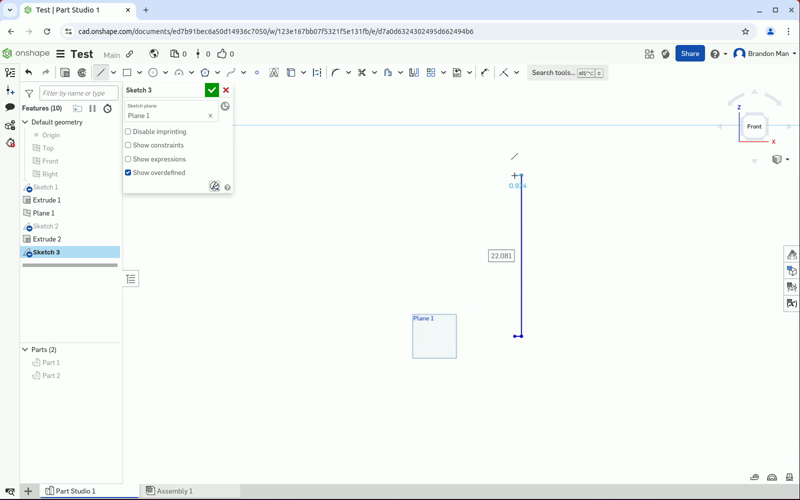
scroll(6)
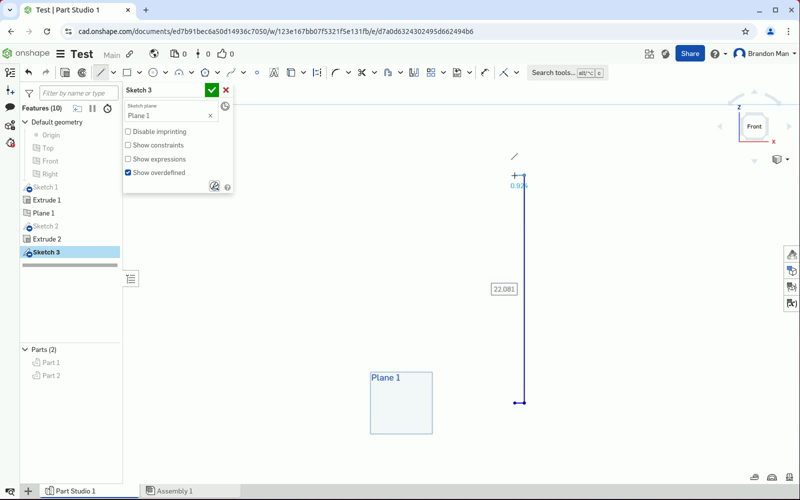
scroll(6)
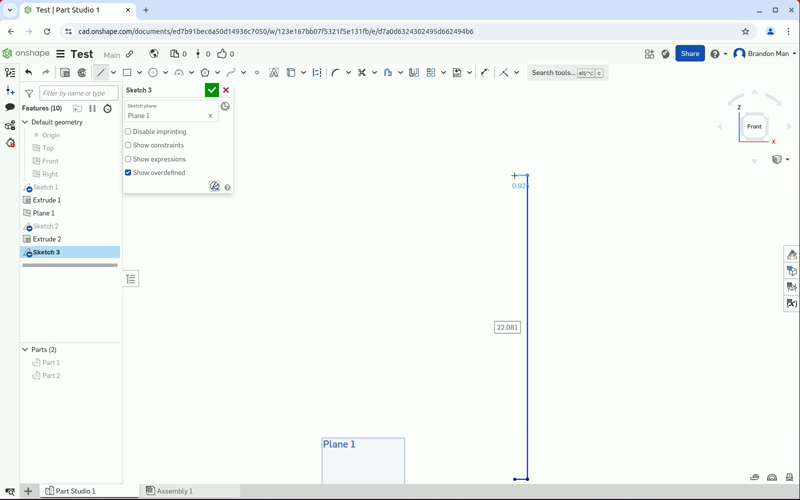
scroll(6)
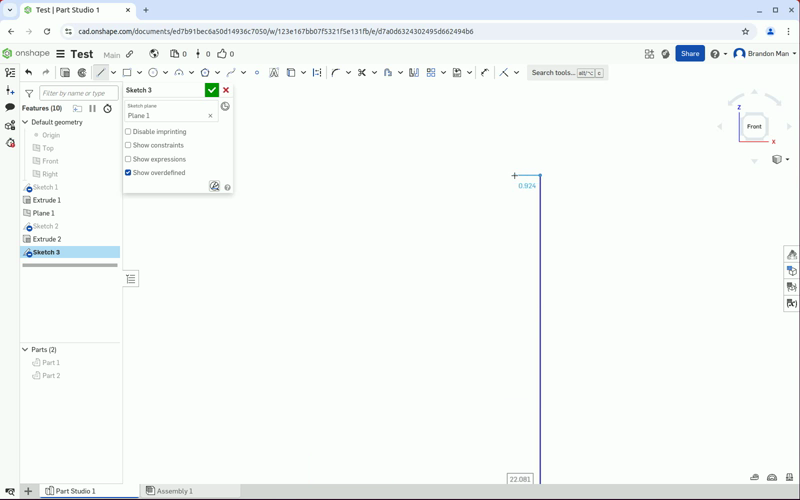
scroll(6)
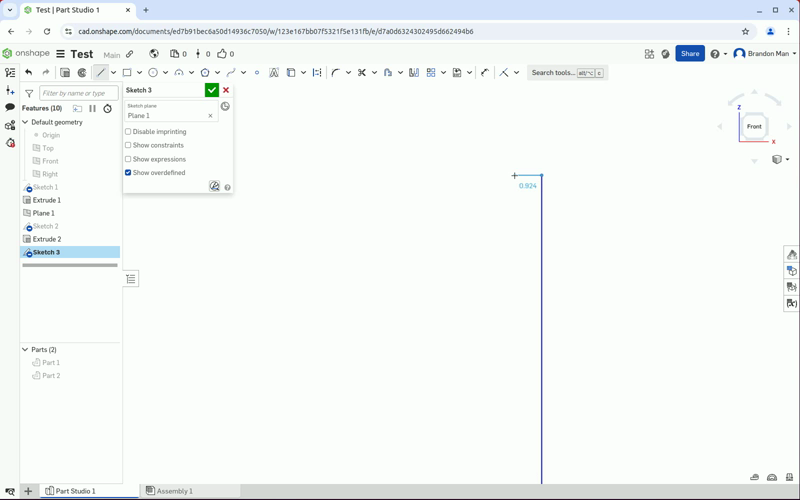
scroll(6)
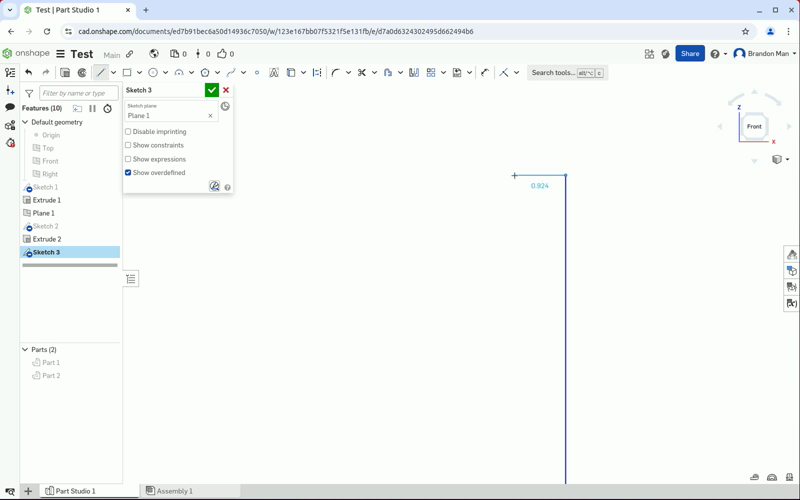
click(514, 175)
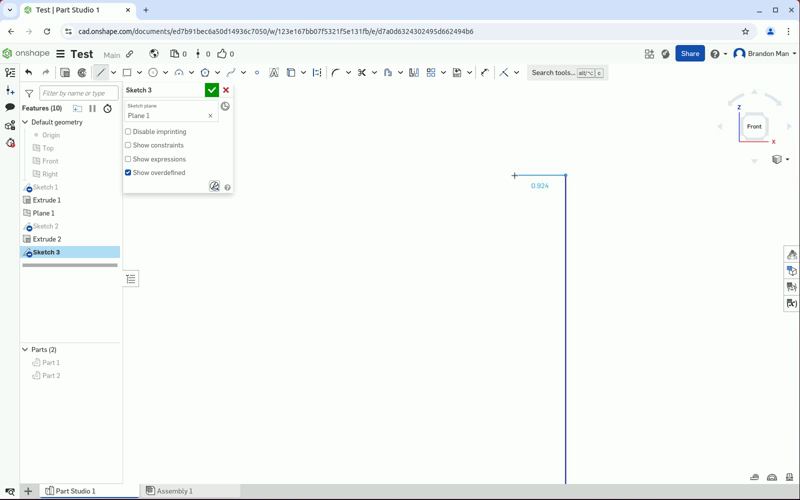
scroll(-6)
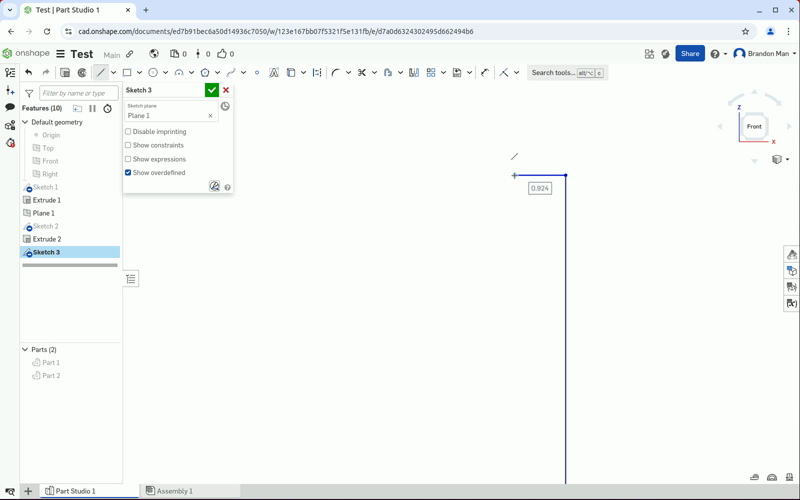
scroll(-6)
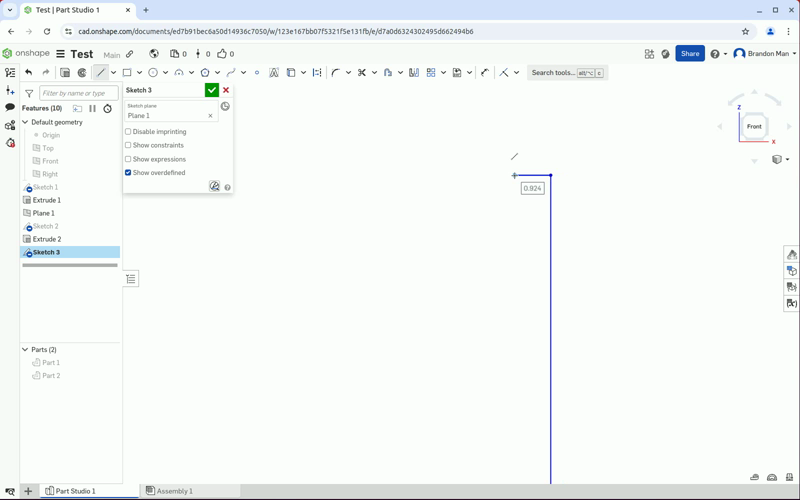
scroll(-6)
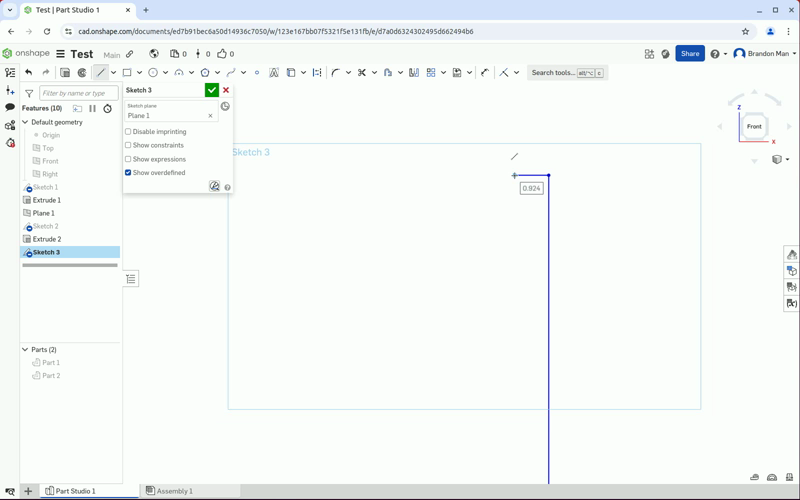
scroll(-6)
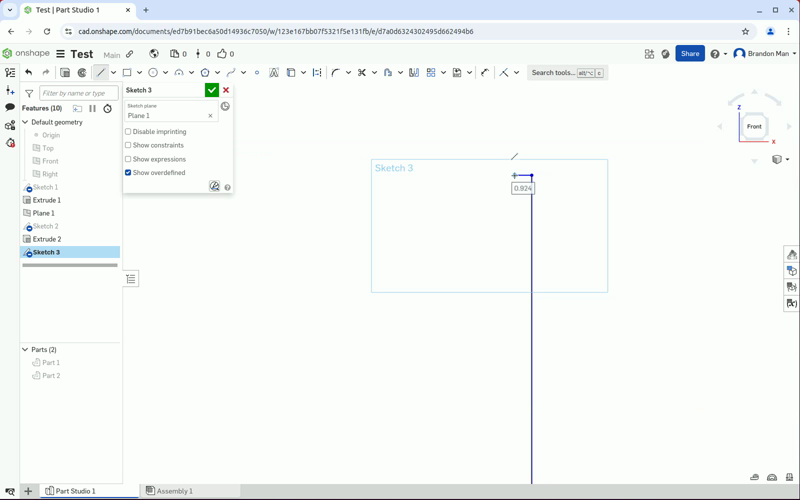
scroll(-6)
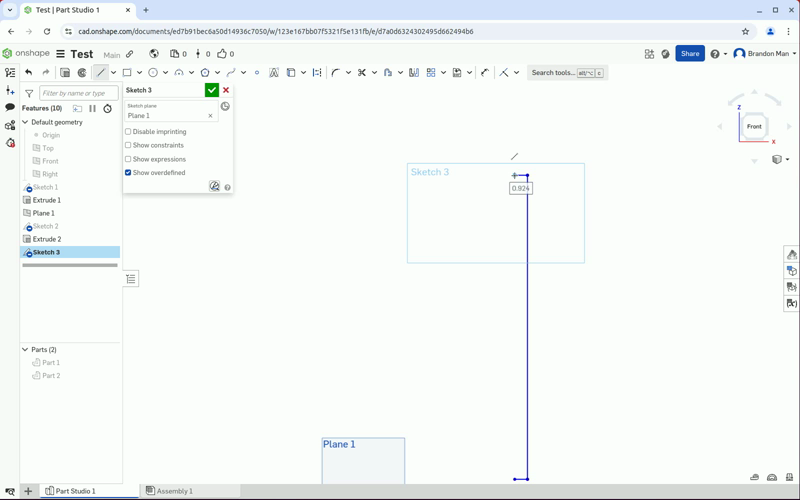
scroll(-6)
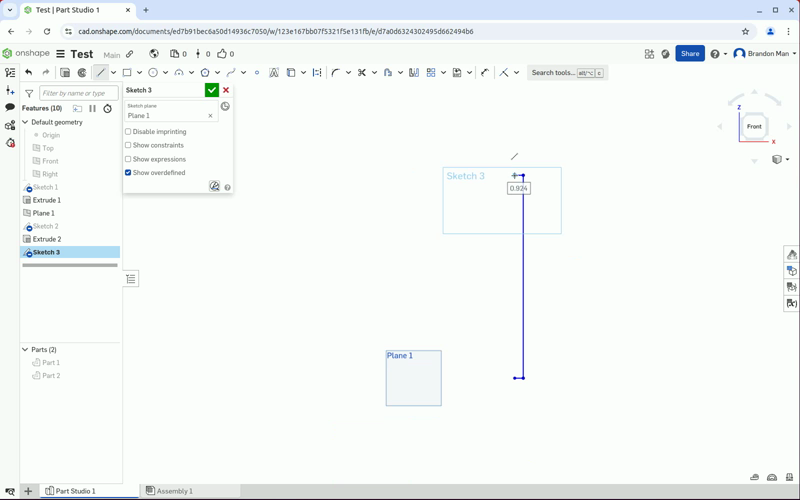
scroll(-6)
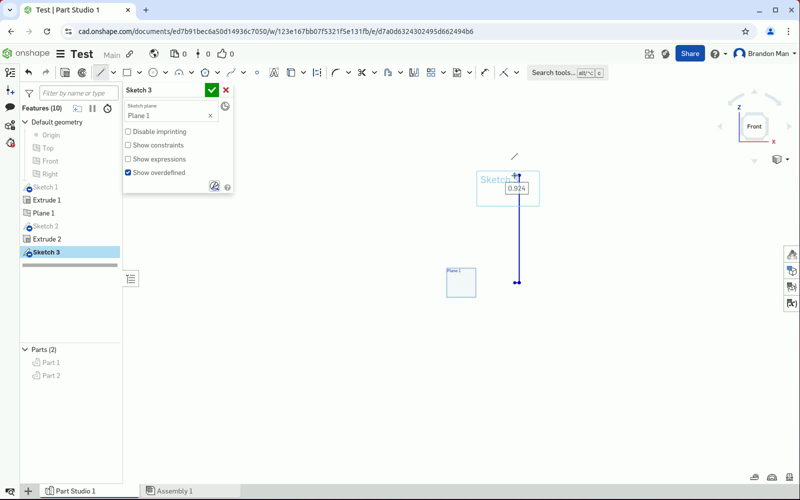
key_up(shift)
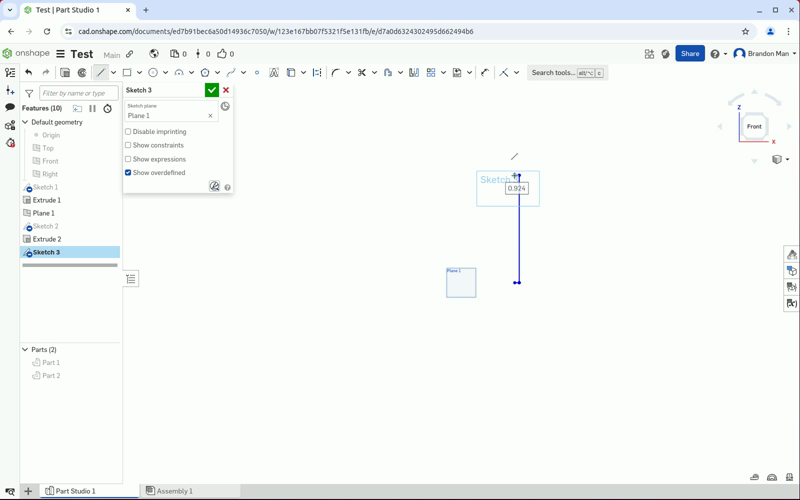
key_down(shift)
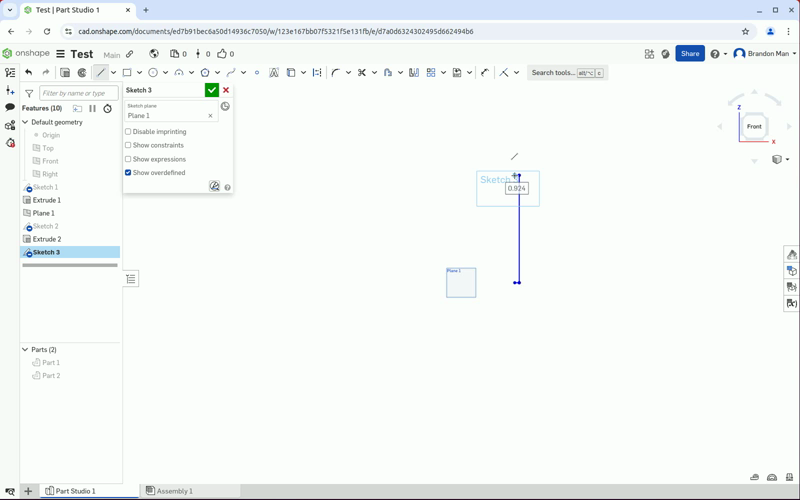
mouse_move(514, 282)
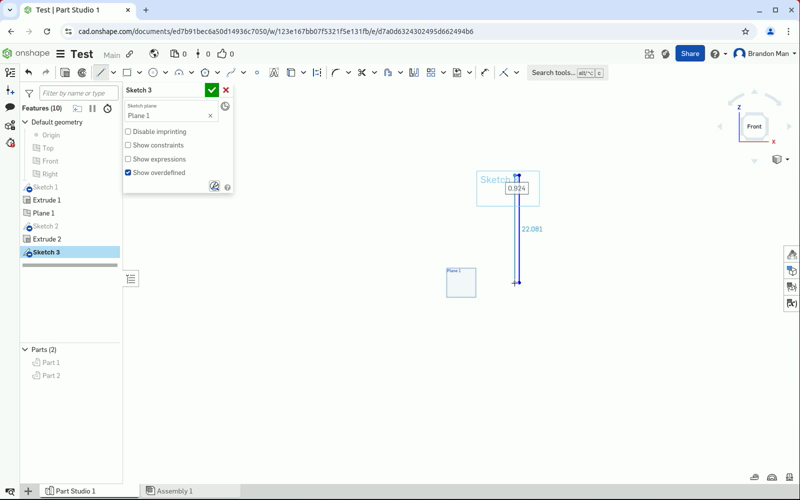
key_up(shift)
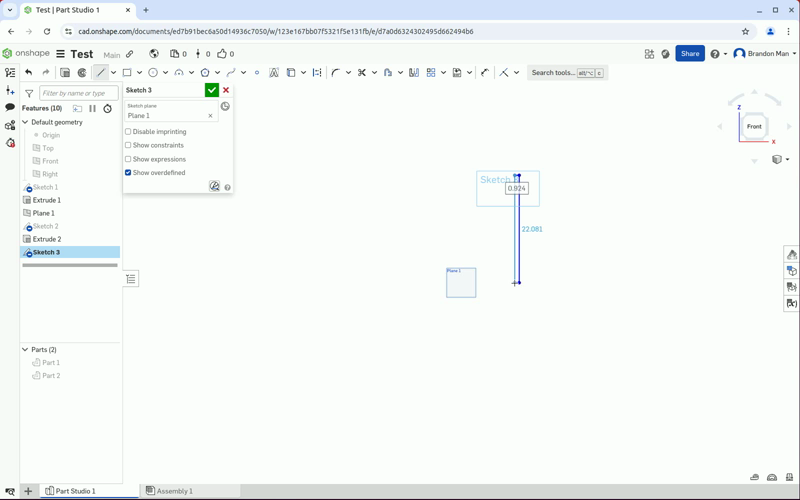
click(514, 282)
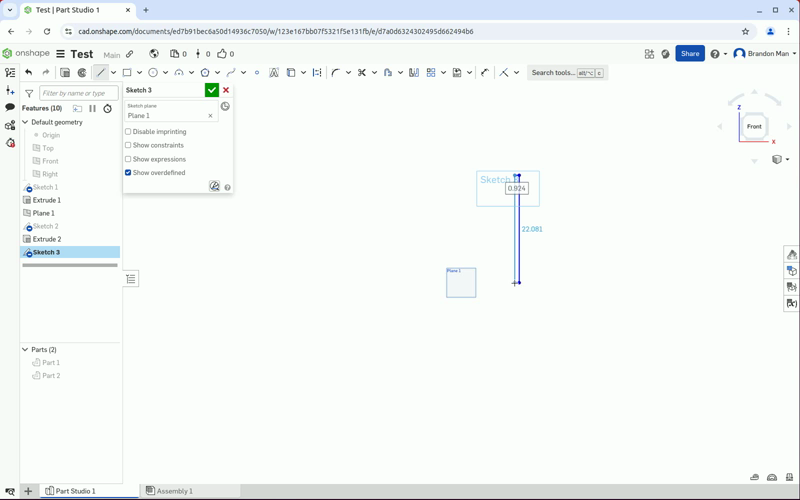
key(esc)
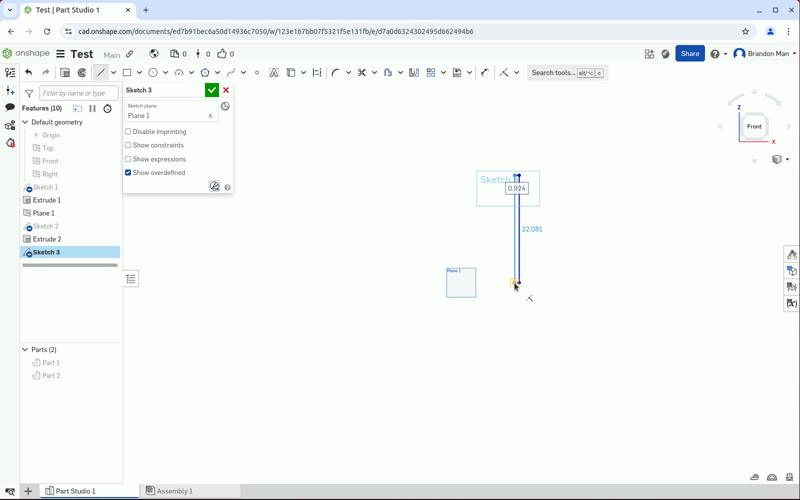
mouse_move(518, 245)
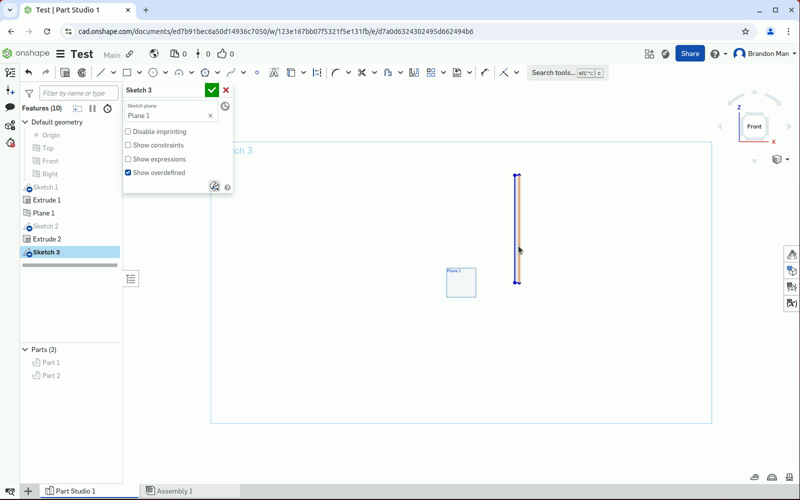
scroll(6)
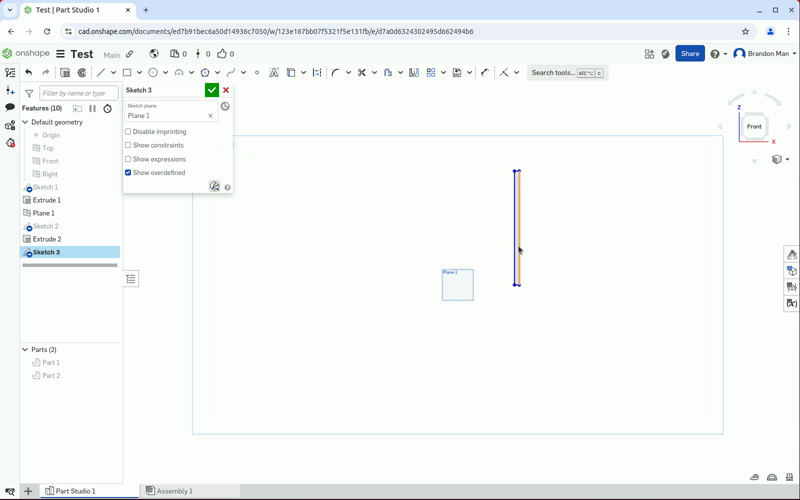
scroll(6)
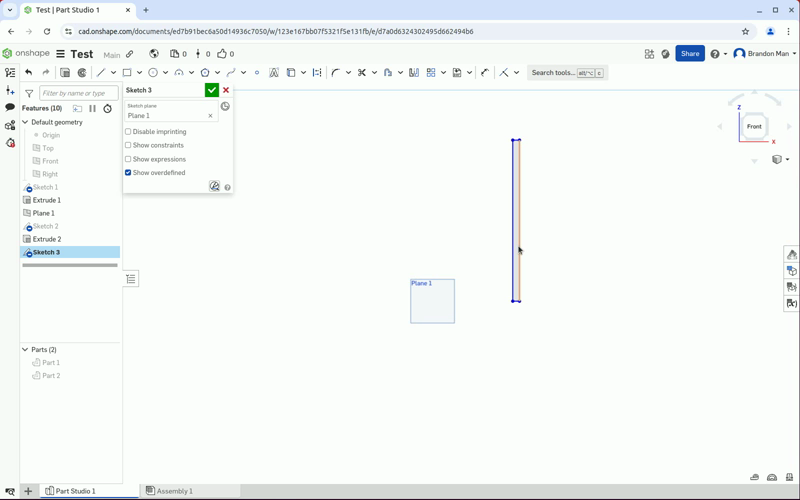
scroll(6)
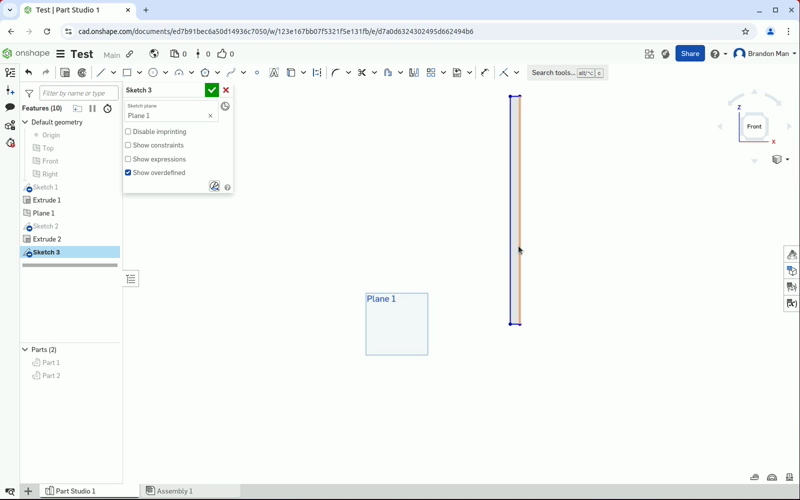
scroll(6)
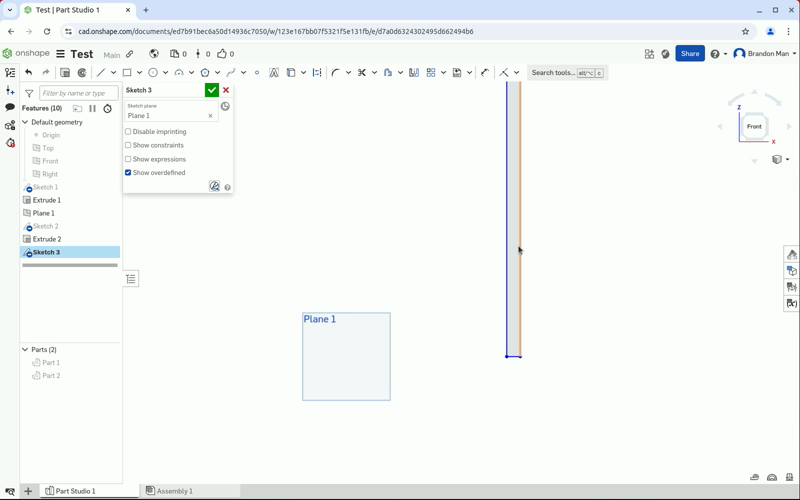
scroll(6)
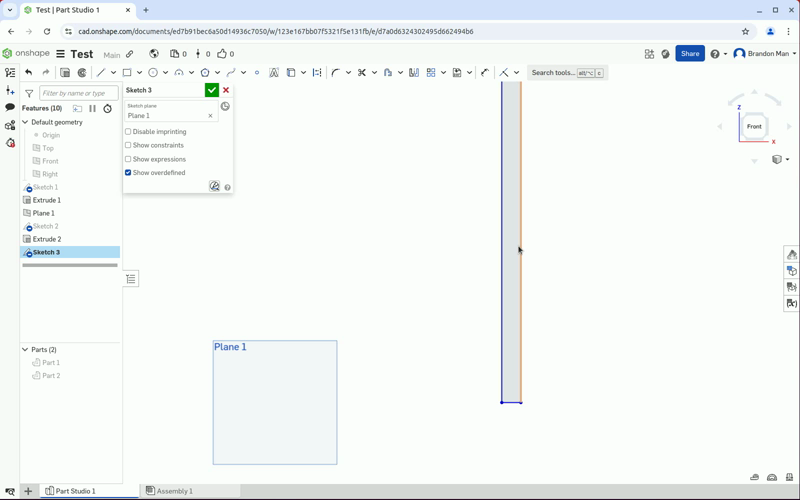
scroll(6)
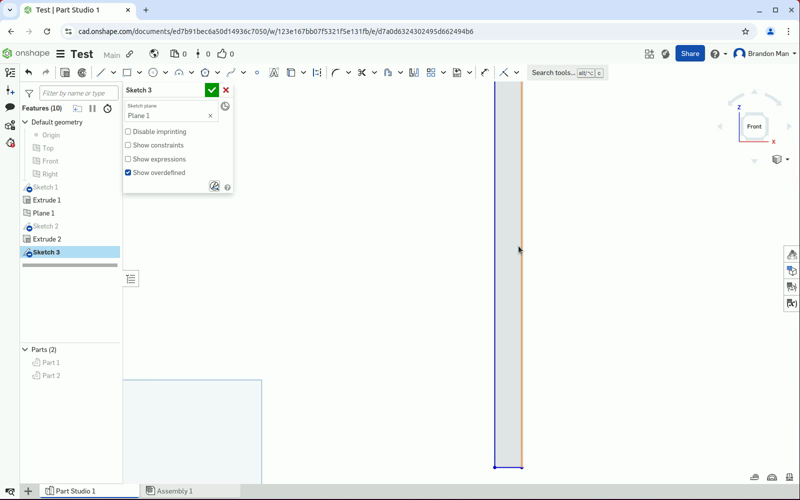
scroll(6)
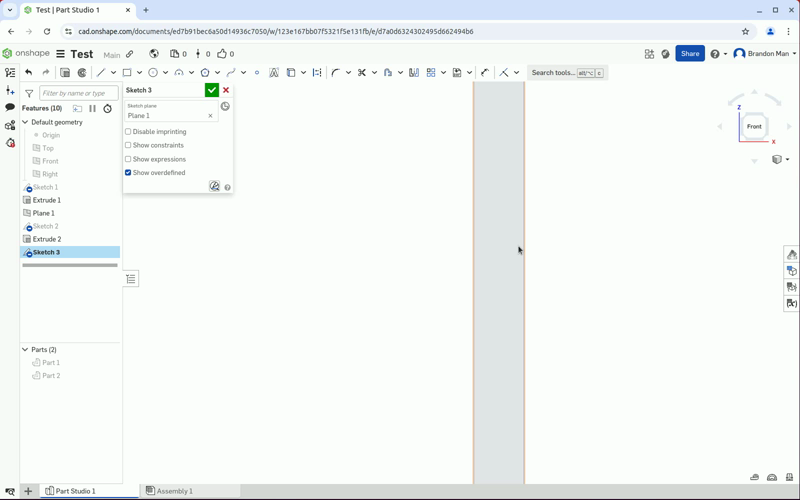
click(518, 245)
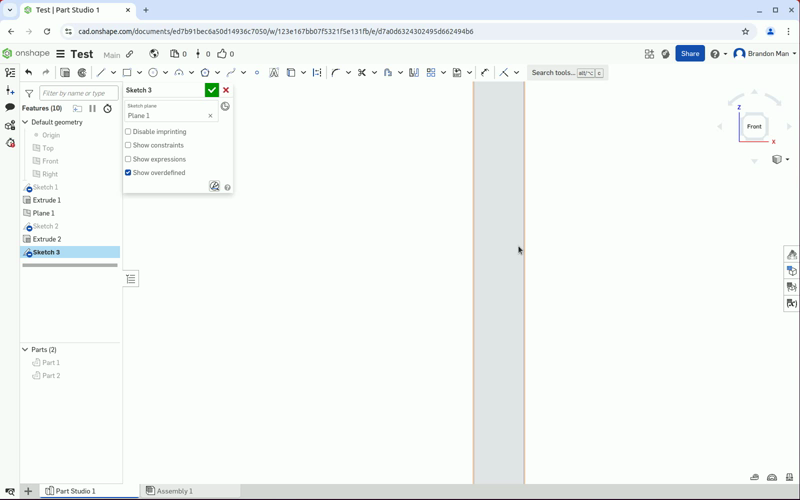
scroll(-6)
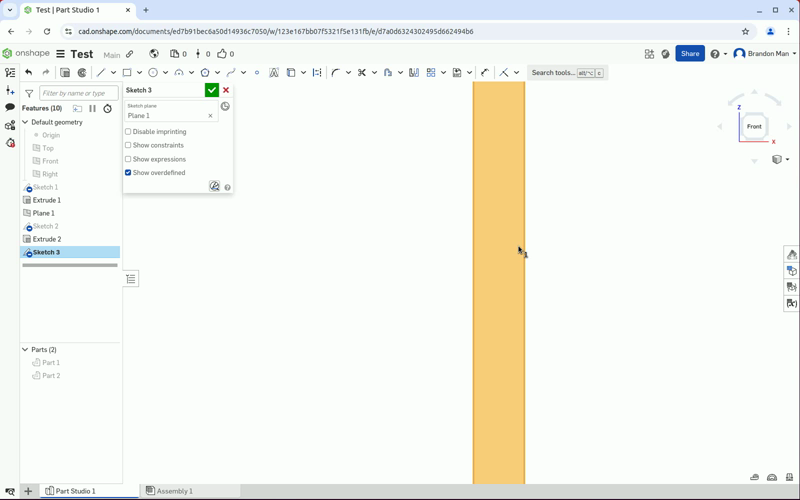
scroll(-6)
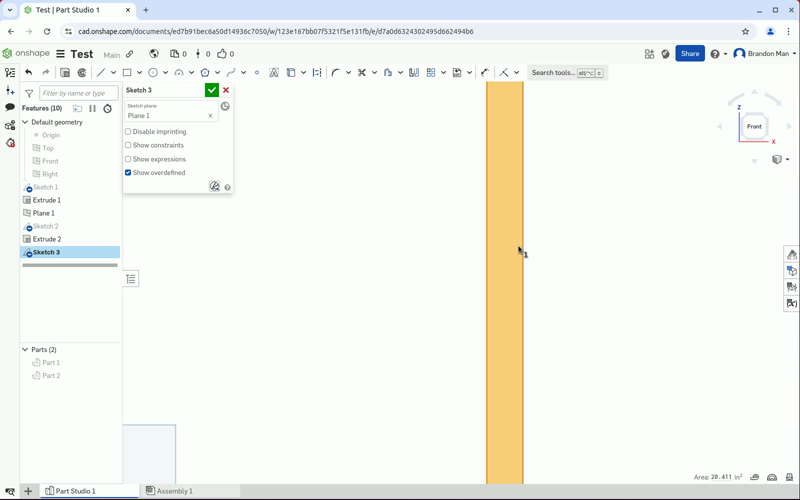
scroll(-6)
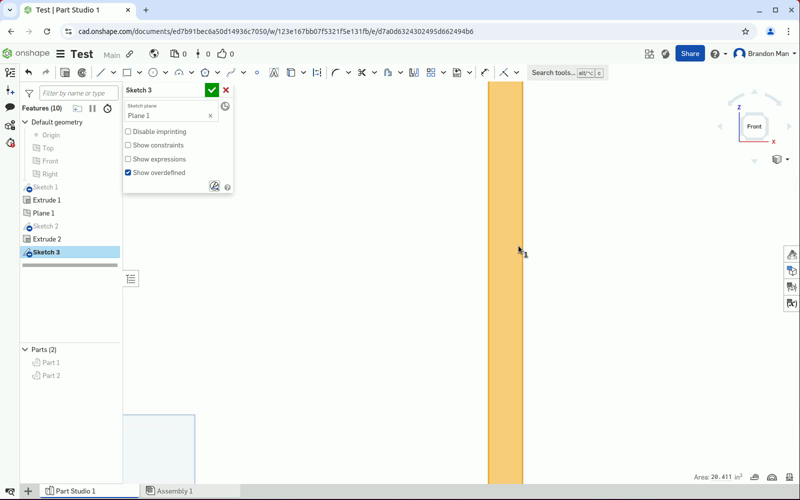
scroll(-6)
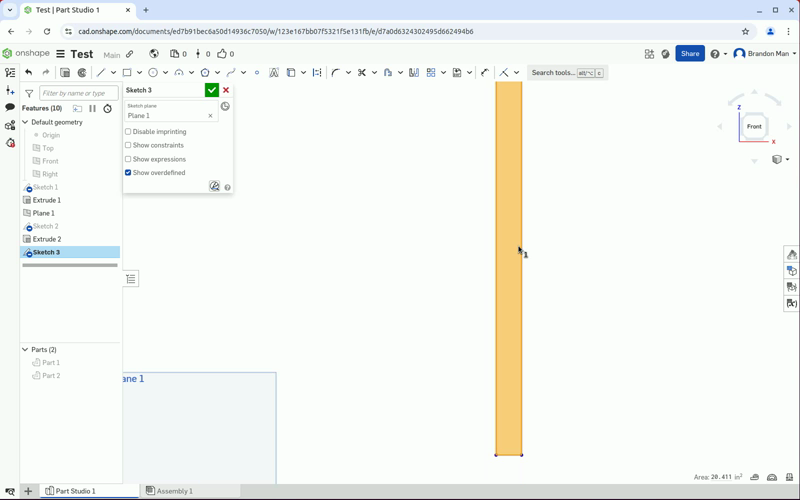
scroll(-6)
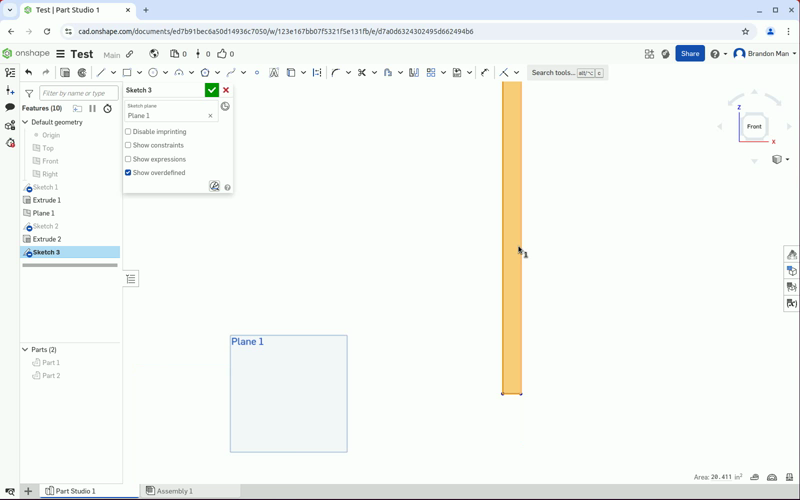
scroll(-6)
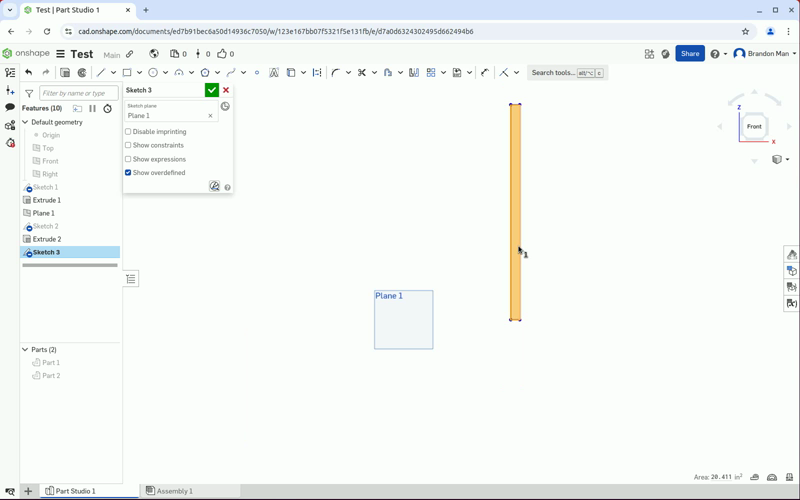
scroll(-6)
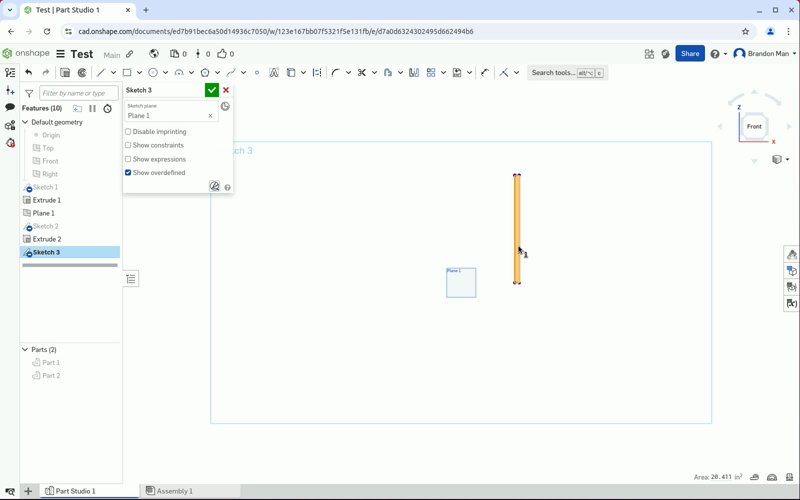
mouse_move(73, 352)
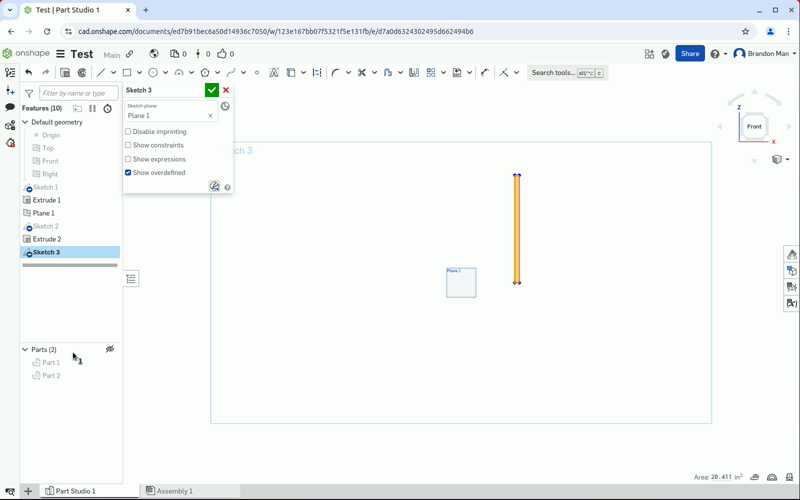
key(shift+y)
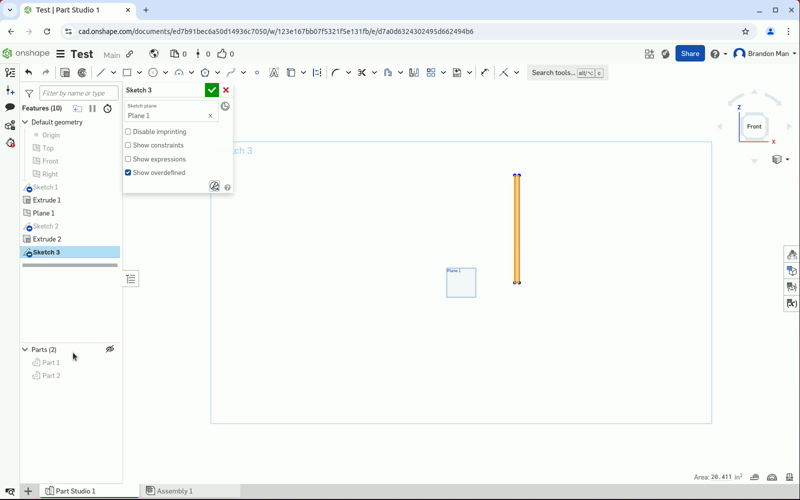
key(shift+e)
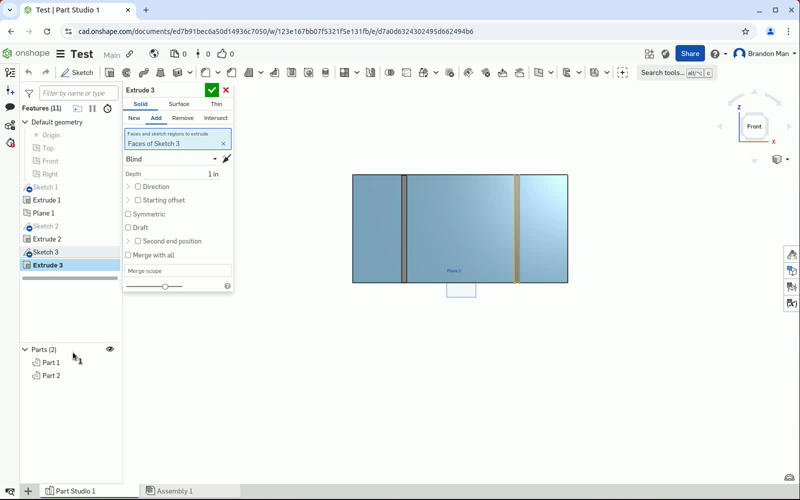
mouse_move(143, 106)
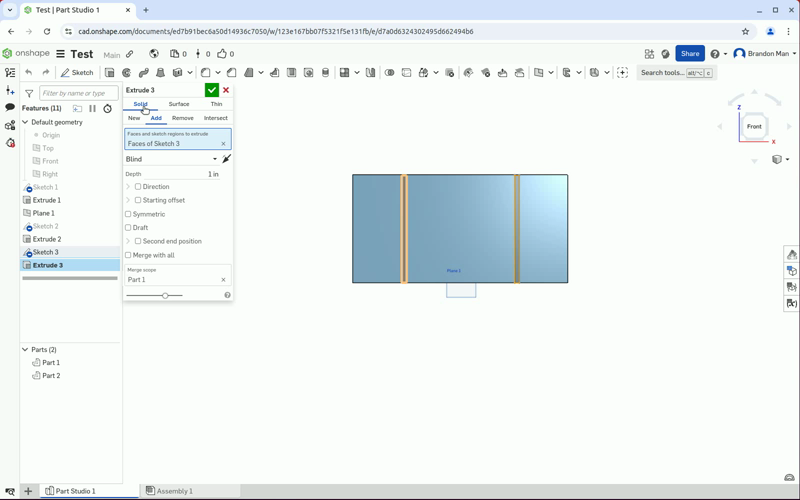
click(143, 106)
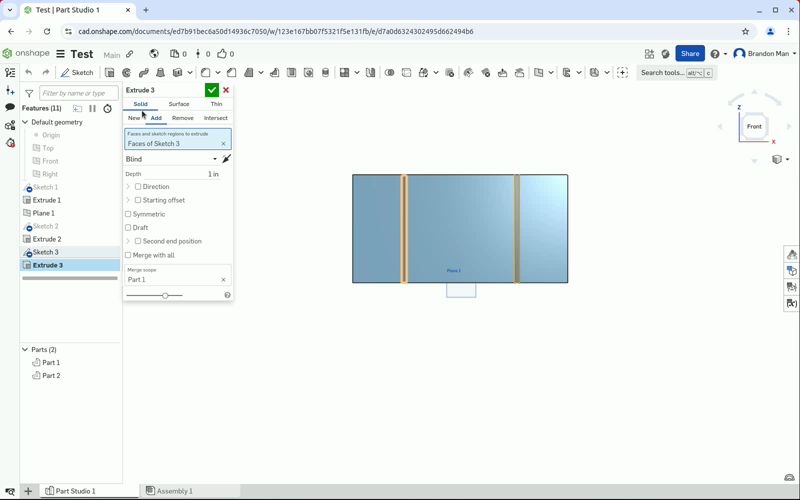
mouse_move(137, 120)
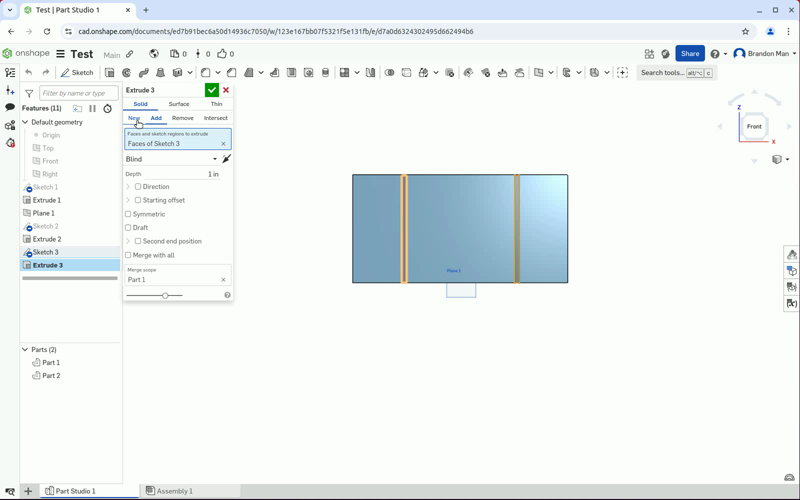
click(137, 120)
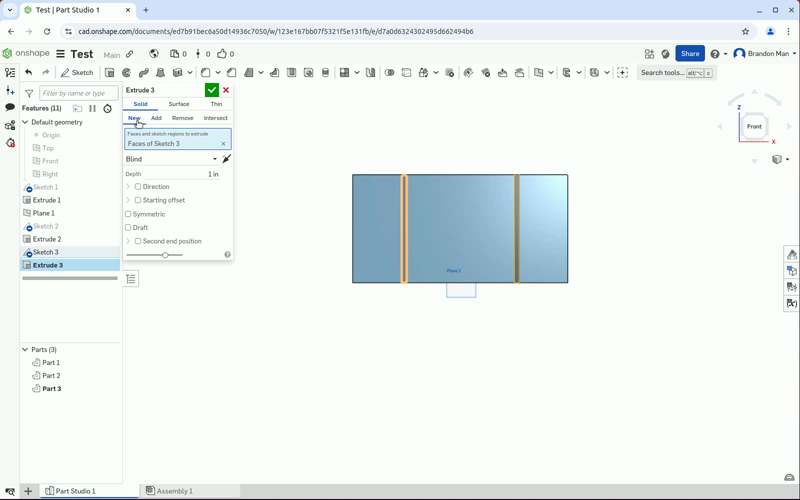
key(tab, 4)
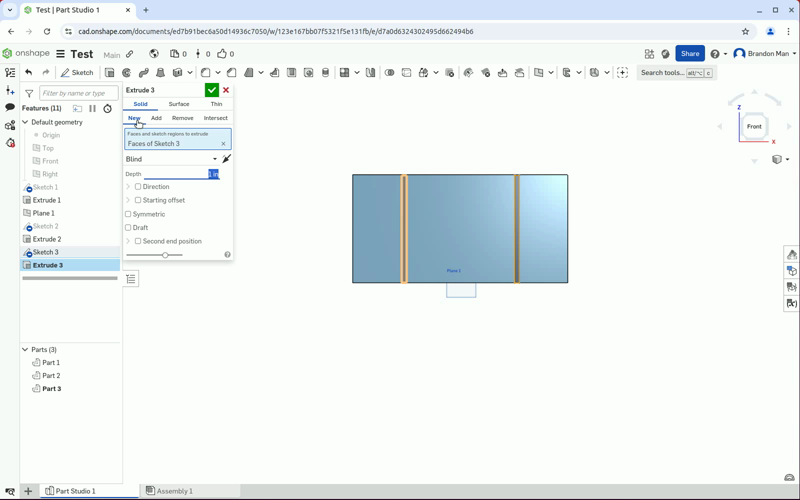
text(22.145)
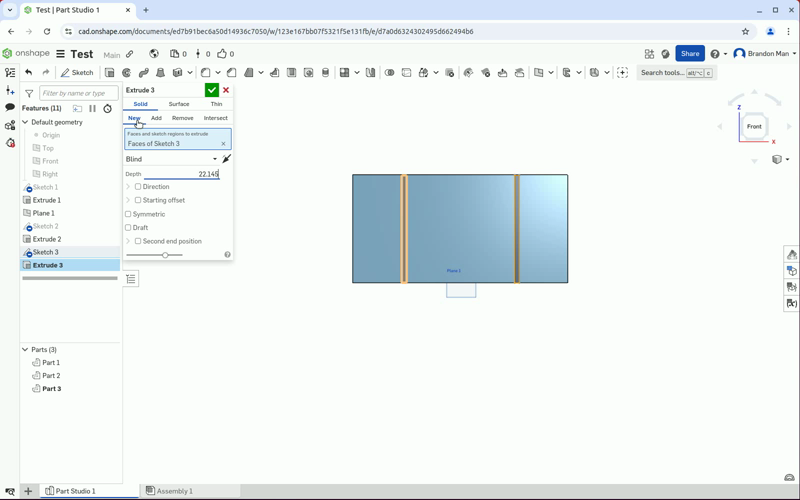
key(enter)
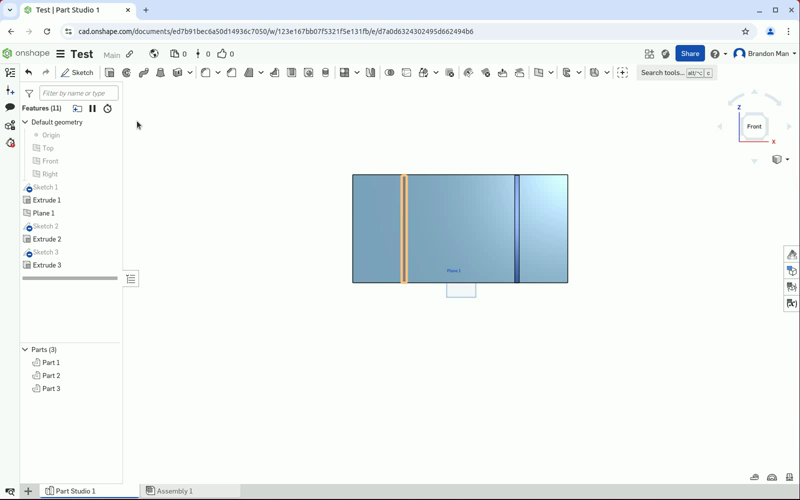
key(shift+h)
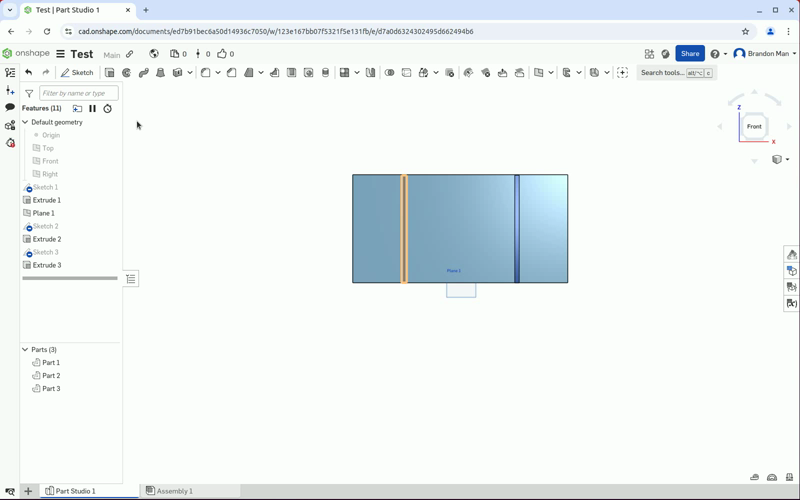
key(shift+h)
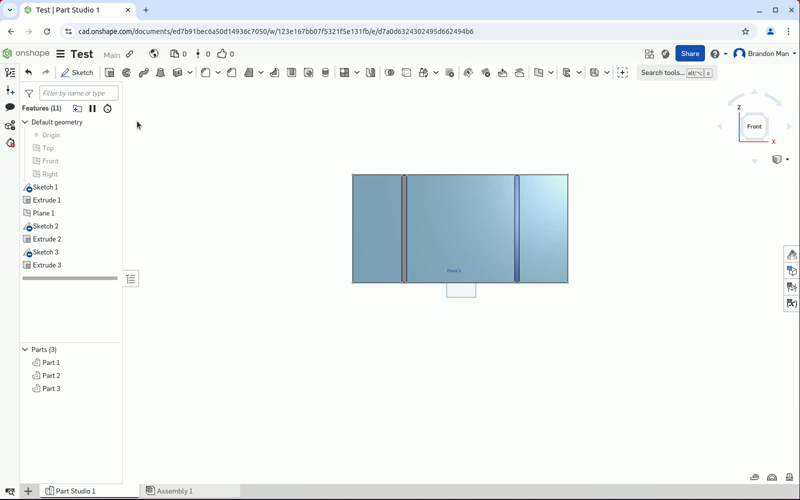
key(shift+7)
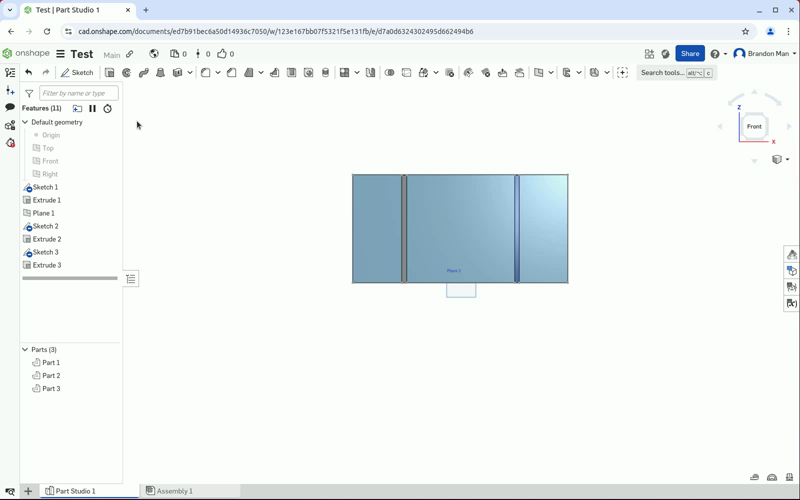
key(left, 2)
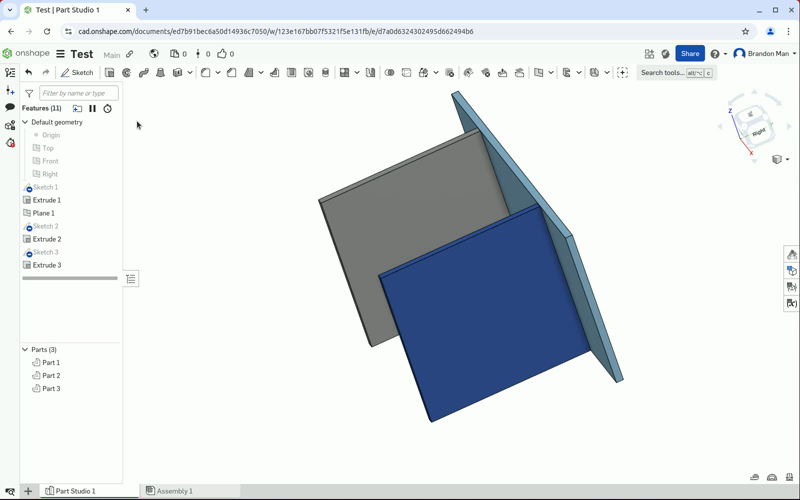
key(down, 2)
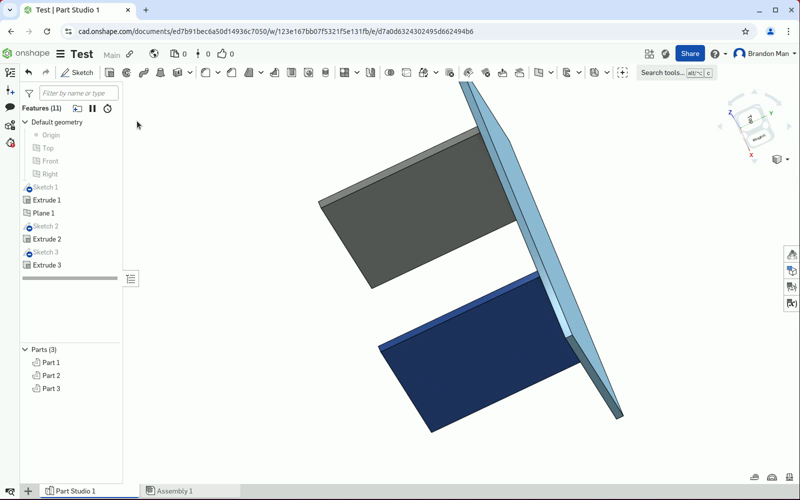
key(up, 2)
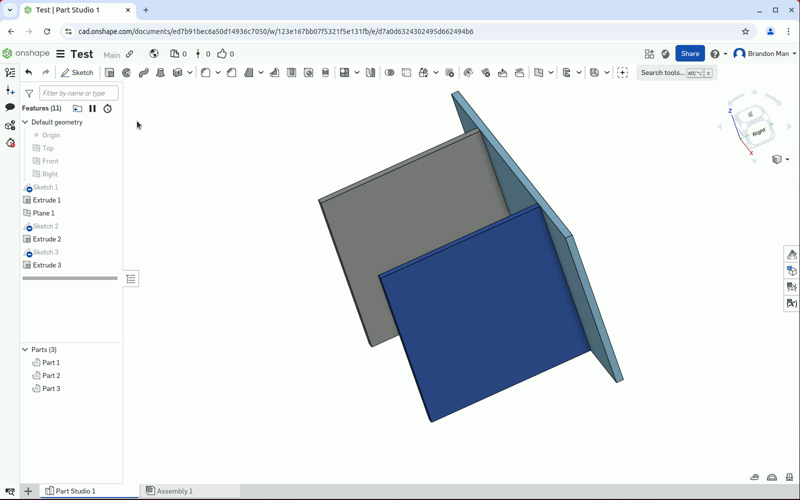
key(right, 2)
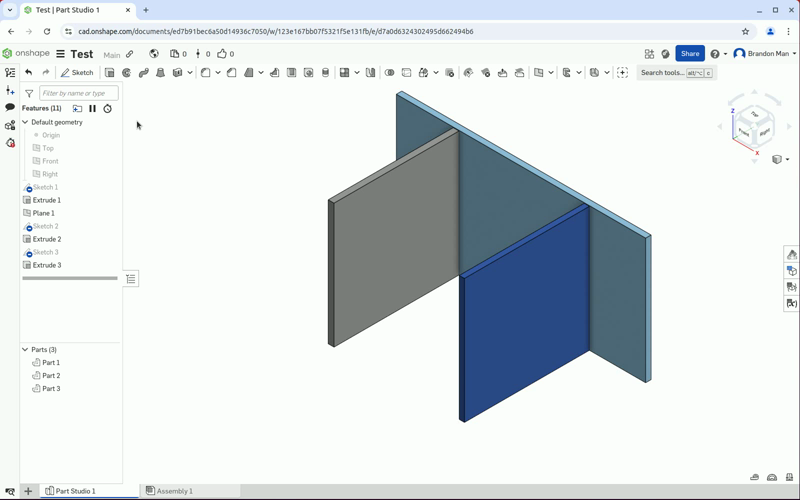
mouse_move(73, 189)
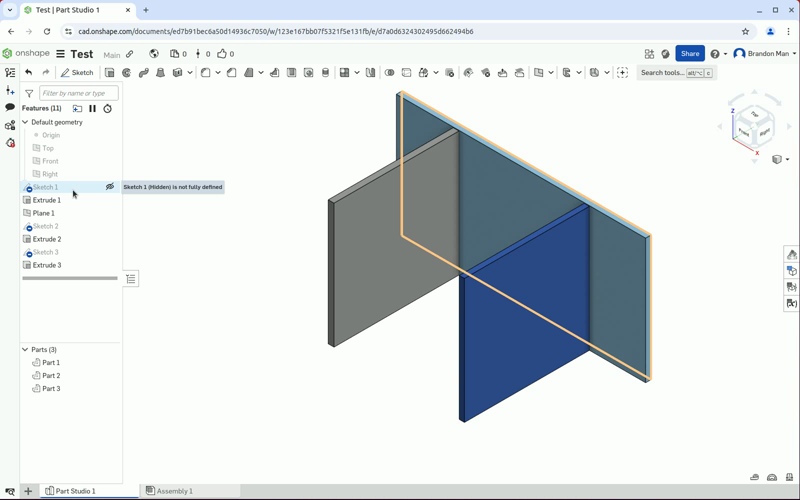
click(73, 189)